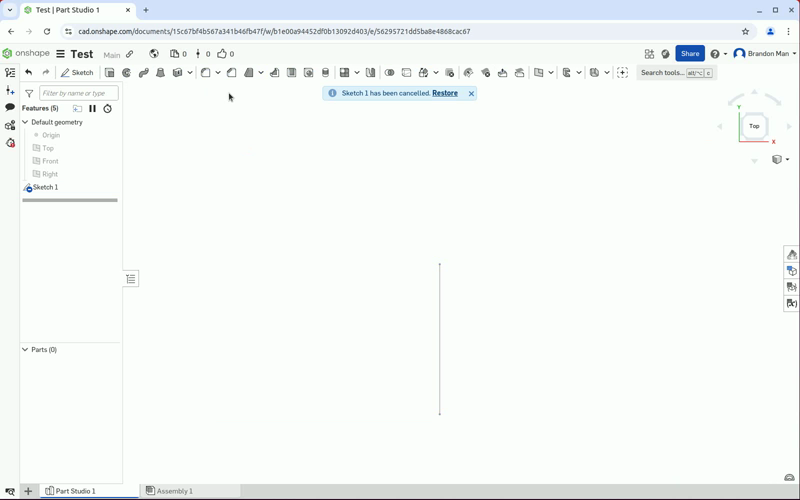
key(shift+h)
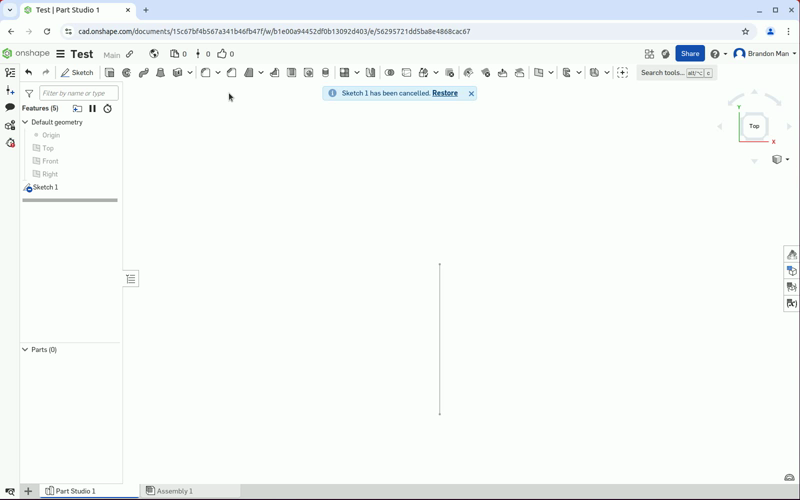
key(shift+s)
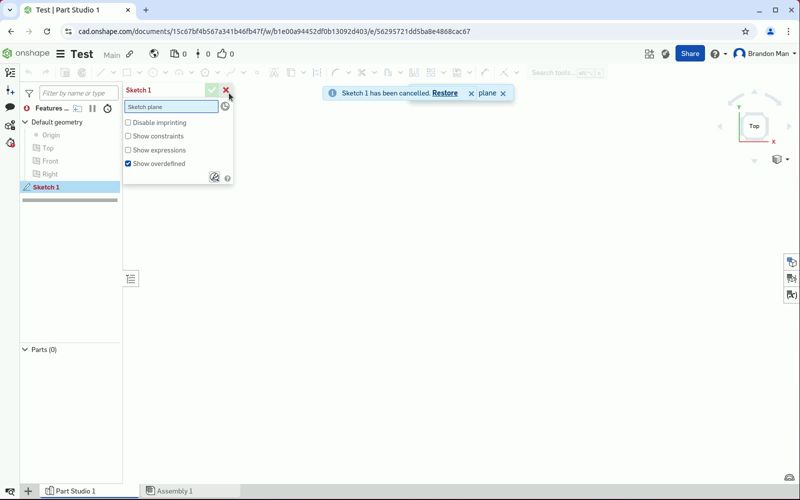
mouse_move(73, 150)
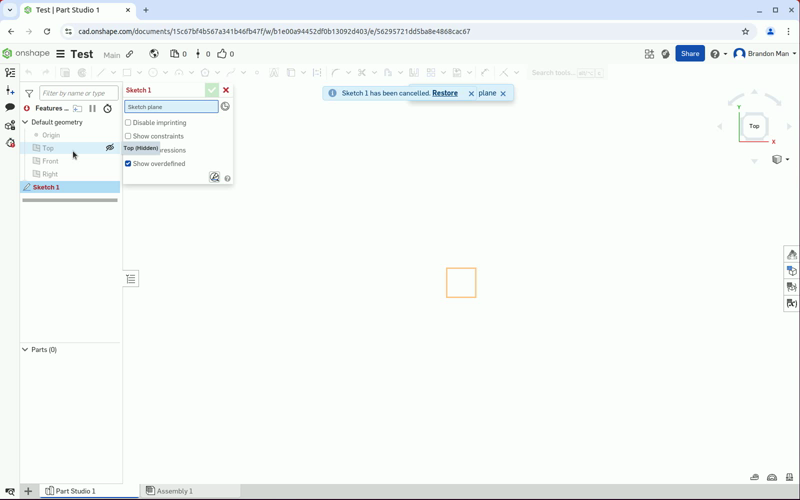
click(73, 150)
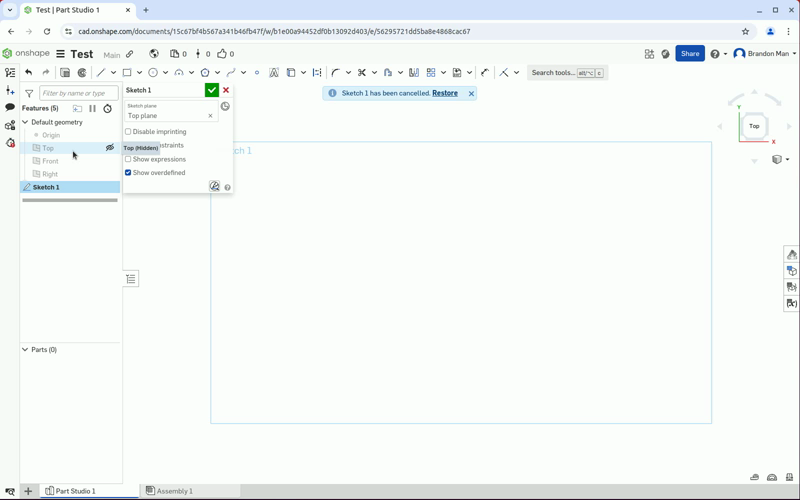
mouse_move(73, 352)
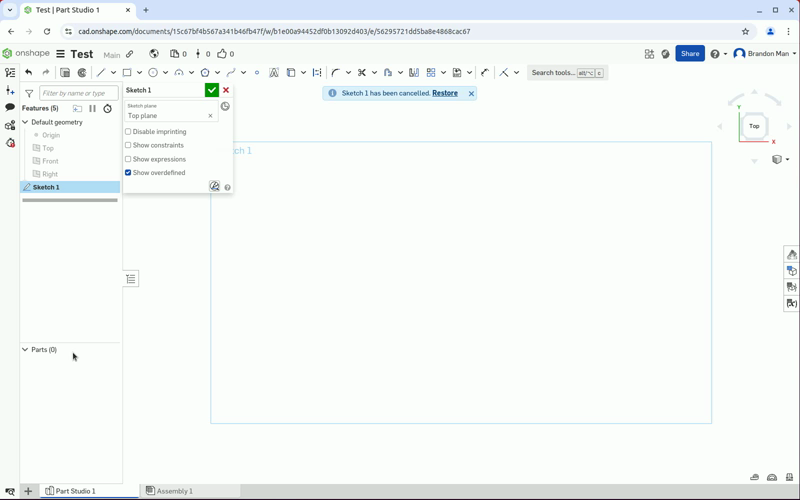
key(y)
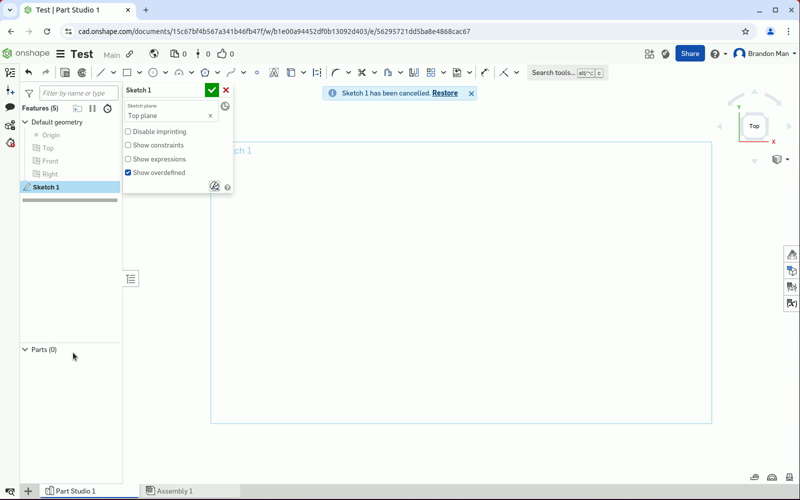
key(c)
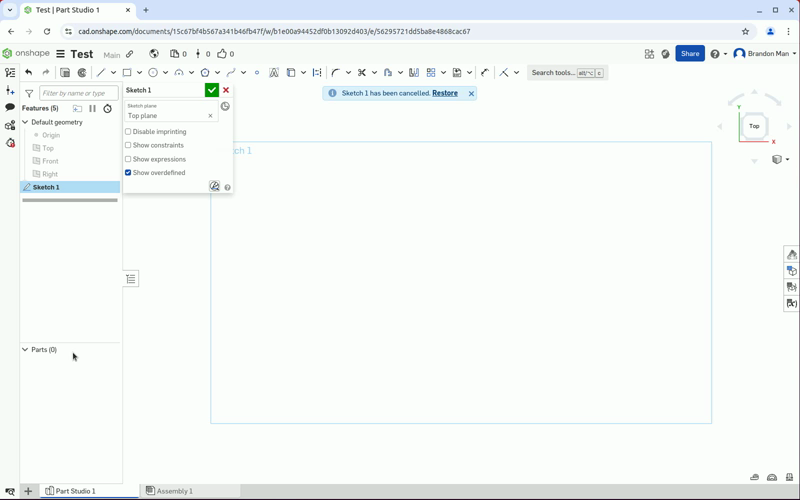
key_down(shift)
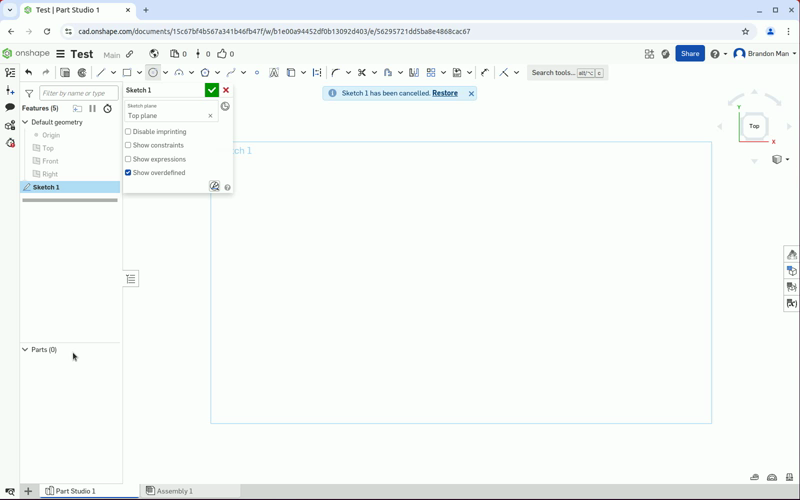
mouse_move(461, 282)
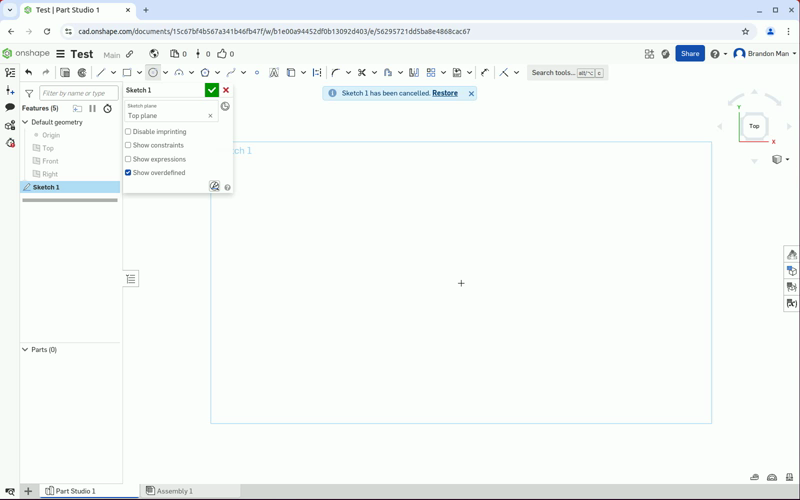
click(461, 282)
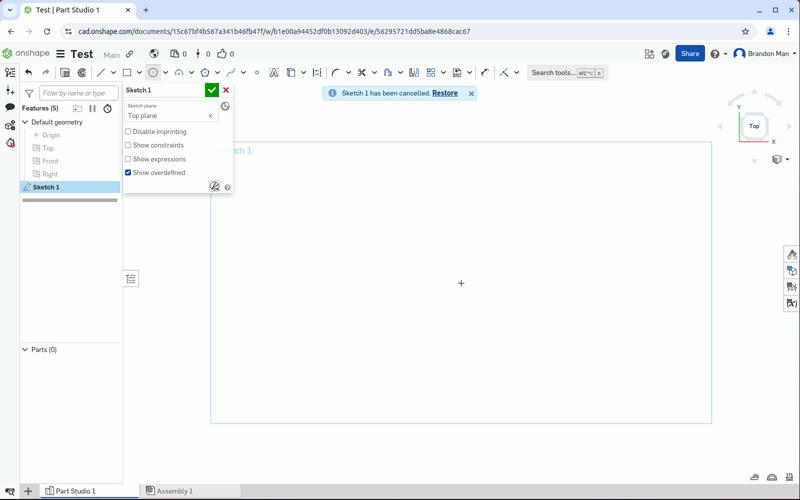
key_up(shift)
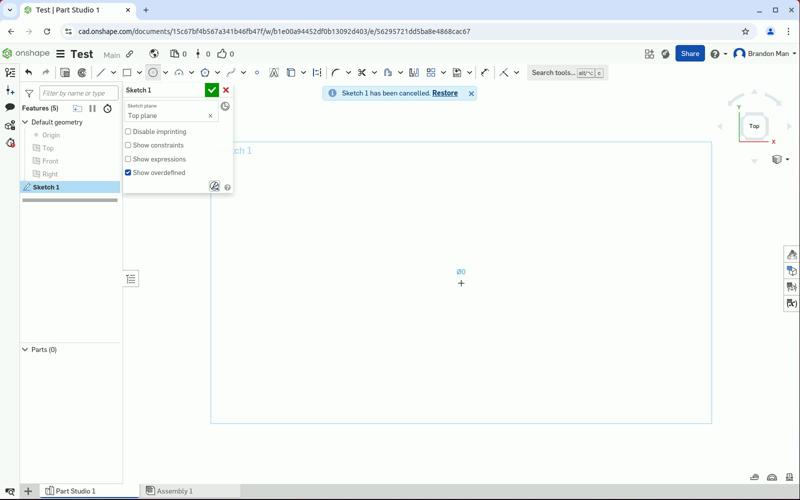
mouse_move(464, 282)
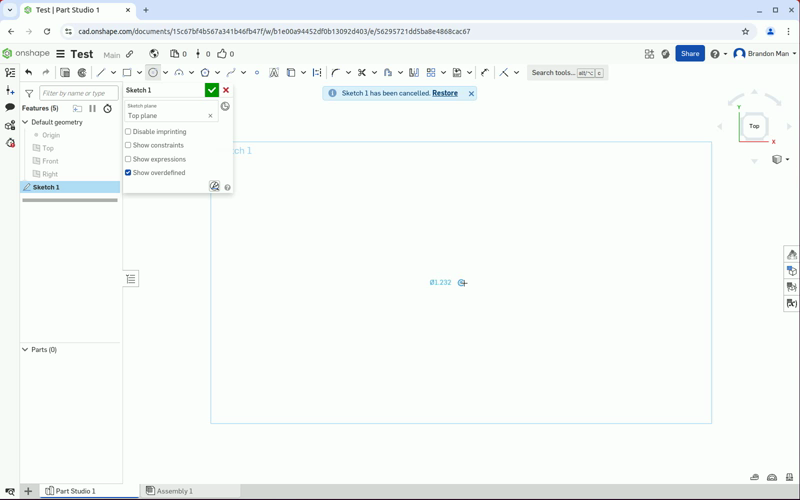
click(464, 282)
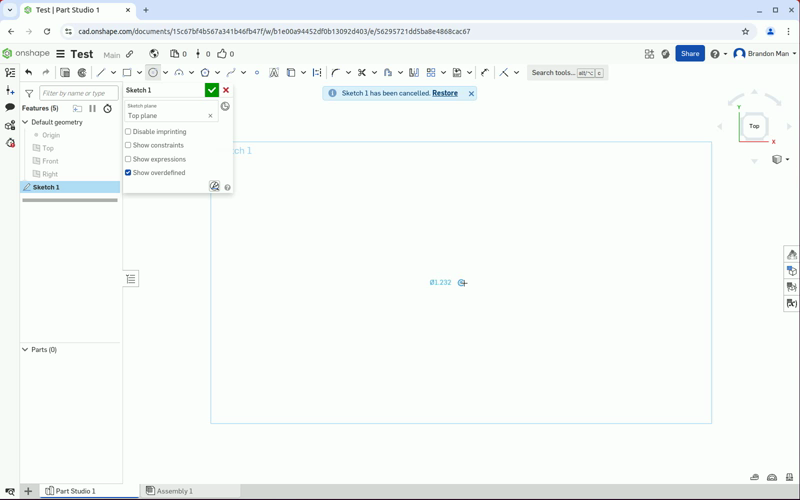
key(esc)
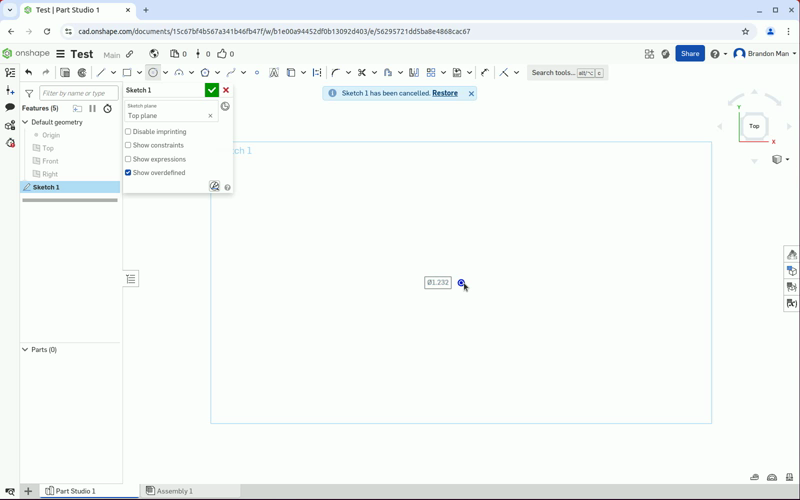
key(c)
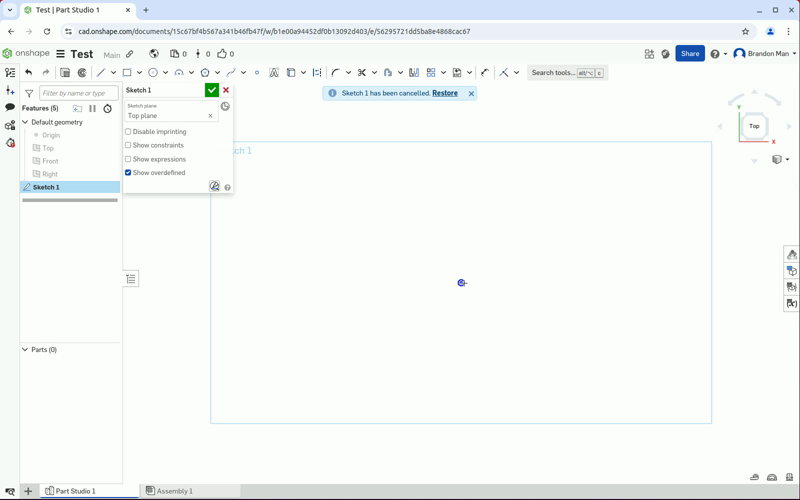
key_down(shift)
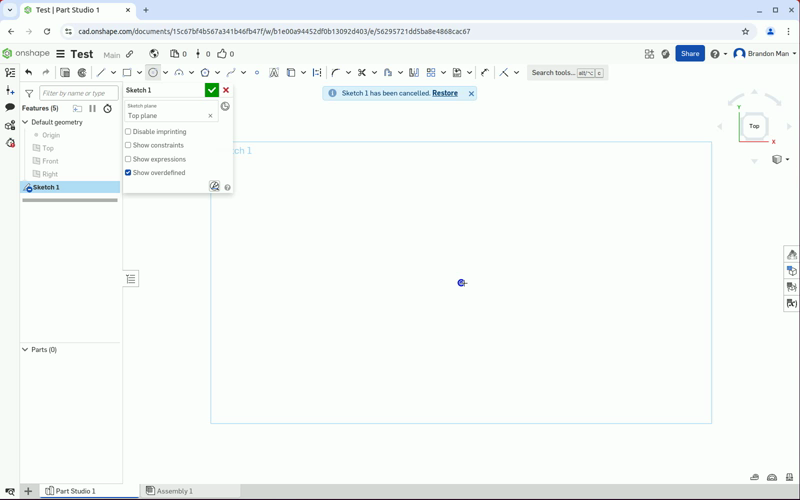
mouse_move(461, 282)
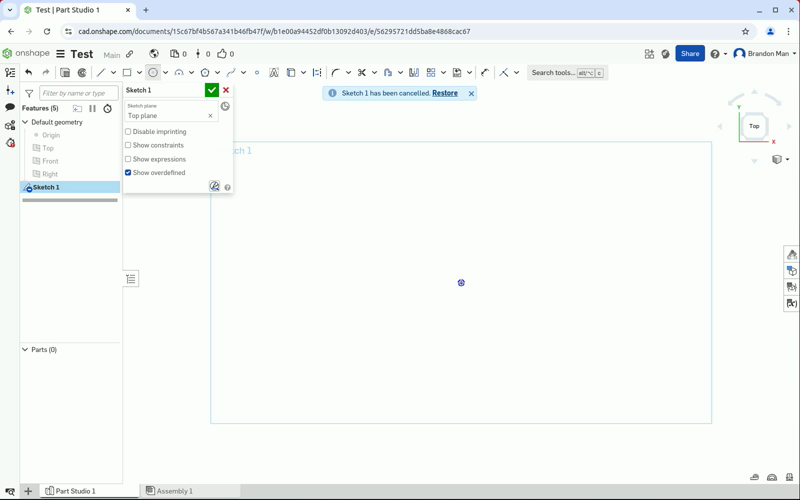
scroll(6)
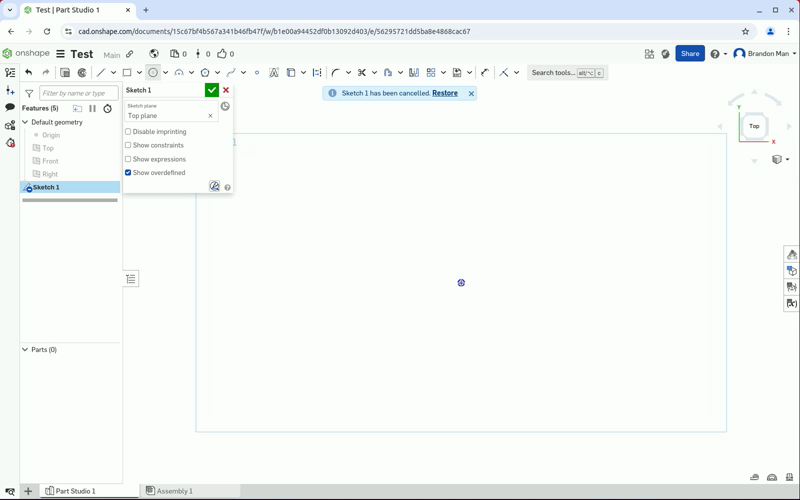
scroll(6)
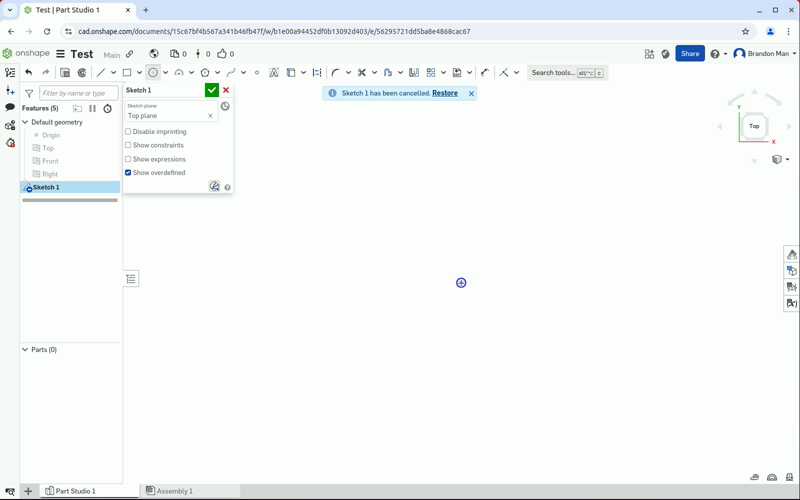
scroll(6)
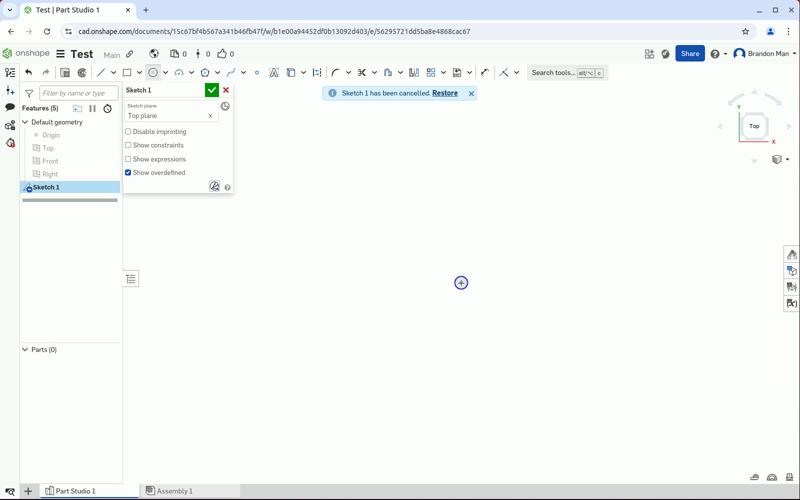
scroll(6)
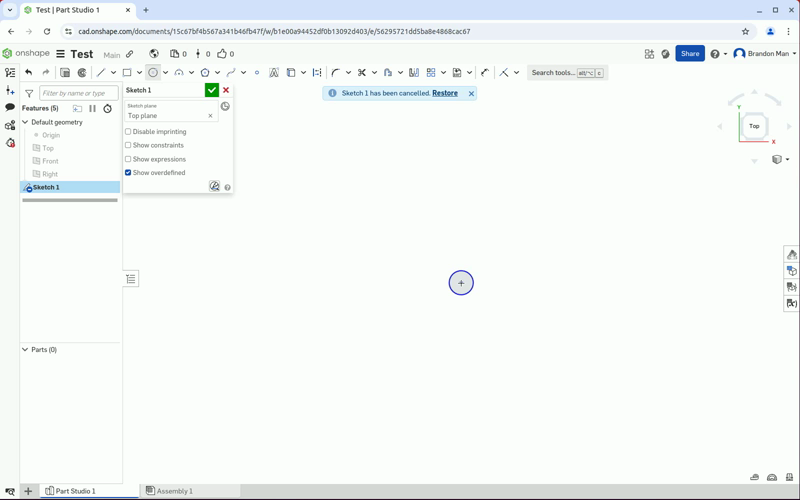
scroll(6)
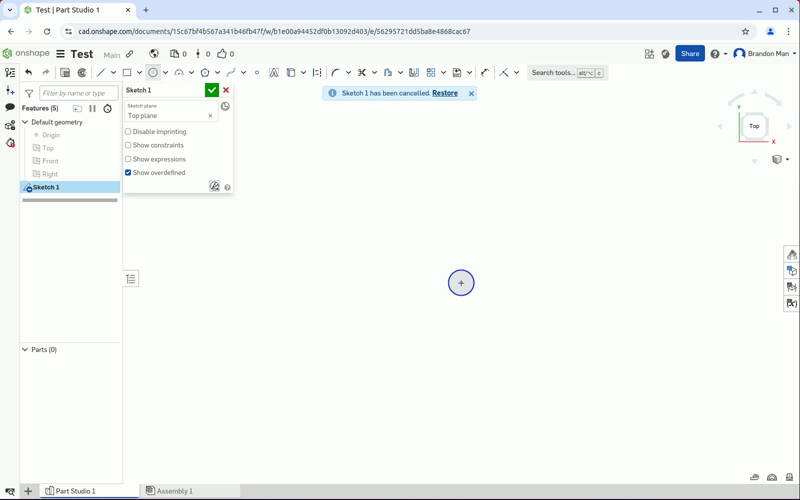
scroll(6)
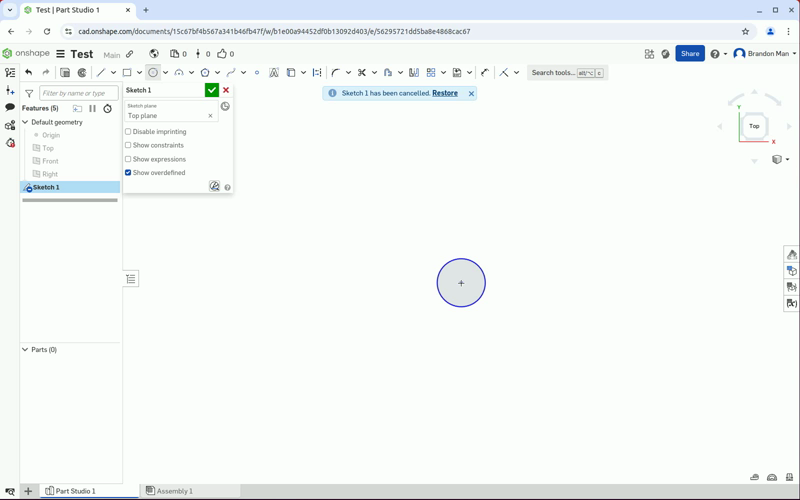
scroll(6)
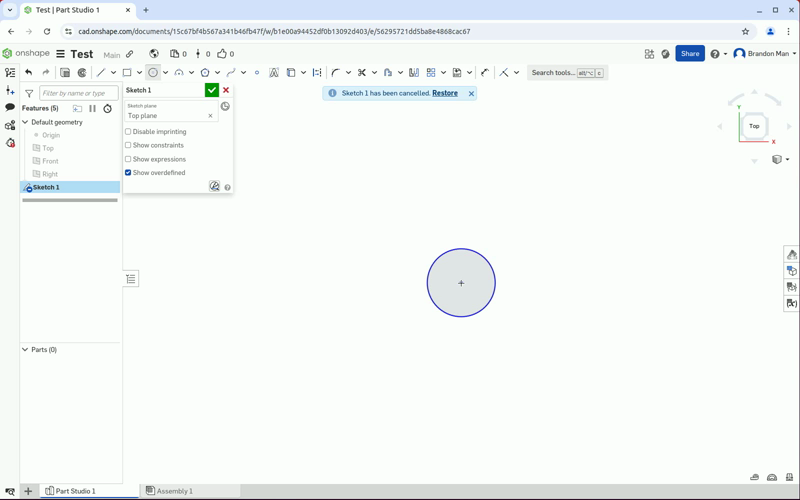
click(461, 282)
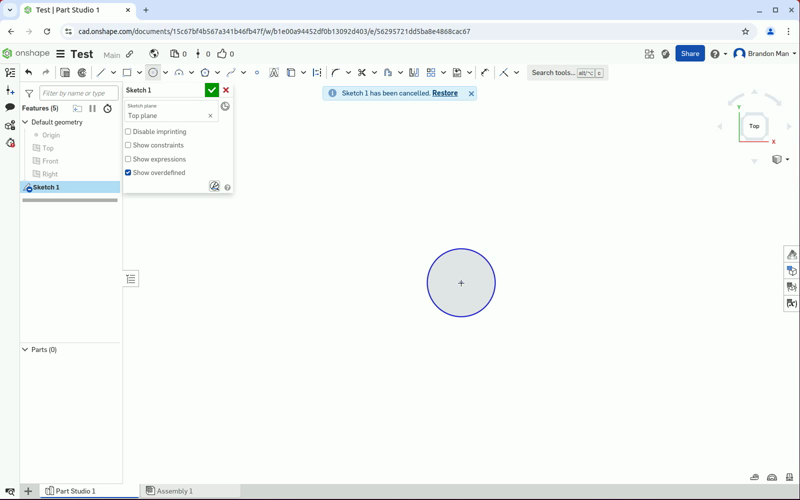
scroll(-6)
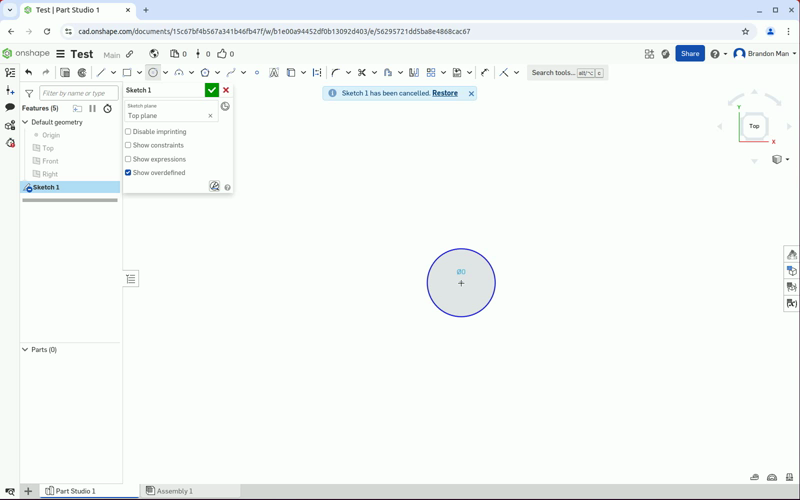
scroll(-6)
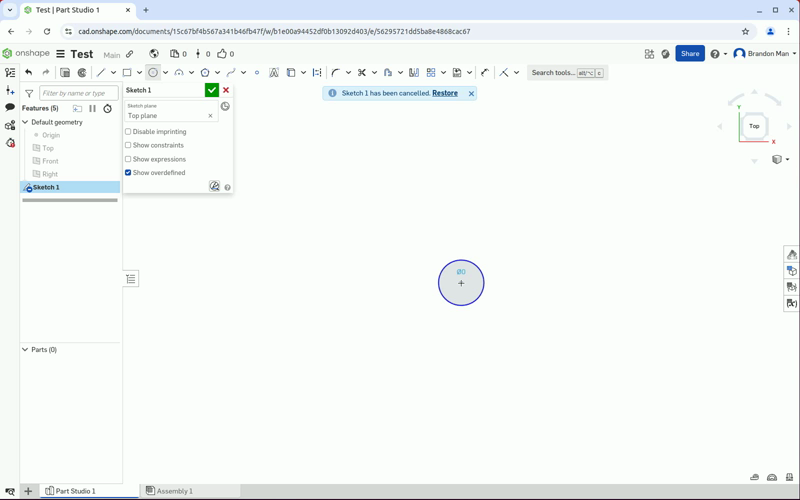
scroll(-6)
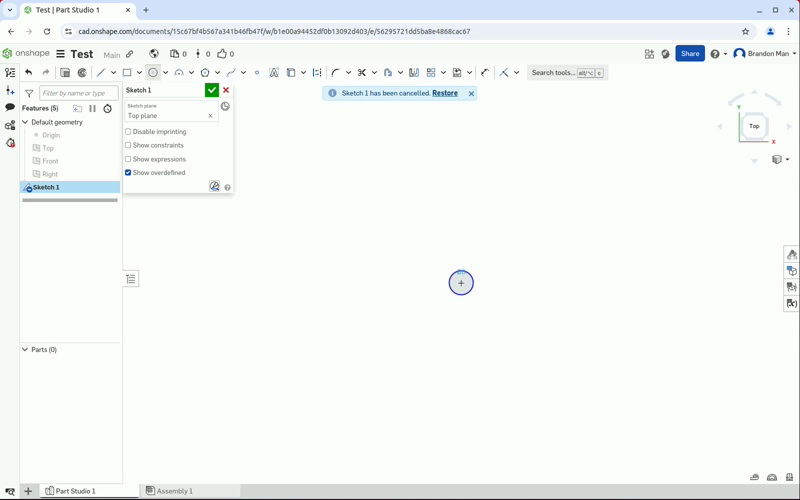
scroll(-6)
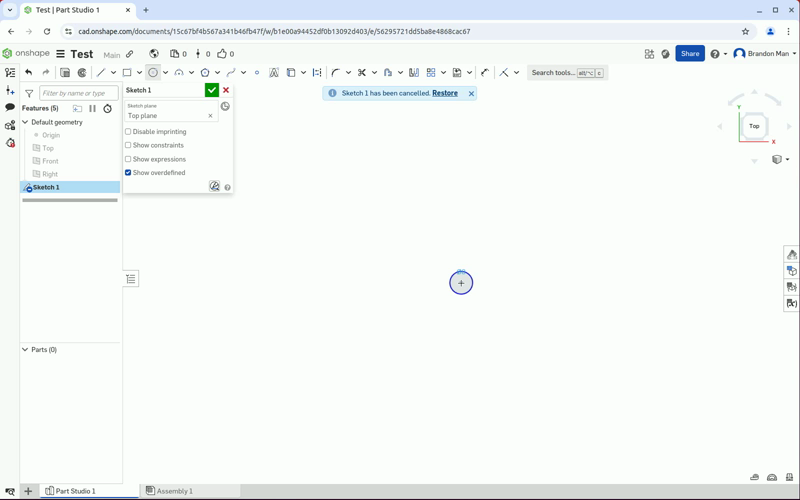
scroll(-6)
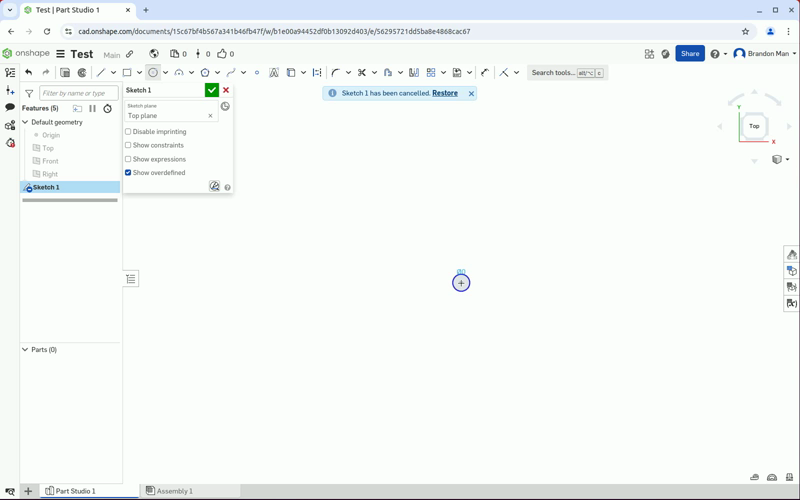
scroll(-6)
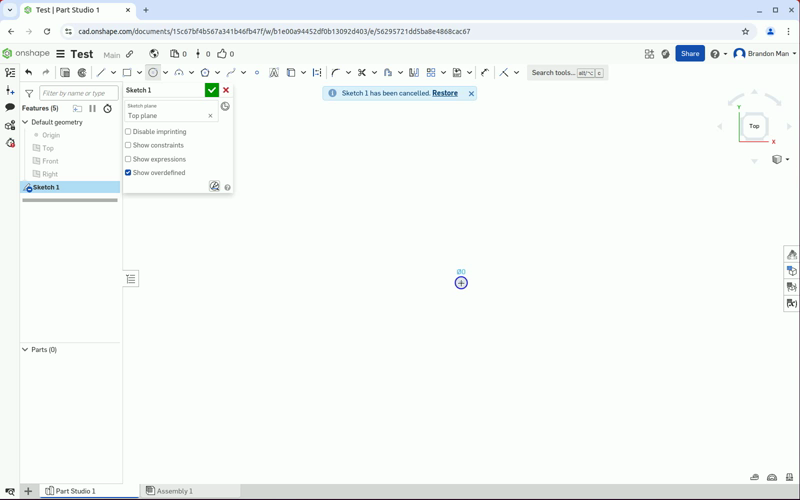
scroll(-6)
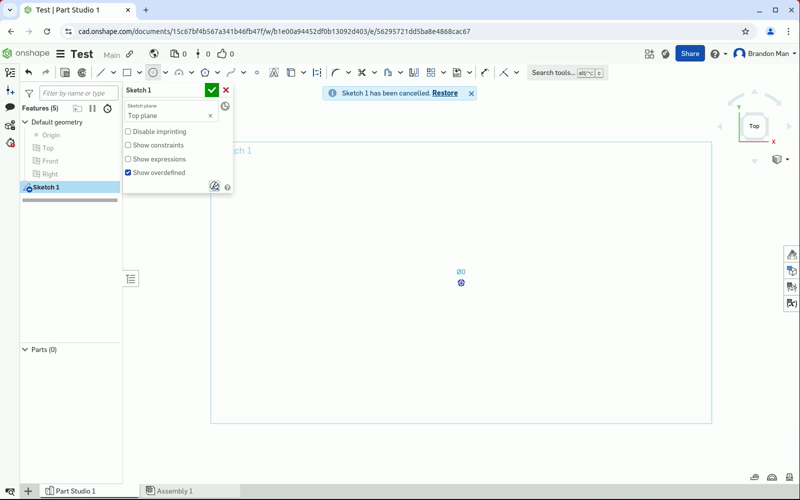
key_up(shift)
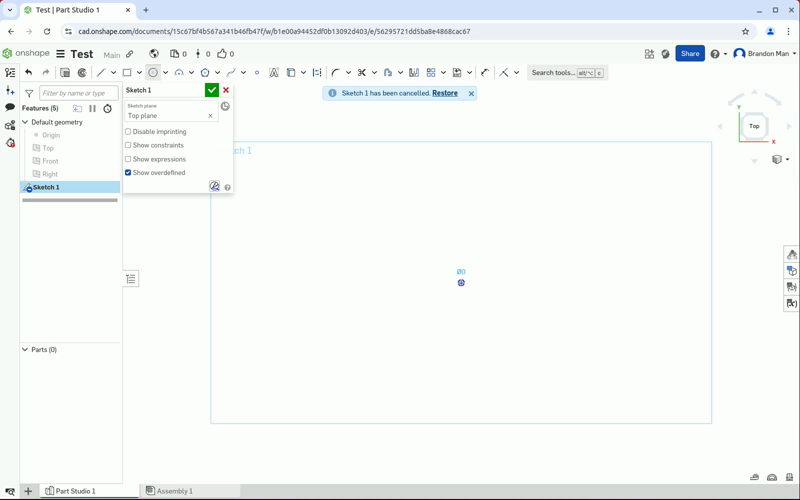
mouse_move(462, 282)
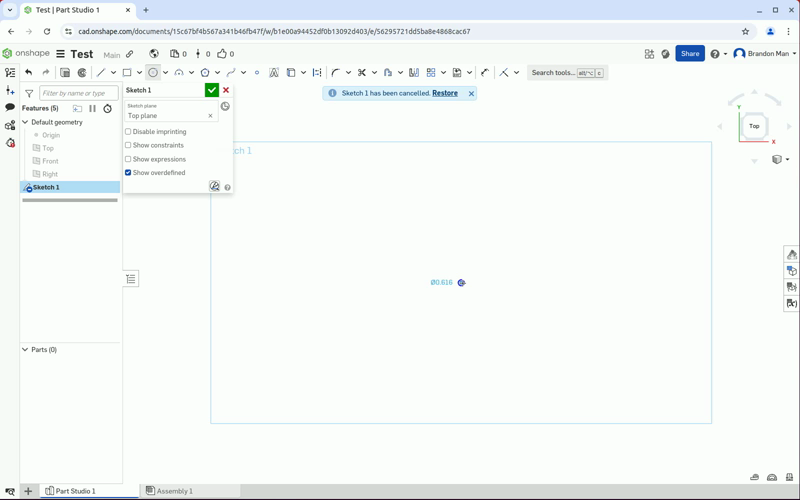
scroll(6)
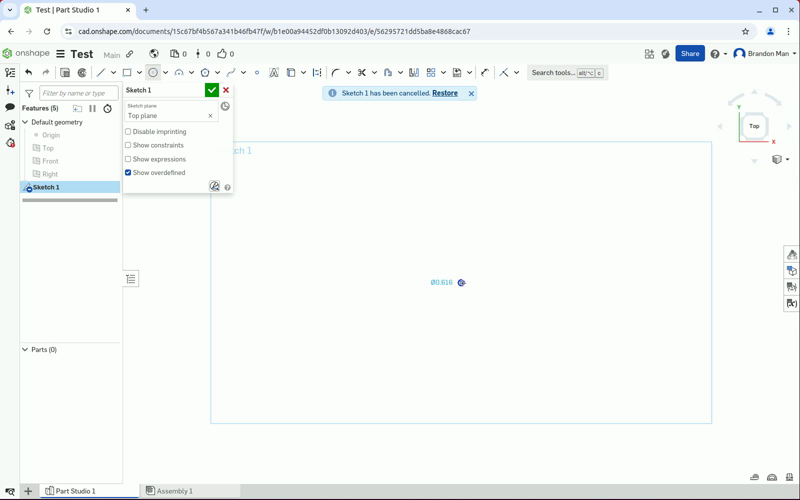
scroll(6)
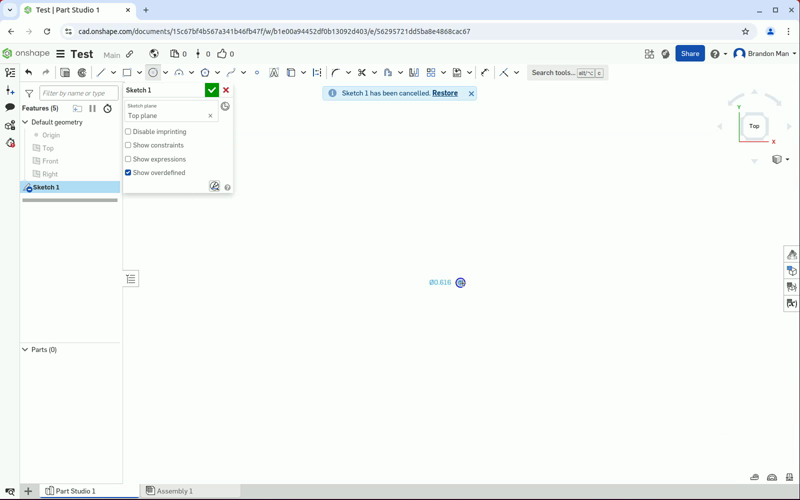
scroll(6)
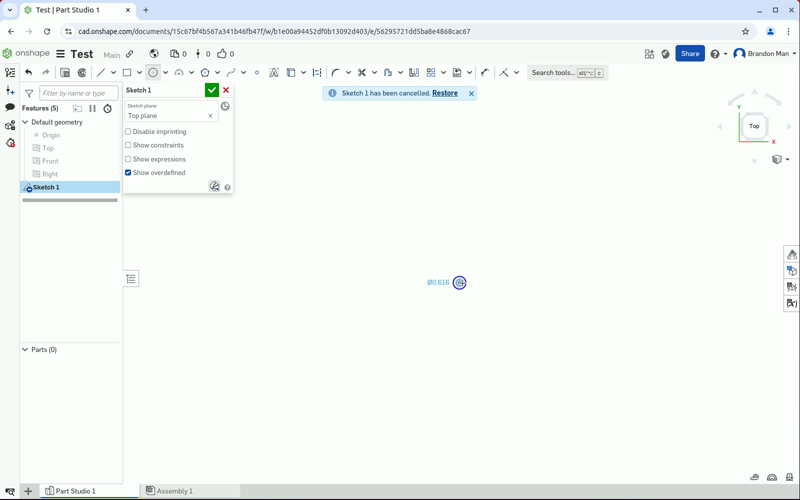
scroll(6)
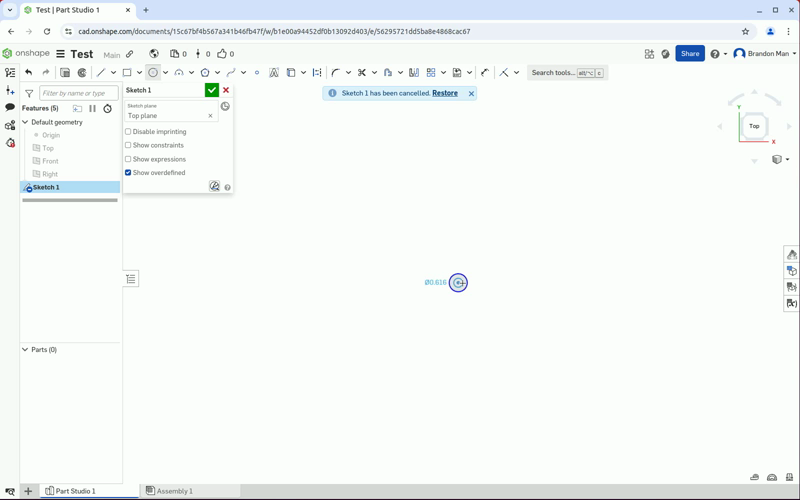
scroll(6)
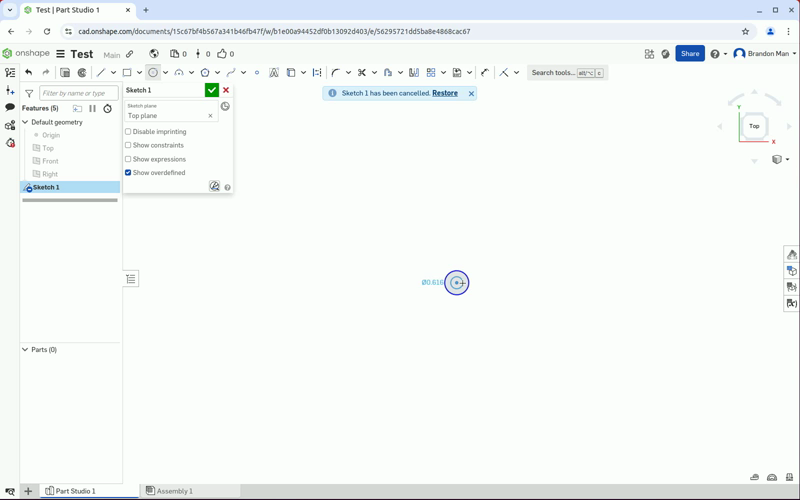
scroll(6)
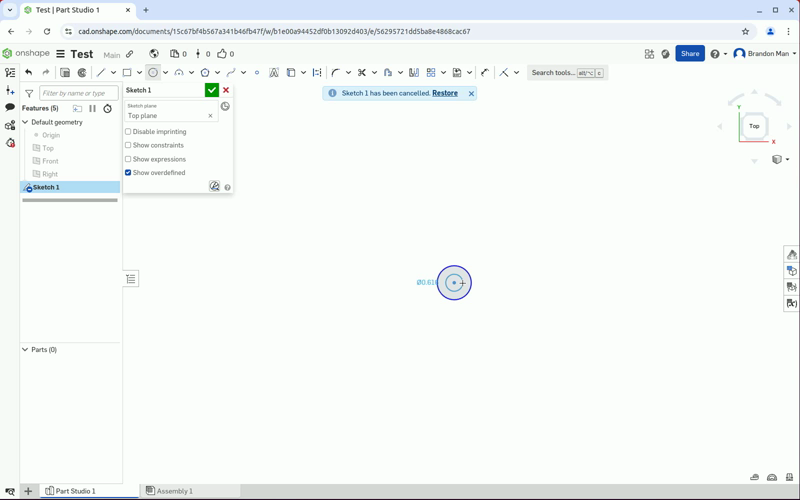
scroll(6)
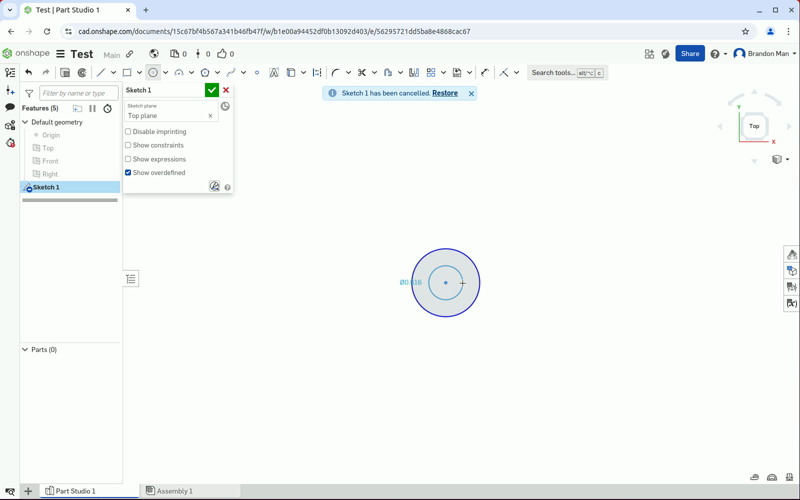
click(462, 282)
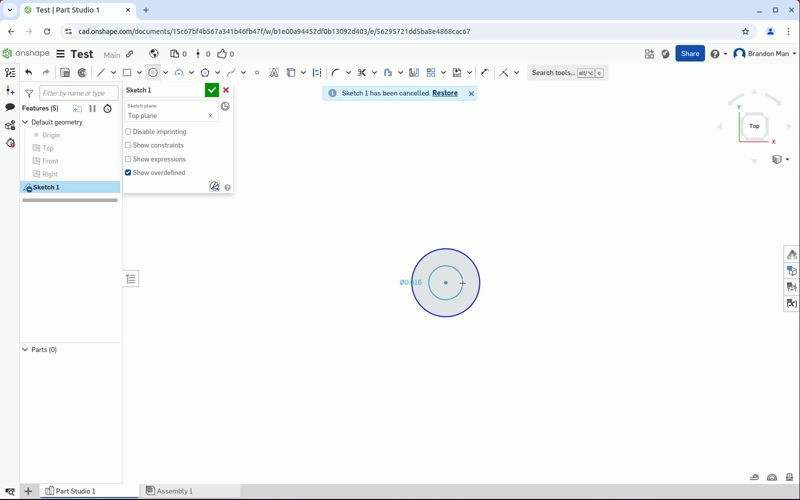
scroll(-6)
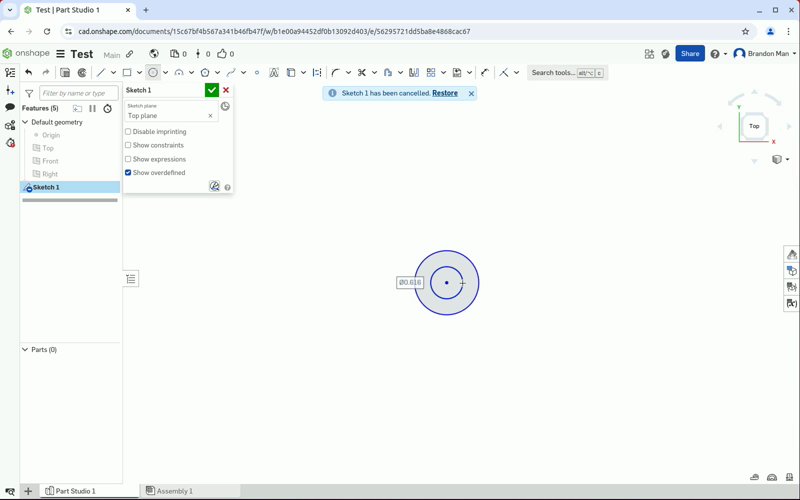
scroll(-6)
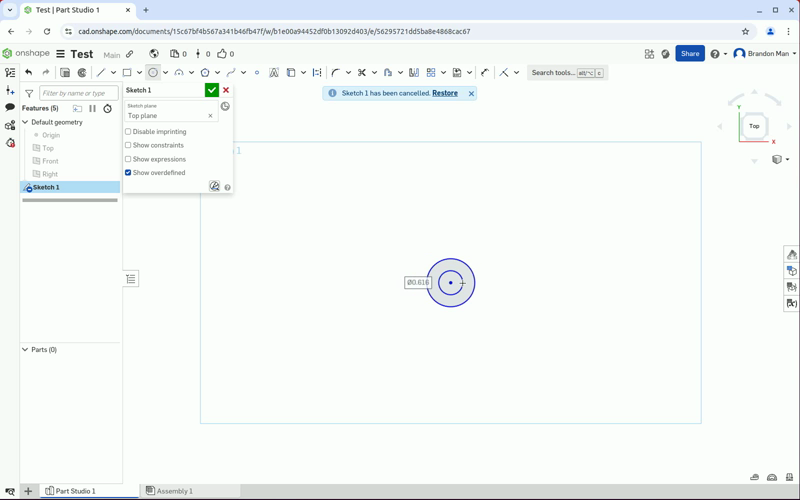
scroll(-6)
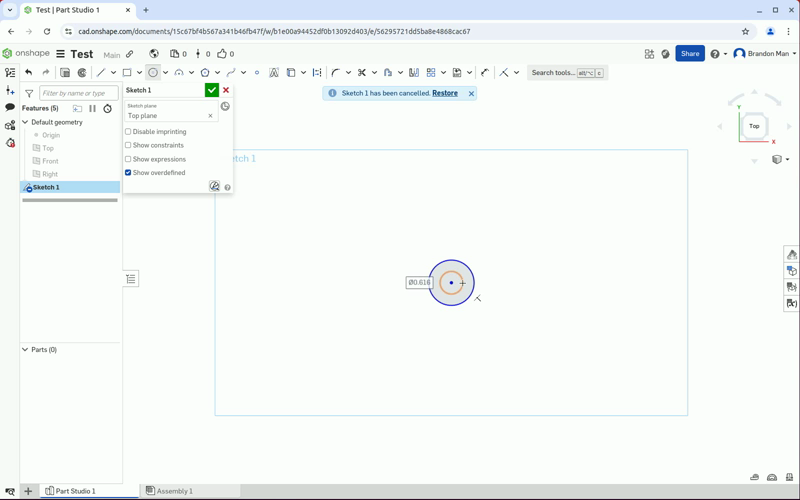
scroll(-6)
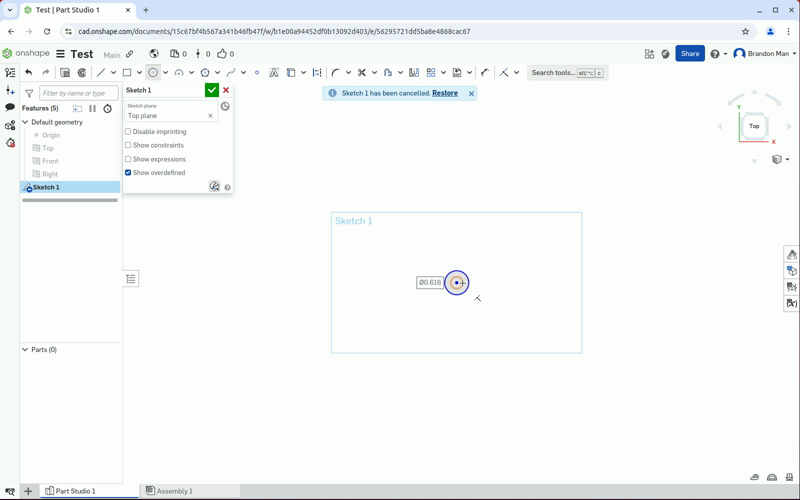
scroll(-6)
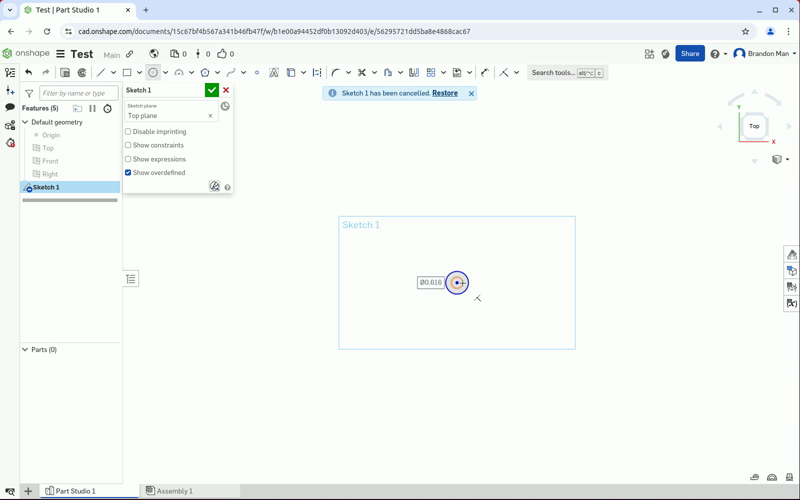
scroll(-6)
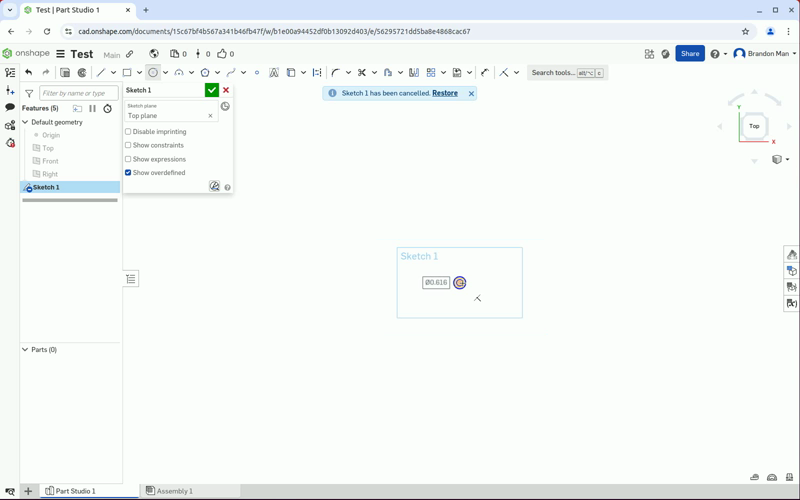
scroll(-6)
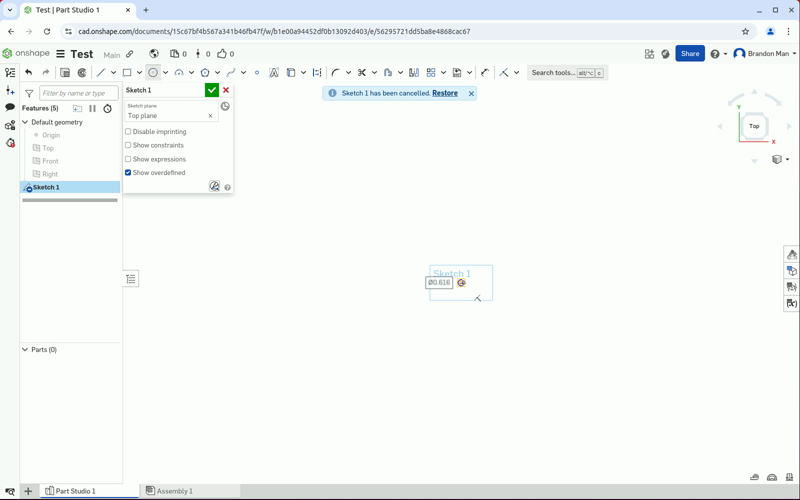
key(esc)
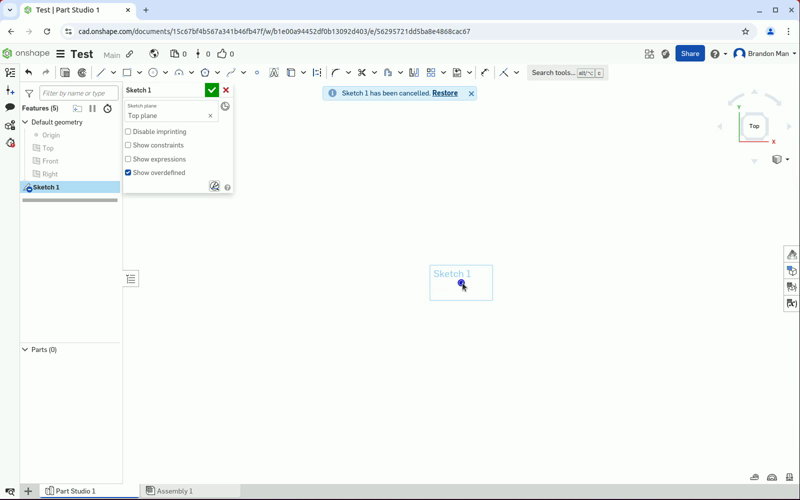
mouse_move(459, 282)
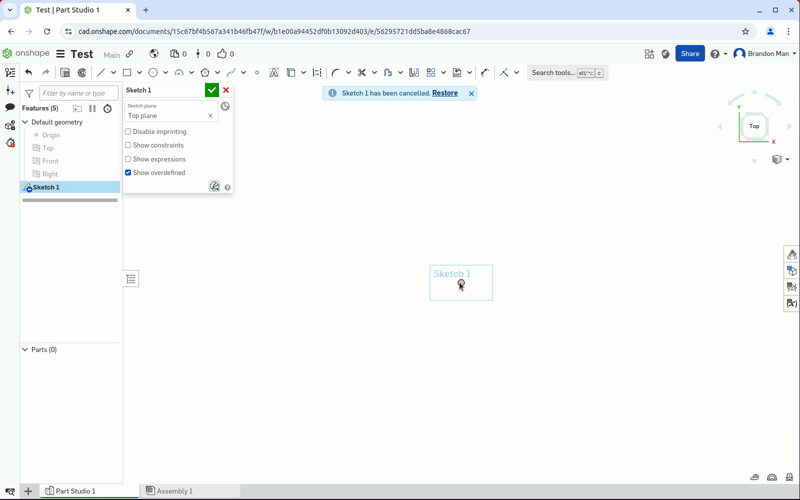
scroll(6)
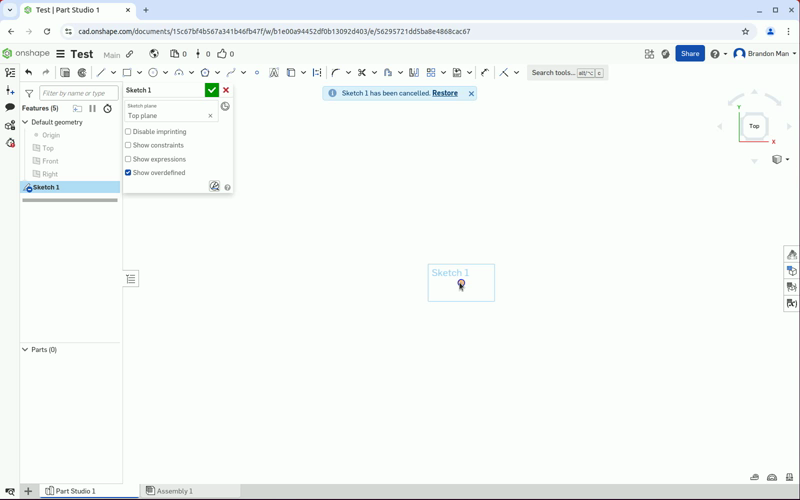
scroll(6)
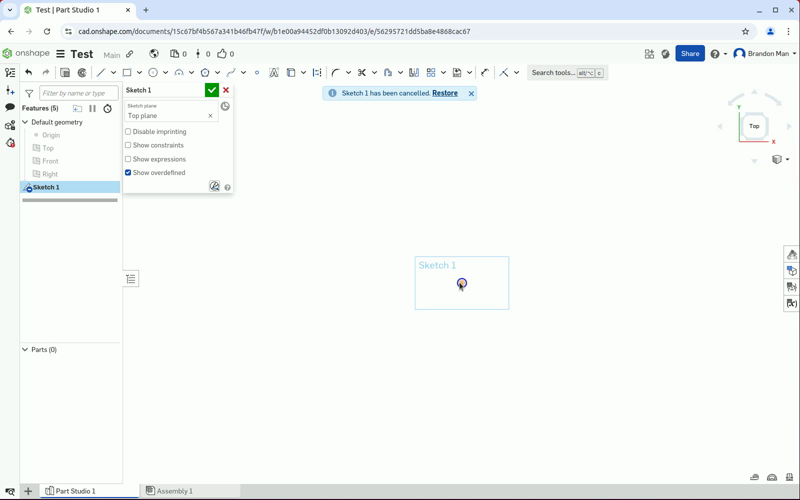
scroll(6)
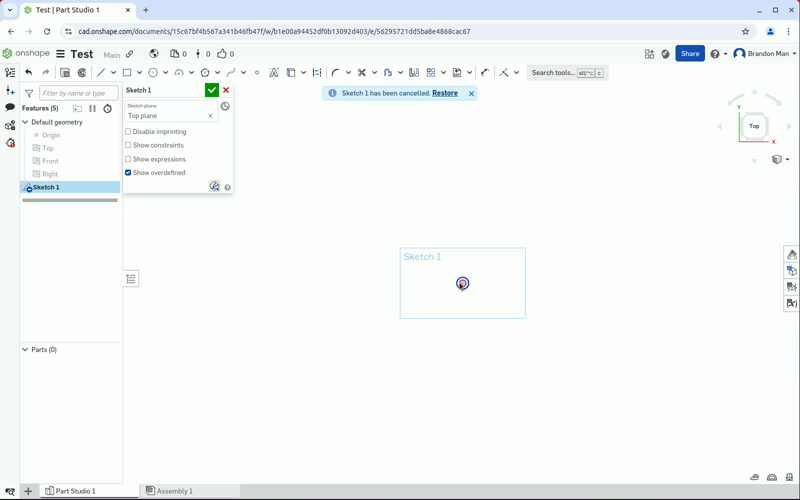
scroll(6)
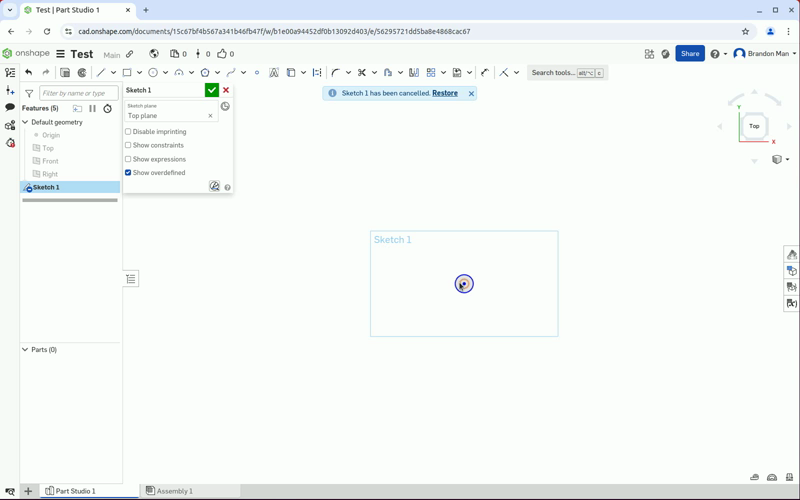
scroll(6)
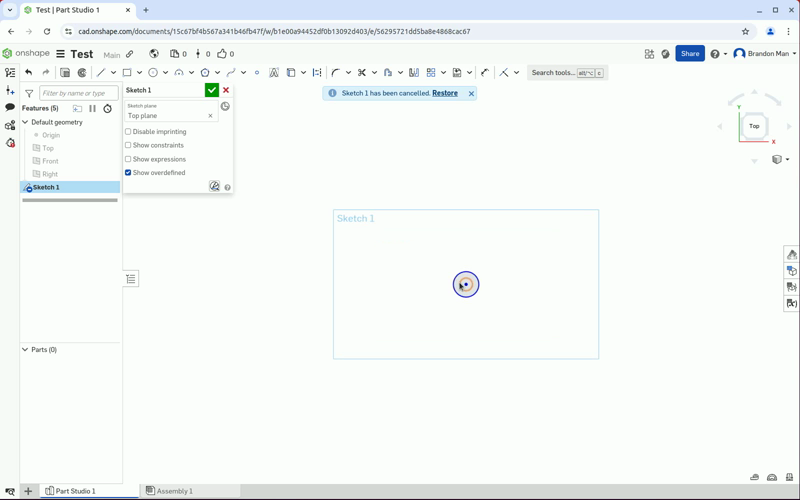
scroll(6)
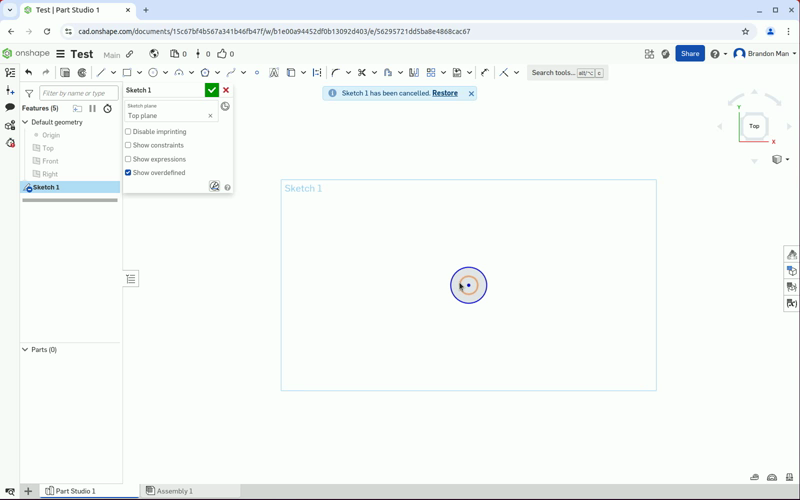
scroll(6)
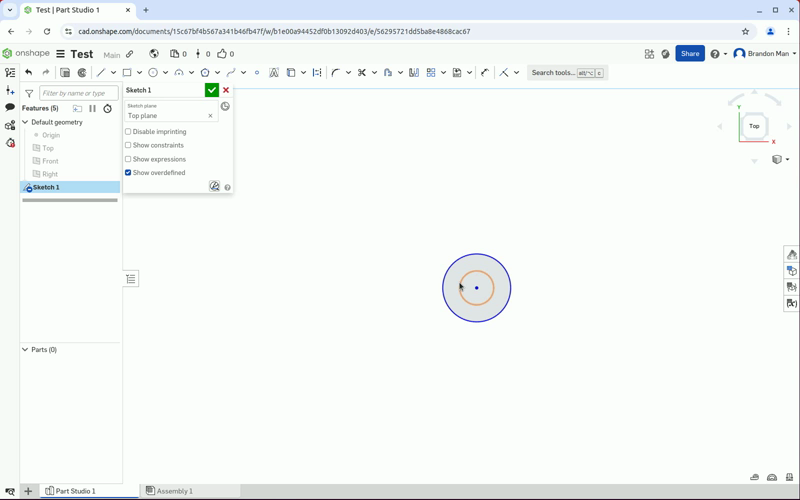
click(459, 282)
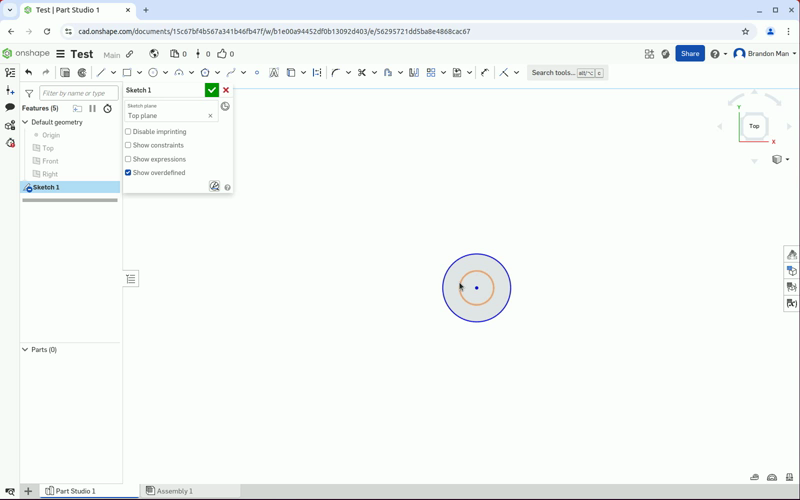
scroll(-6)
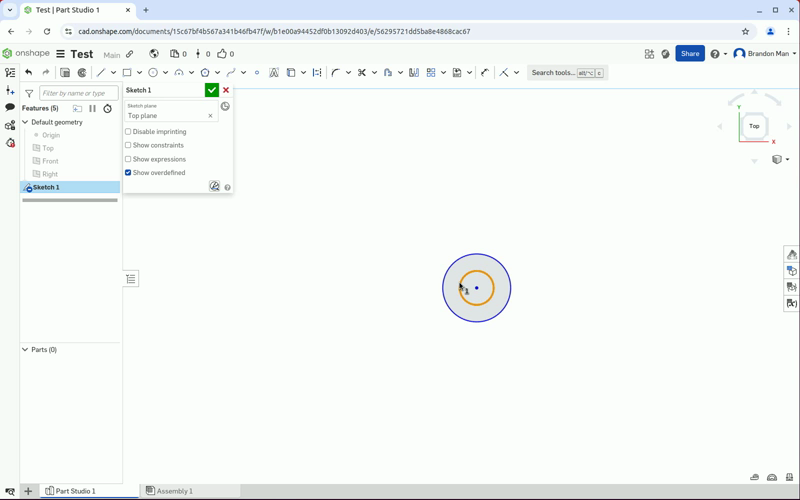
scroll(-6)
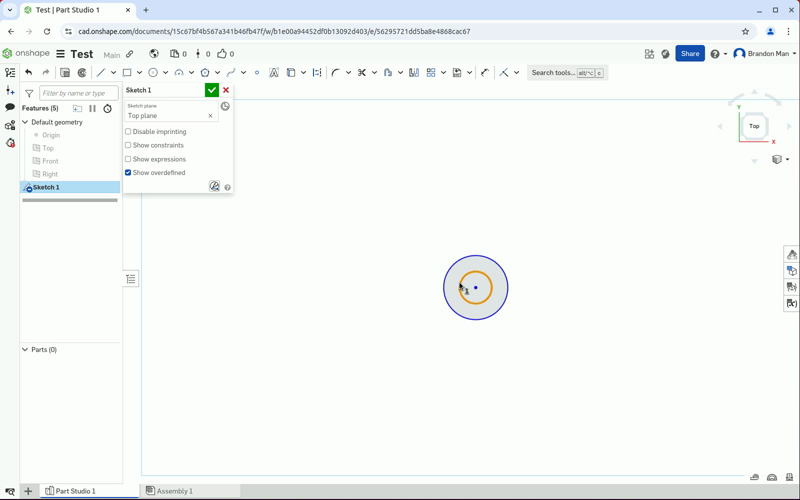
scroll(-6)
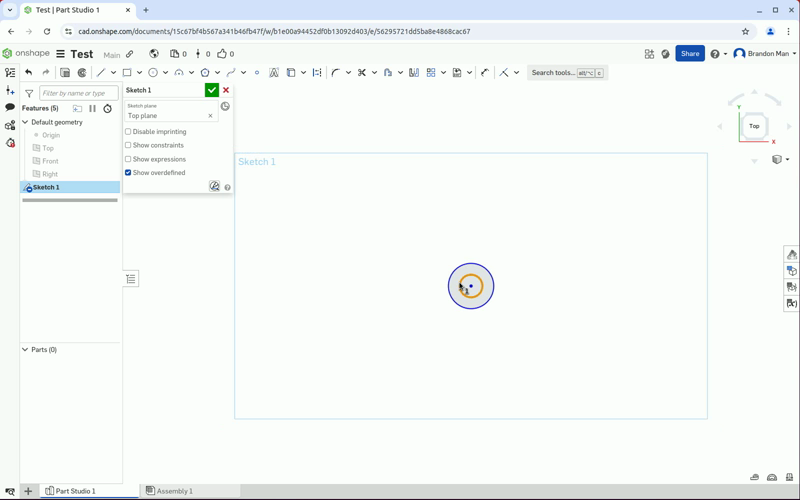
scroll(-6)
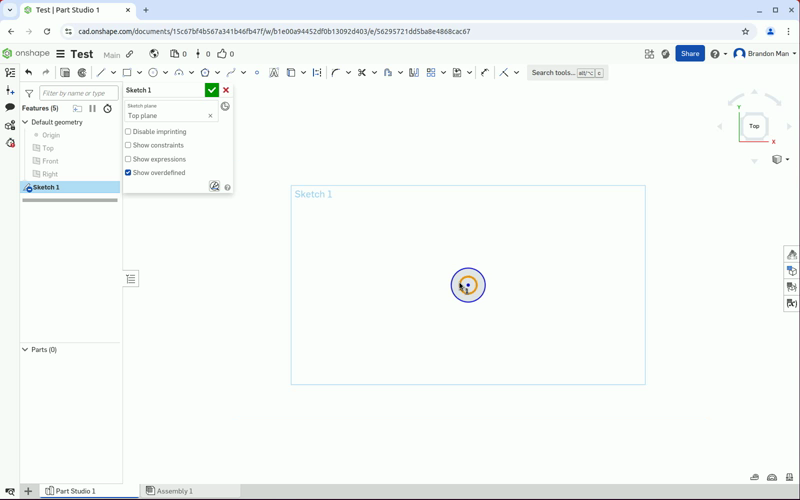
scroll(-6)
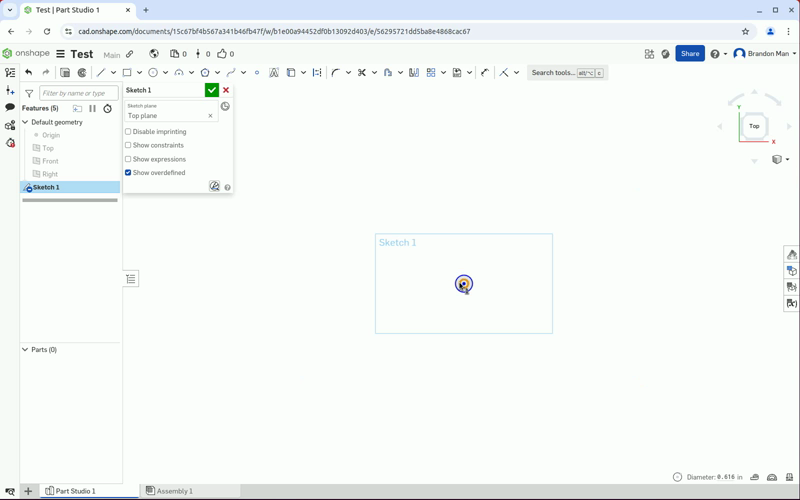
scroll(-6)
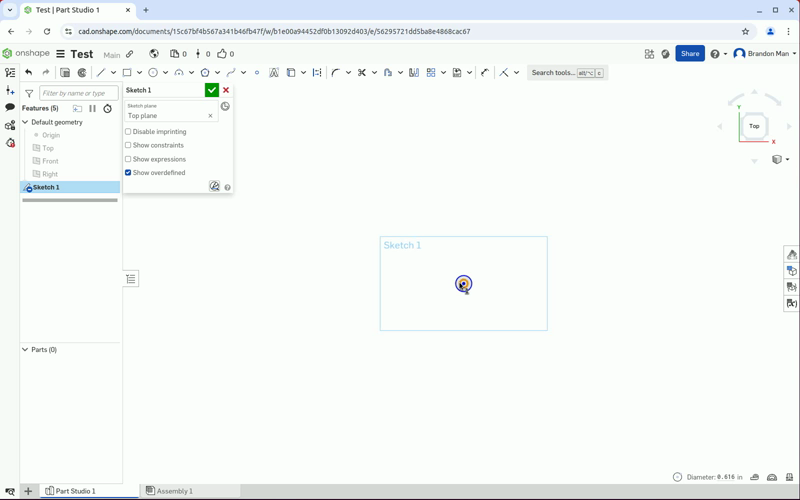
scroll(-6)
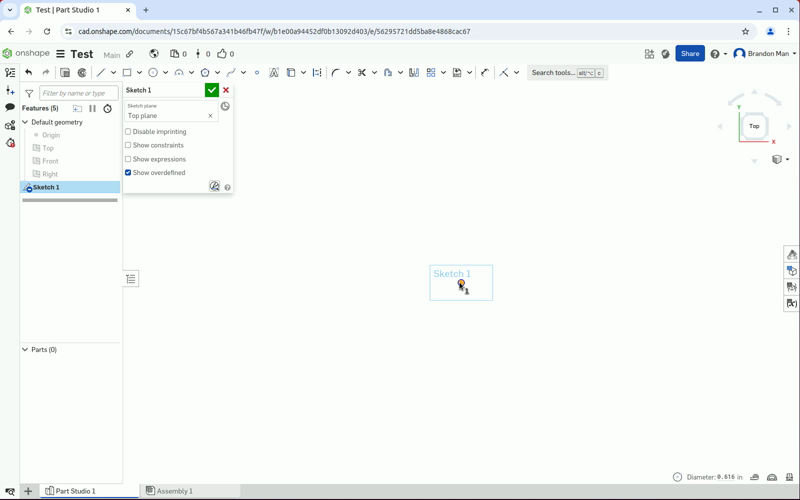
mouse_move(73, 352)
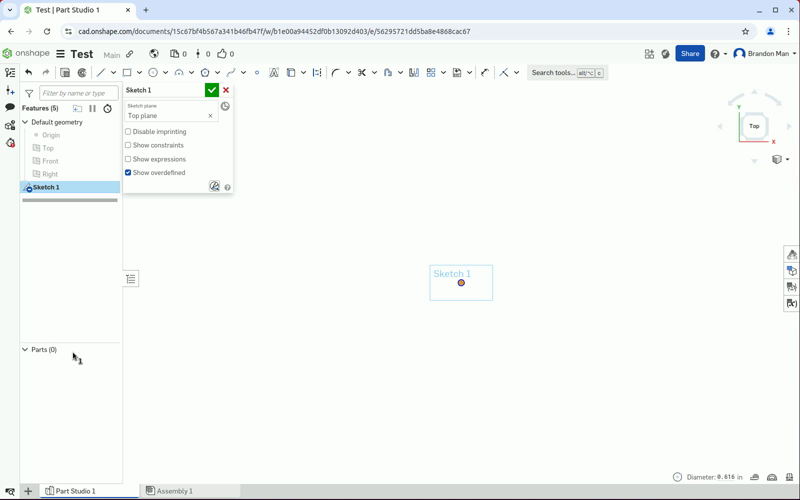
key(shift+y)
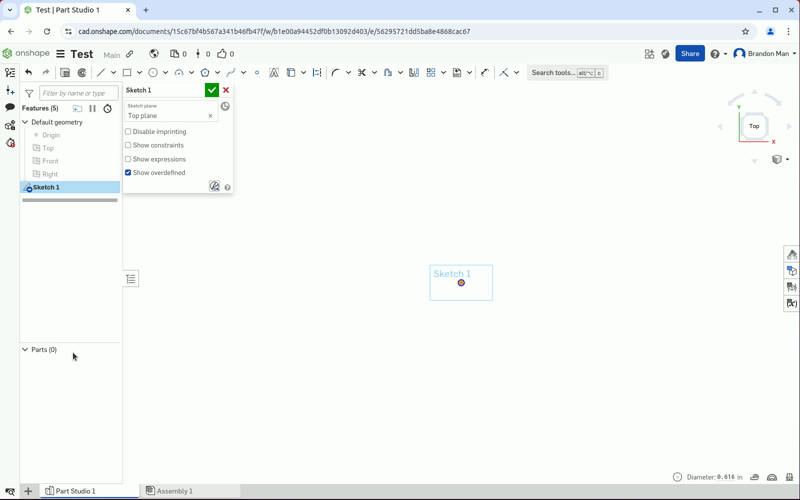
key(shift+e)
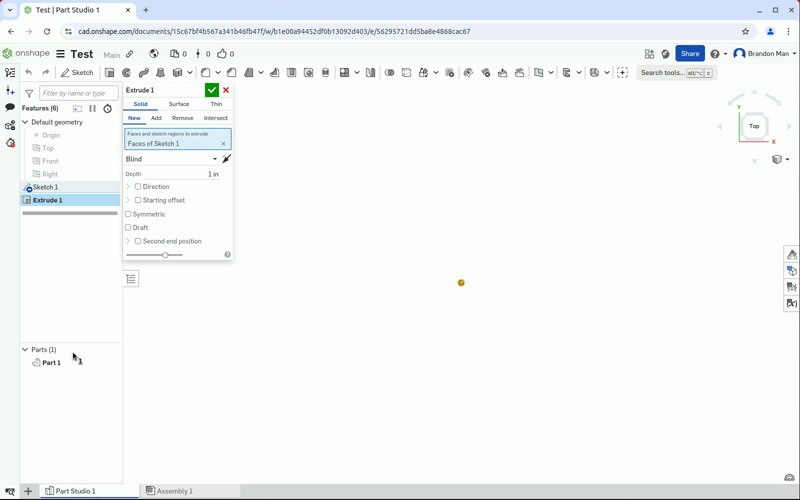
mouse_move(143, 106)
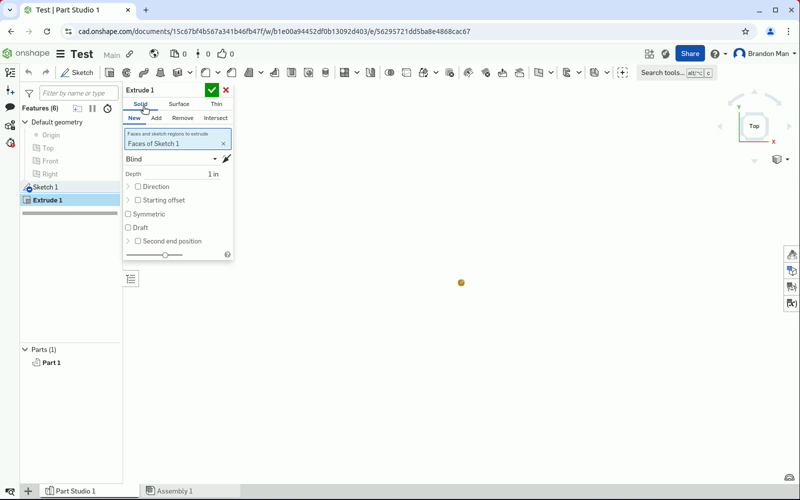
click(143, 106)
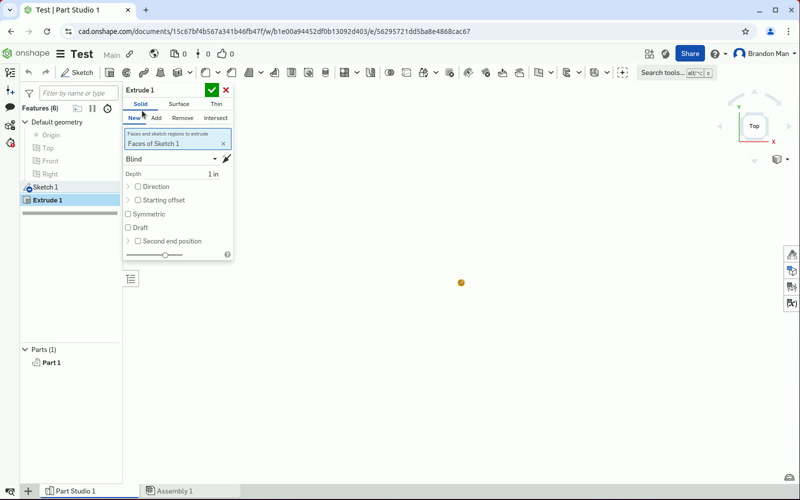
mouse_move(137, 120)
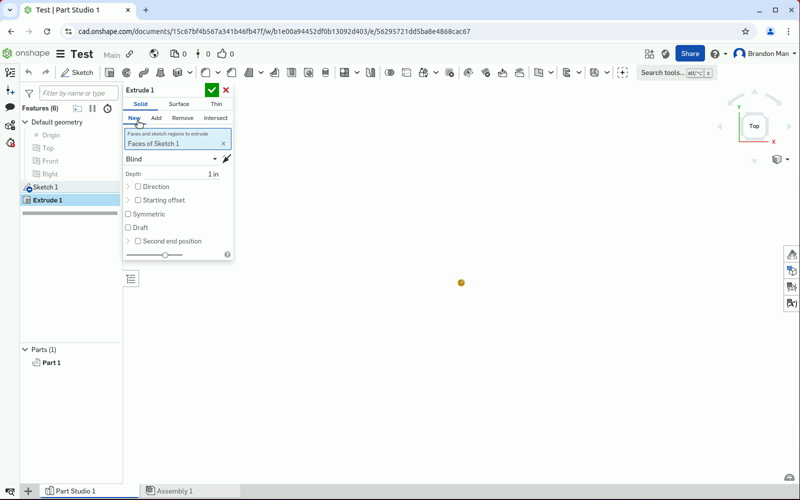
click(137, 120)
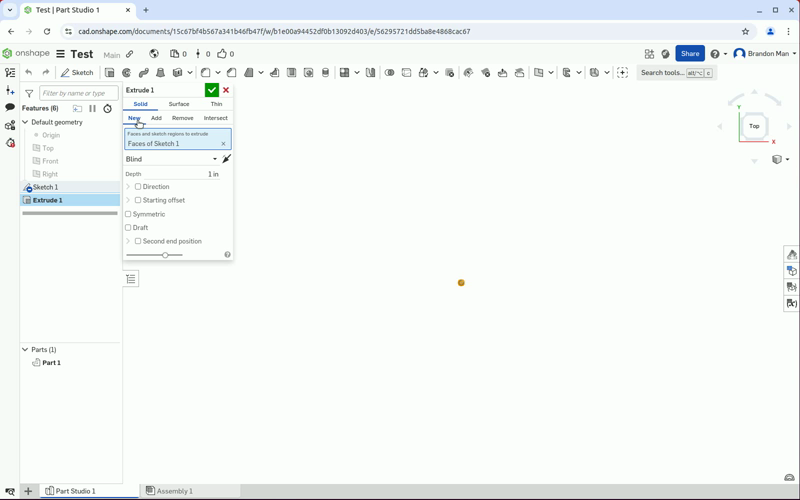
key(tab, 4)
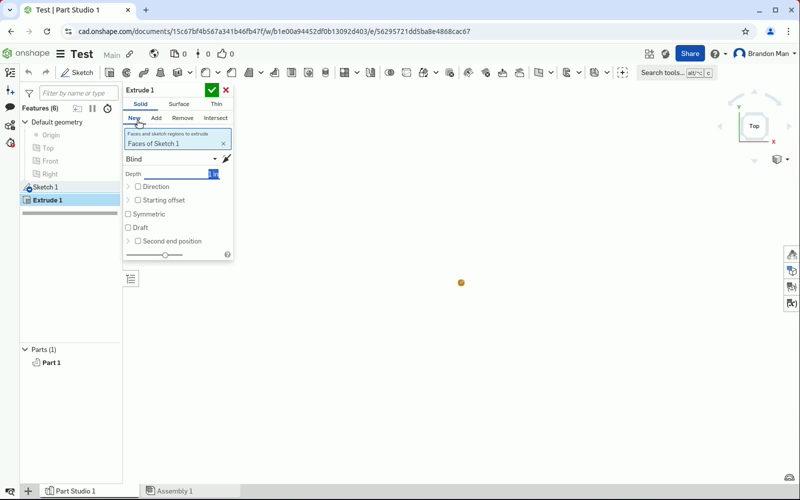
text(0.481)
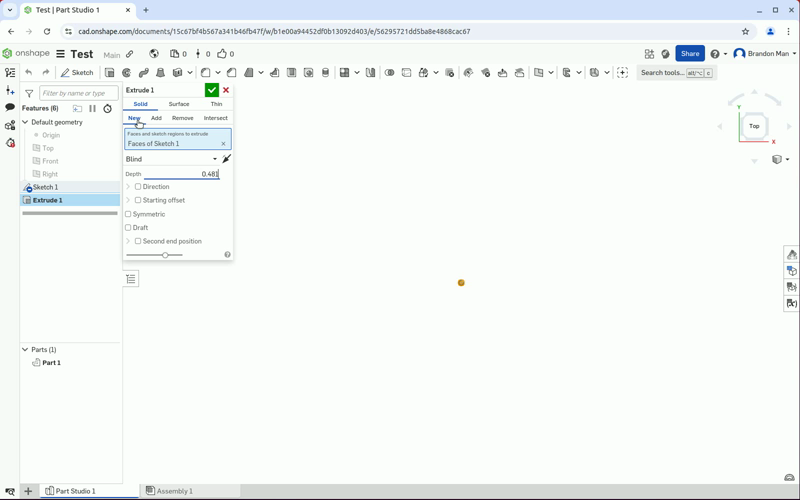
key(enter)
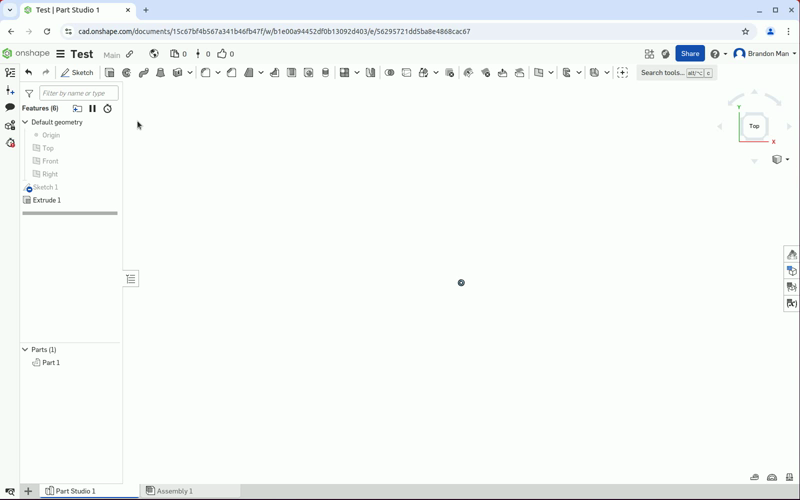
key(shift+h)
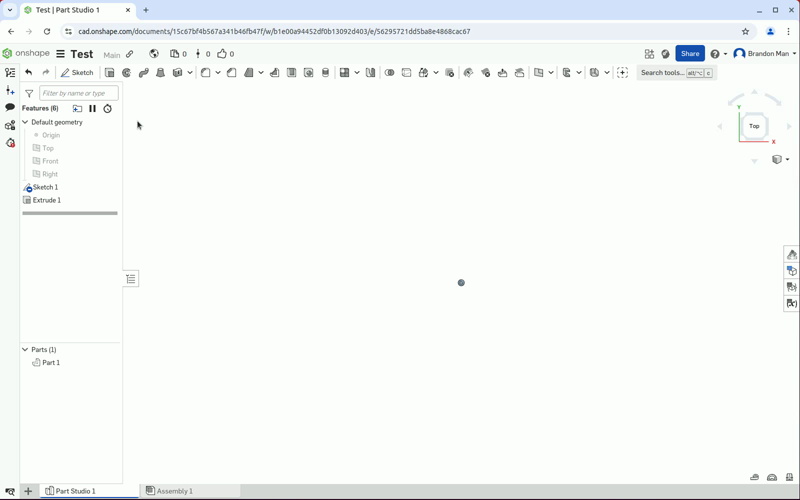
key(shift+h)
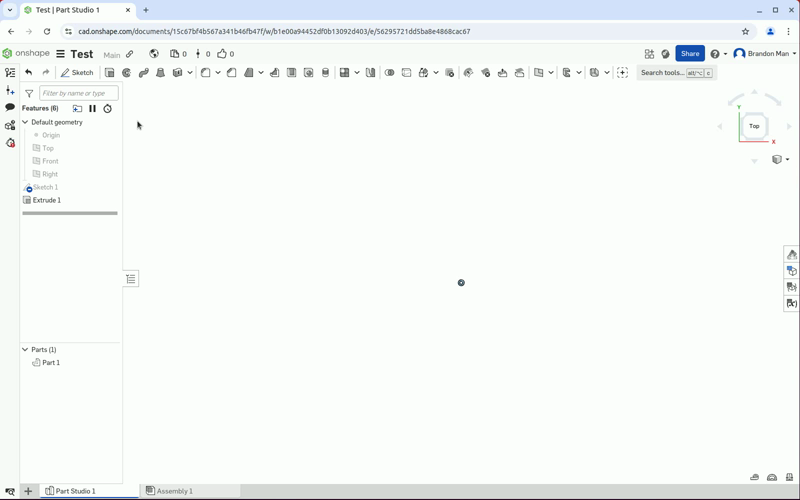
mouse_move(73, 189)
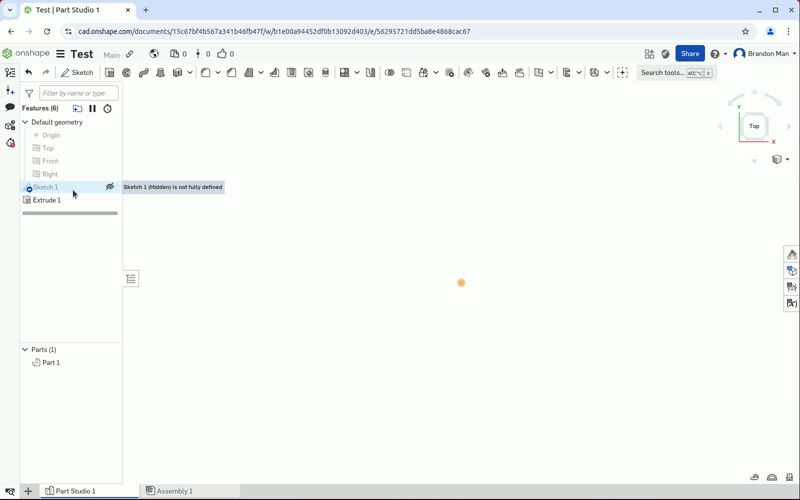
click(73, 189)
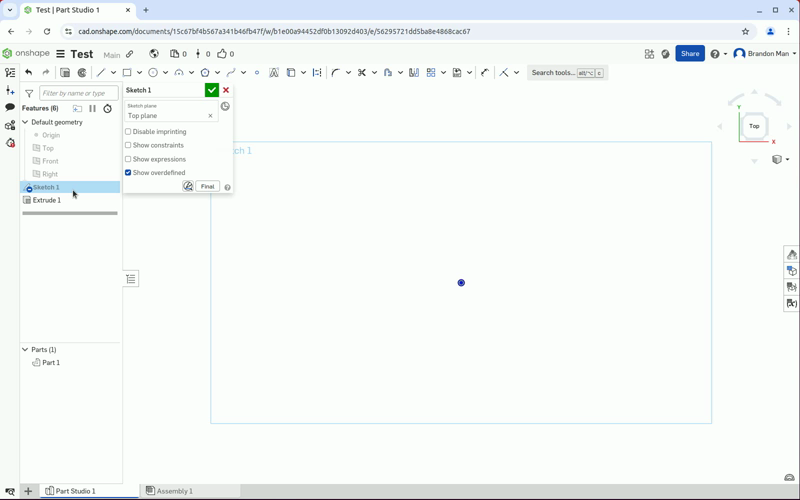
mouse_move(229, 92)
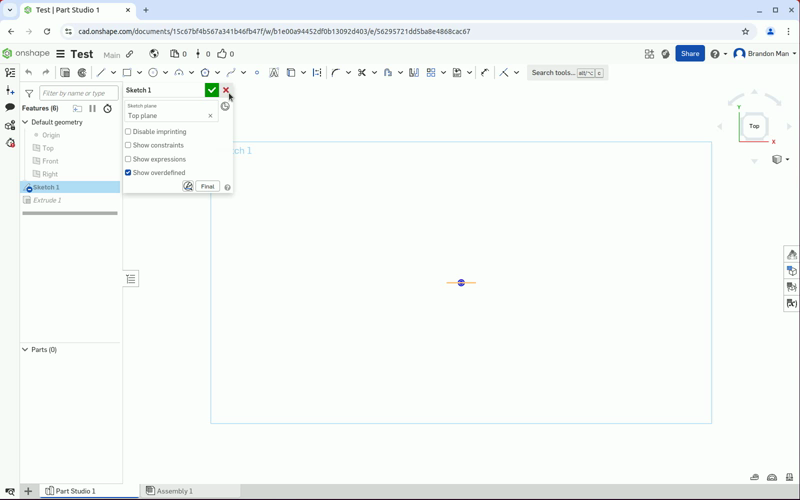
click(229, 92)
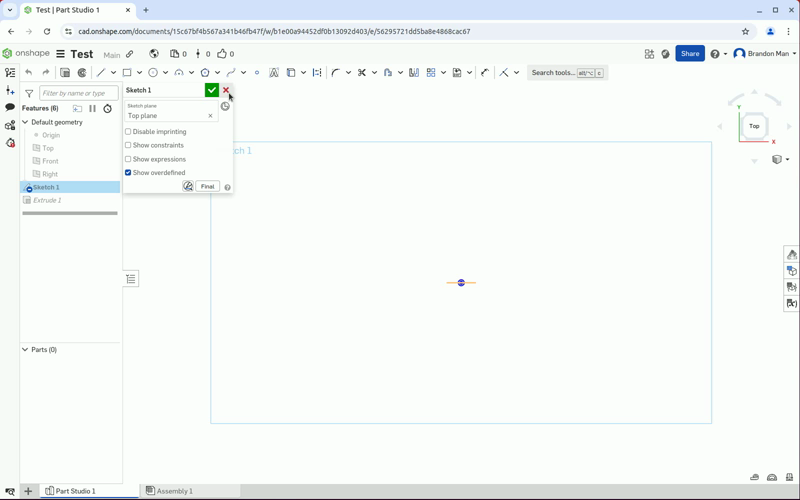
key(shift+s)
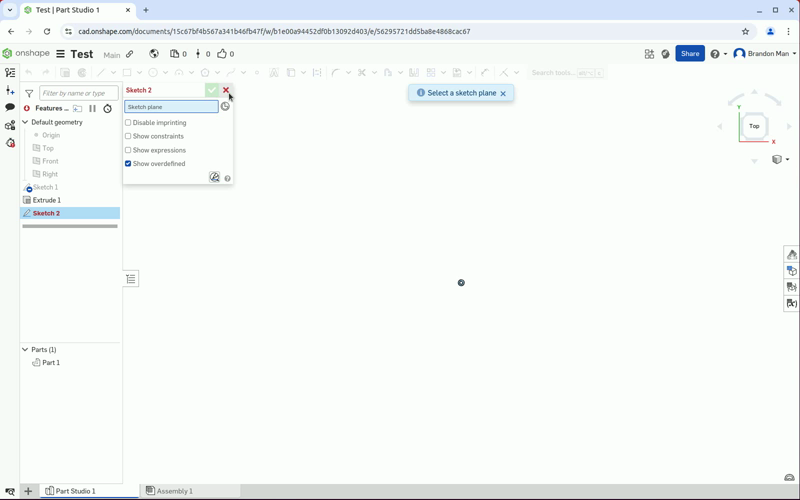
mouse_move(73, 150)
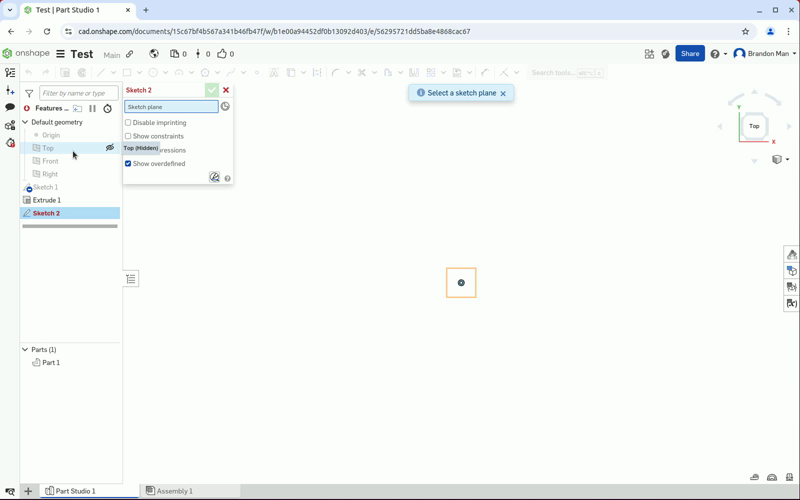
click(73, 150)
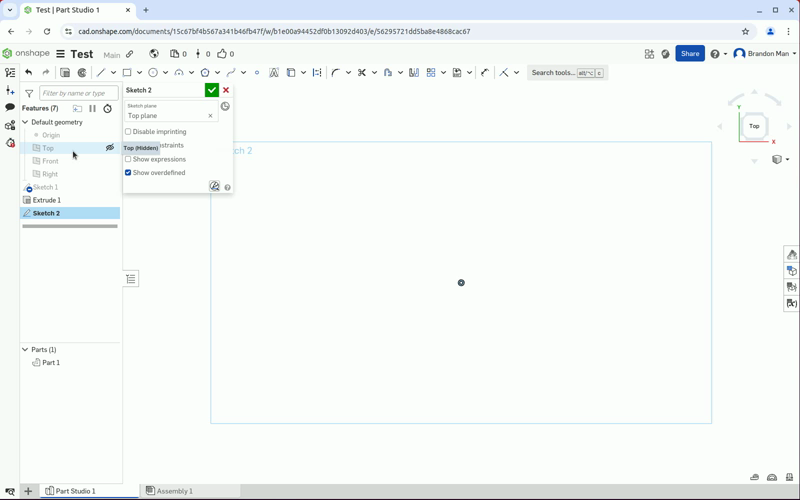
mouse_move(73, 352)
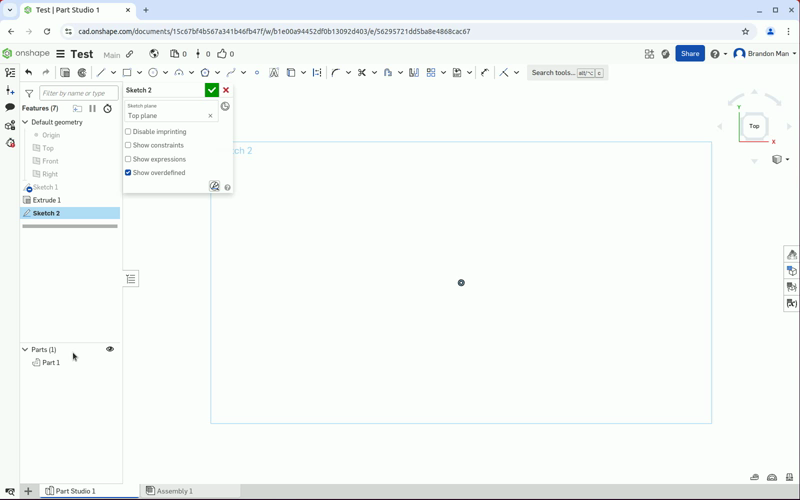
key(y)
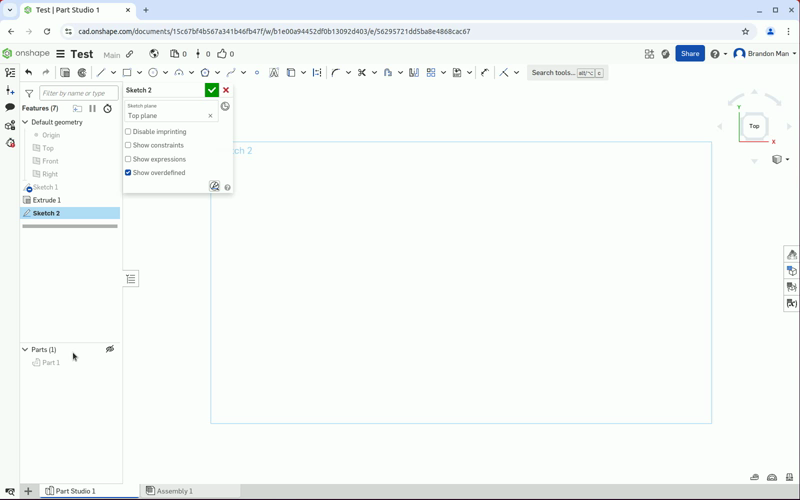
key(c)
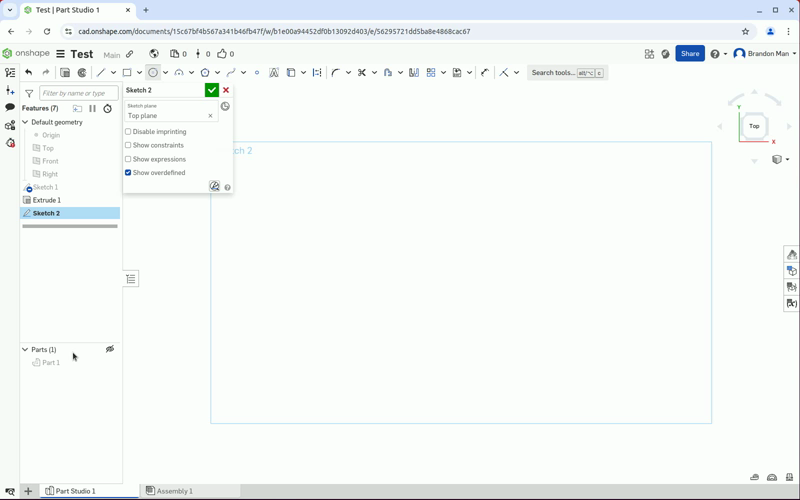
key_down(shift)
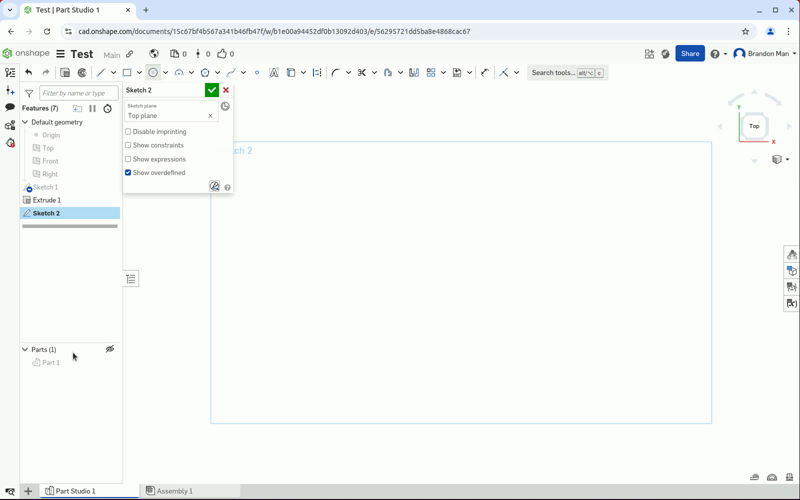
mouse_move(571, 282)
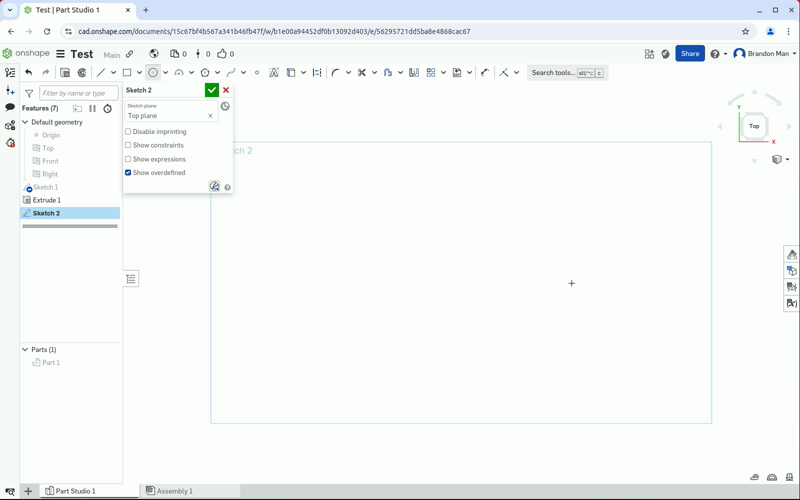
click(571, 282)
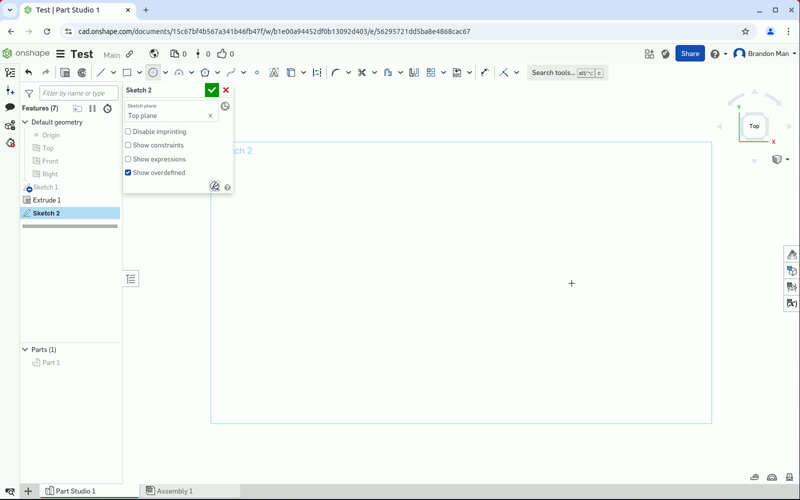
key_up(shift)
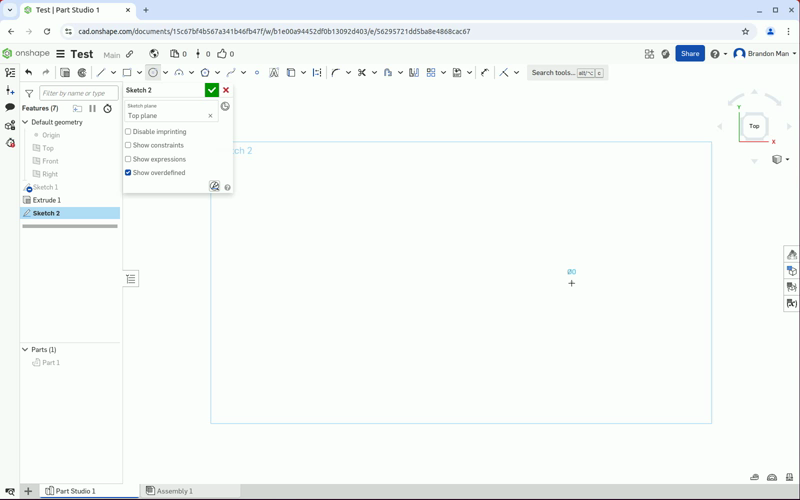
mouse_move(574, 282)
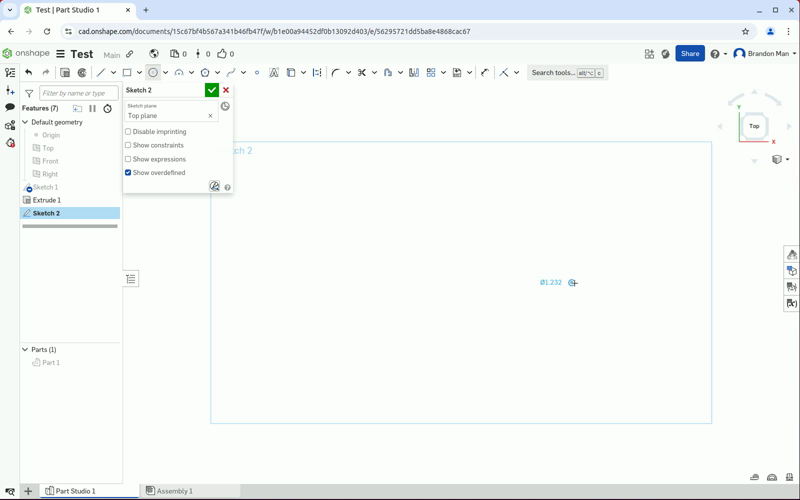
click(574, 282)
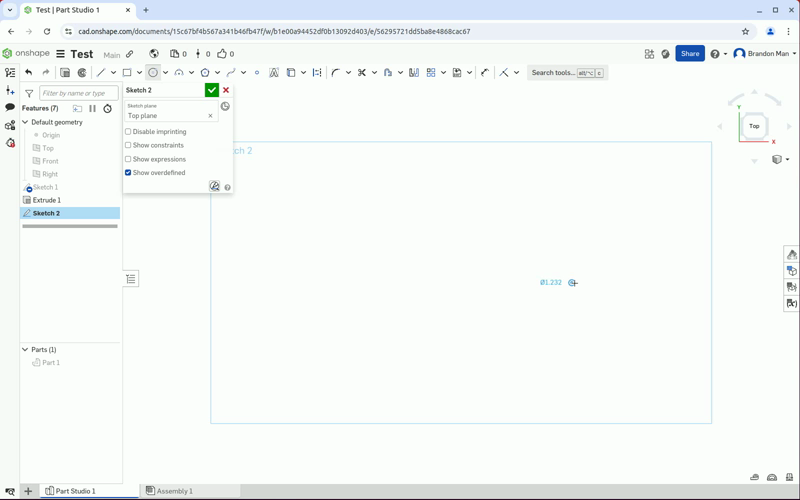
key(esc)
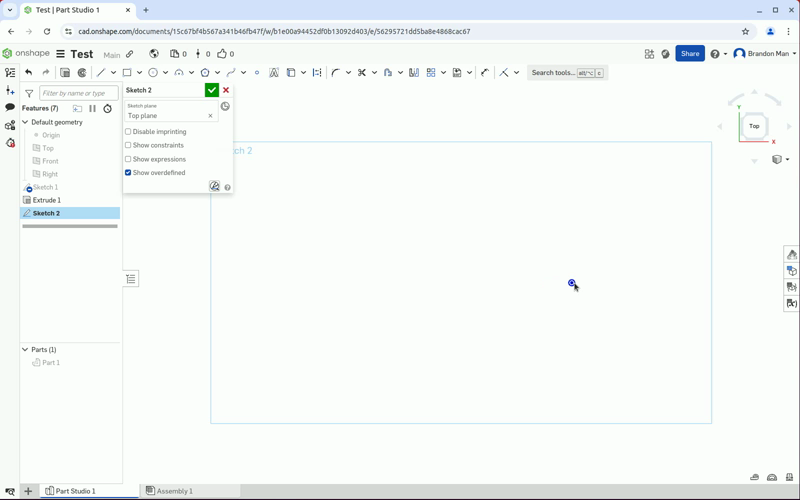
key(c)
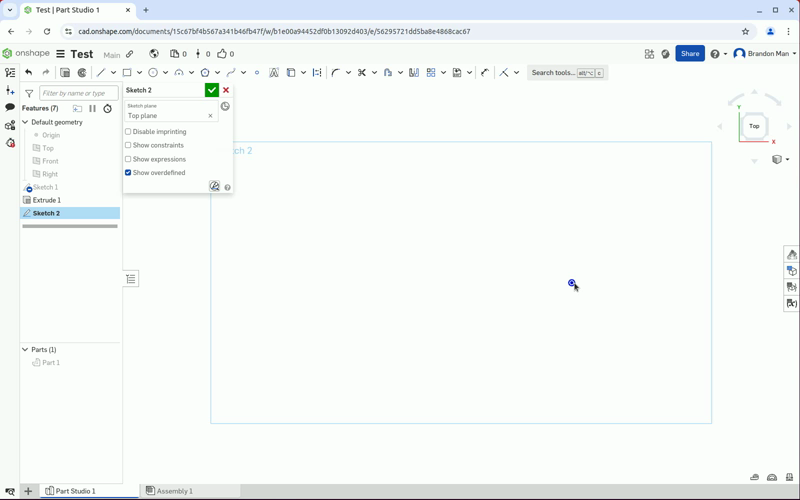
key_down(shift)
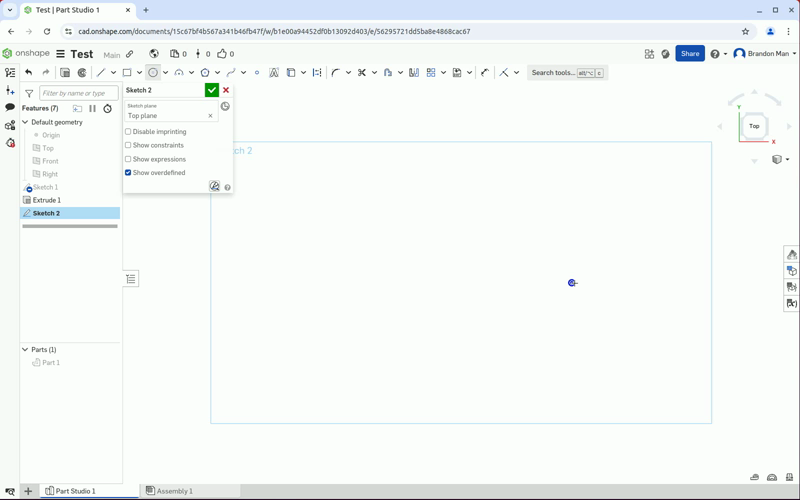
mouse_move(571, 282)
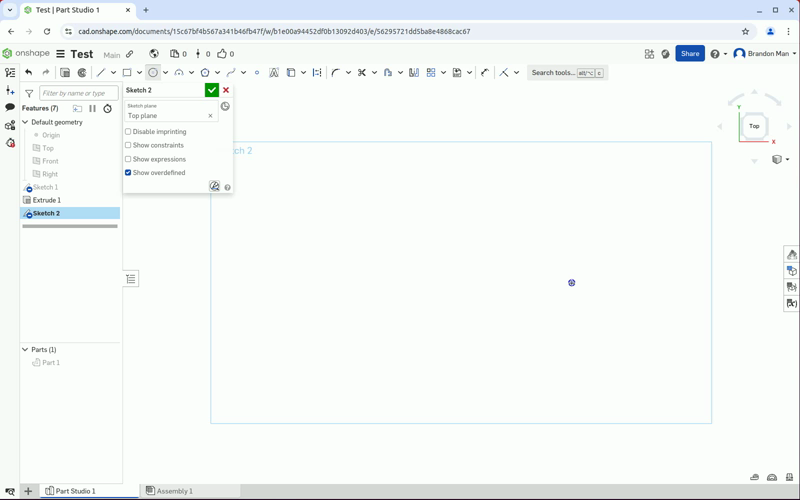
scroll(6)
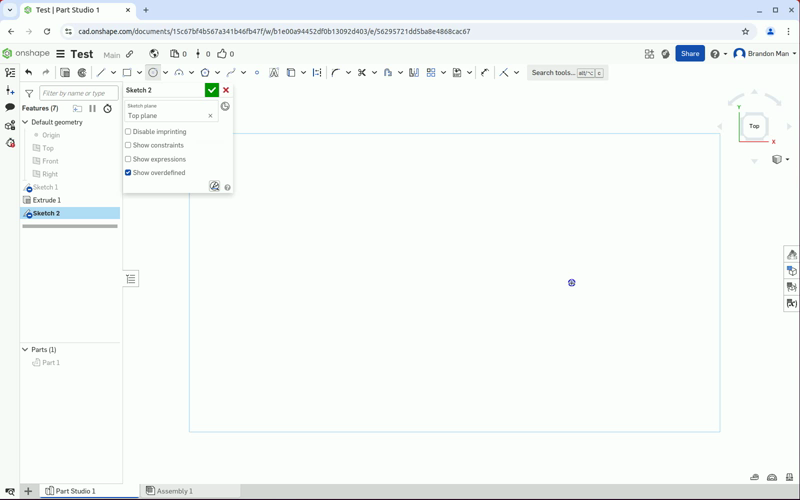
scroll(6)
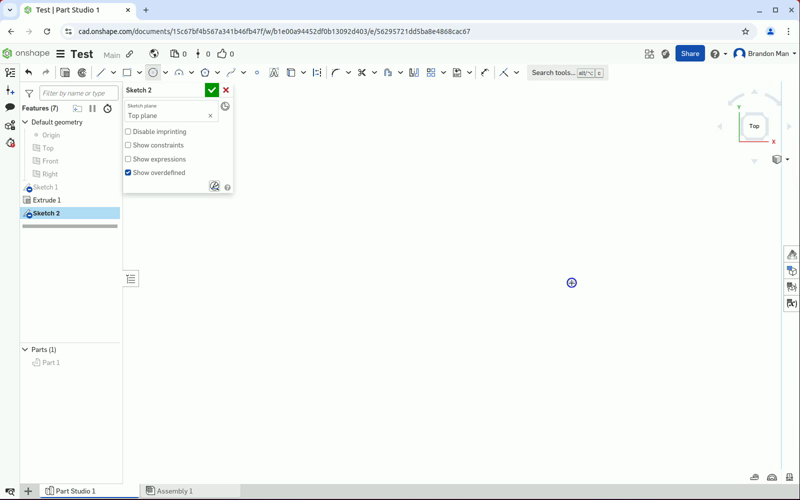
scroll(6)
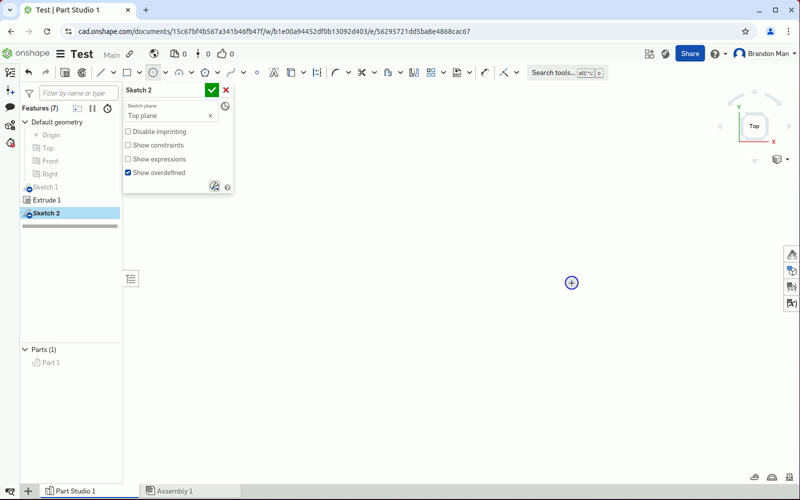
scroll(6)
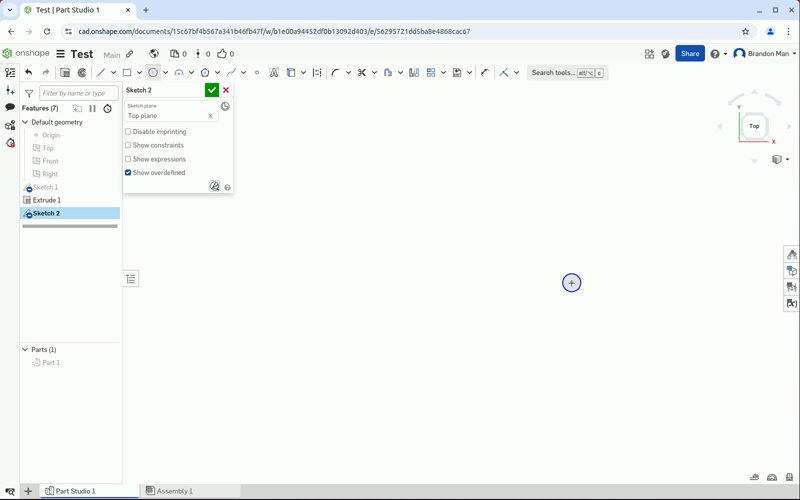
scroll(6)
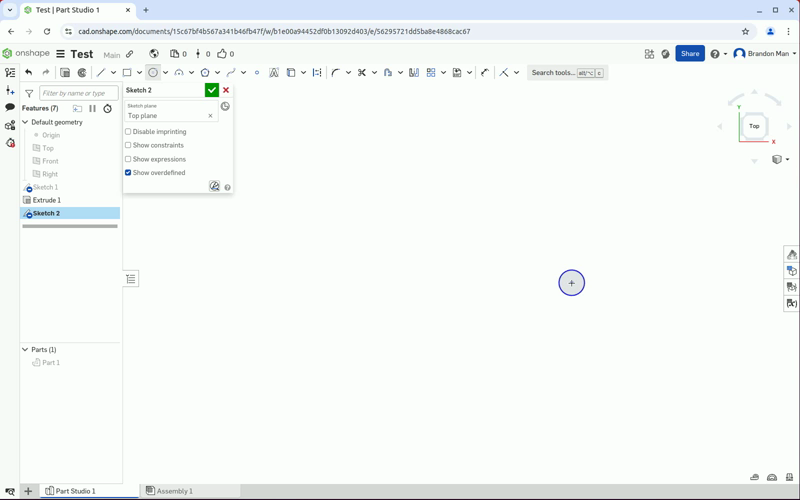
scroll(6)
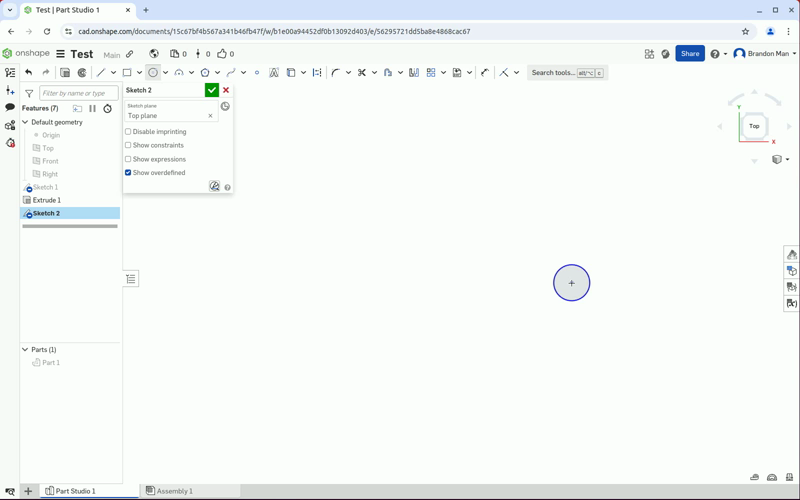
scroll(6)
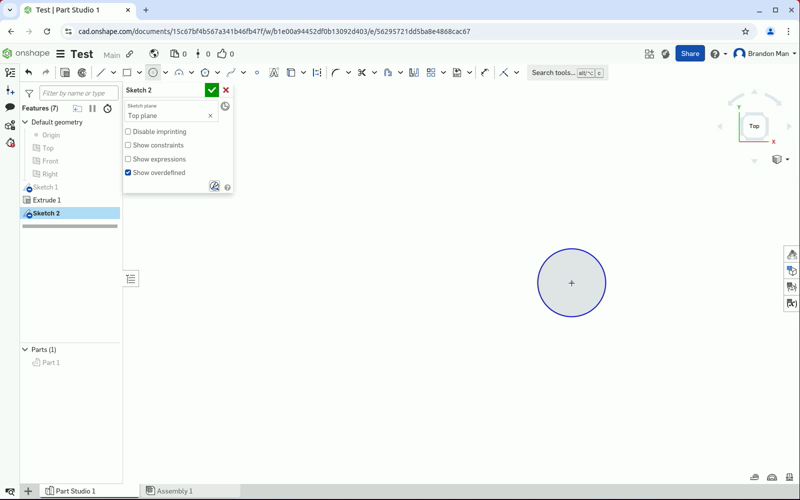
click(571, 282)
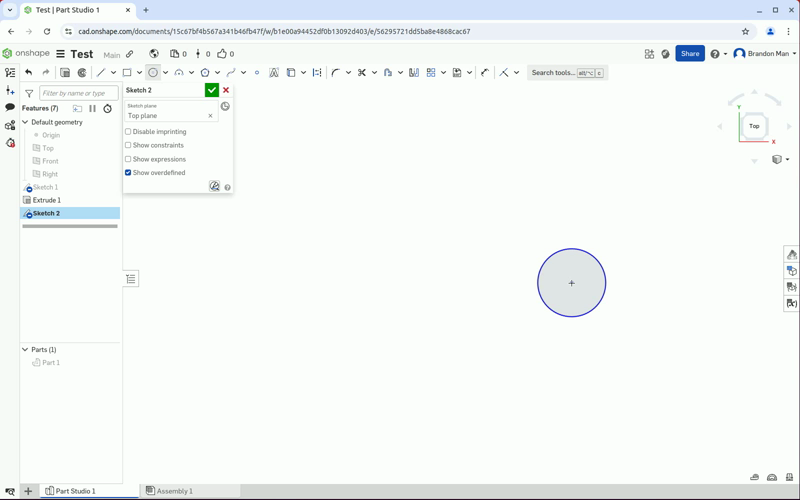
scroll(-6)
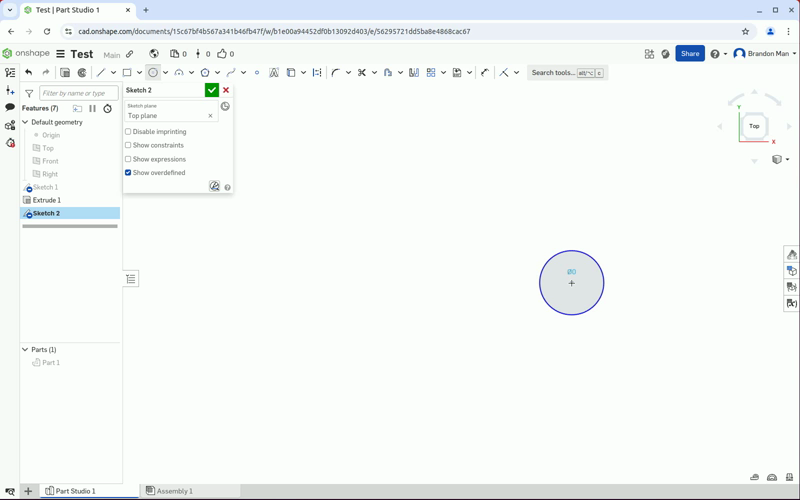
scroll(-6)
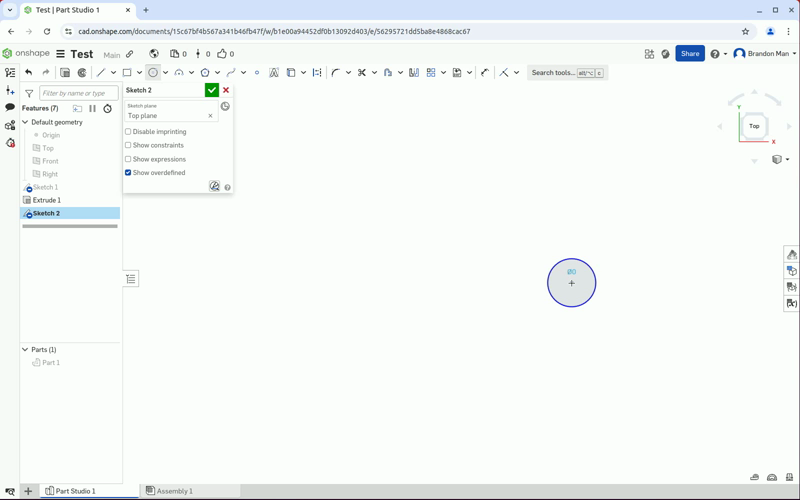
scroll(-6)
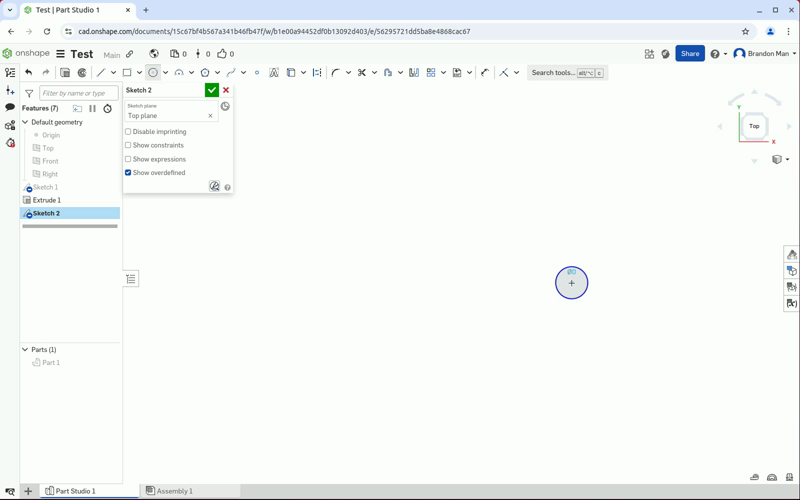
scroll(-6)
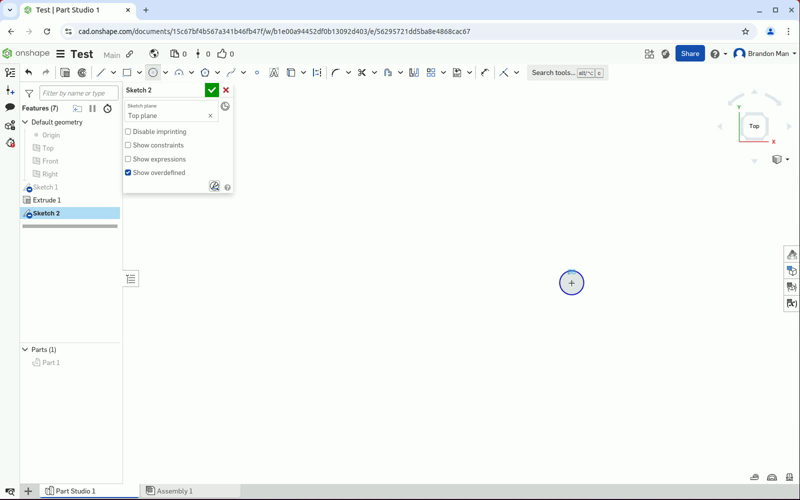
scroll(-6)
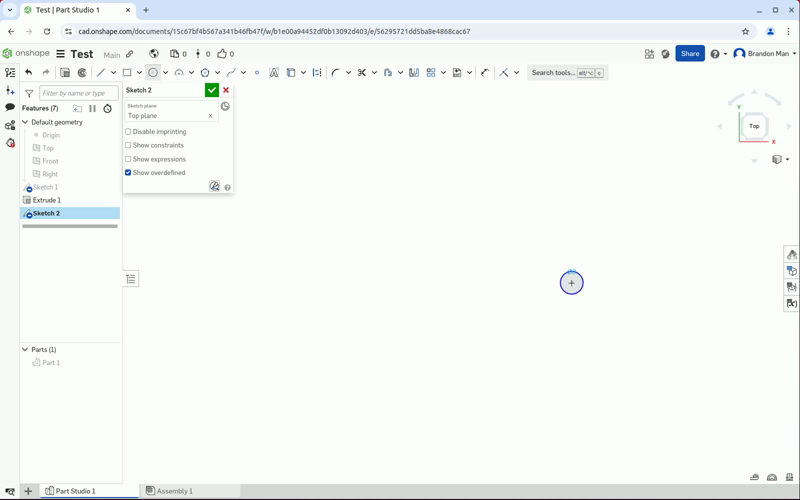
scroll(-6)
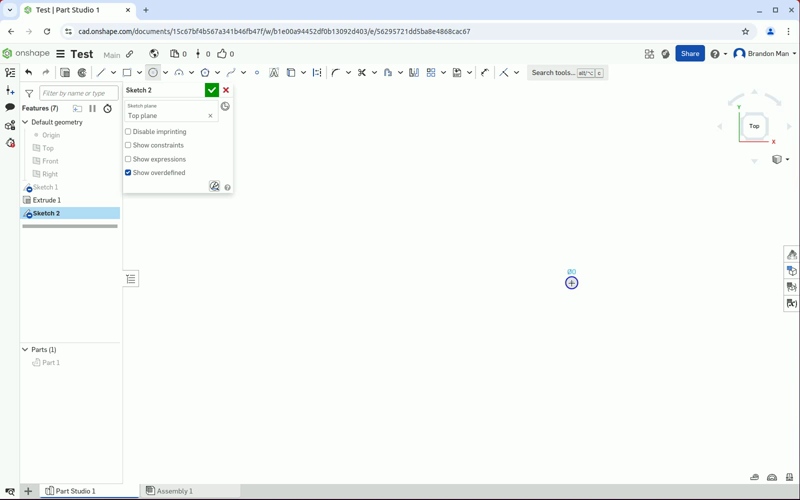
scroll(-6)
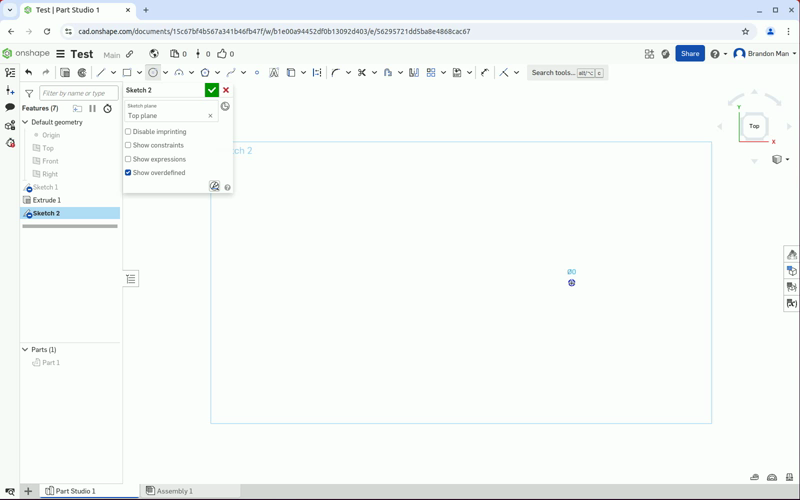
key_up(shift)
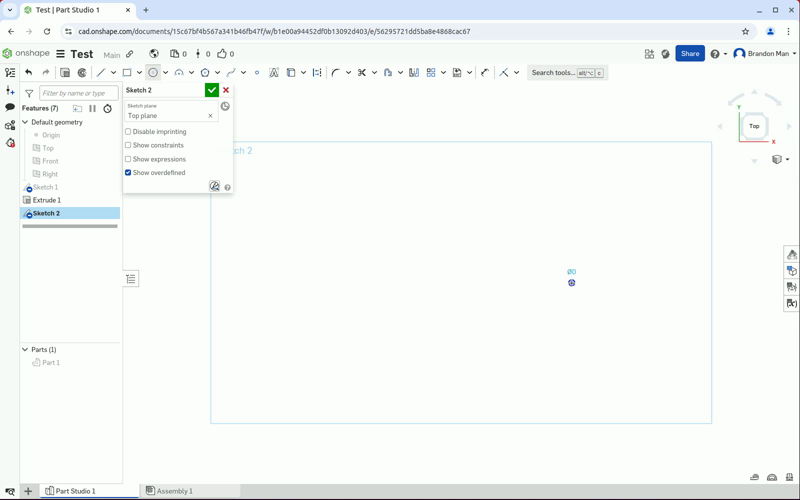
mouse_move(573, 282)
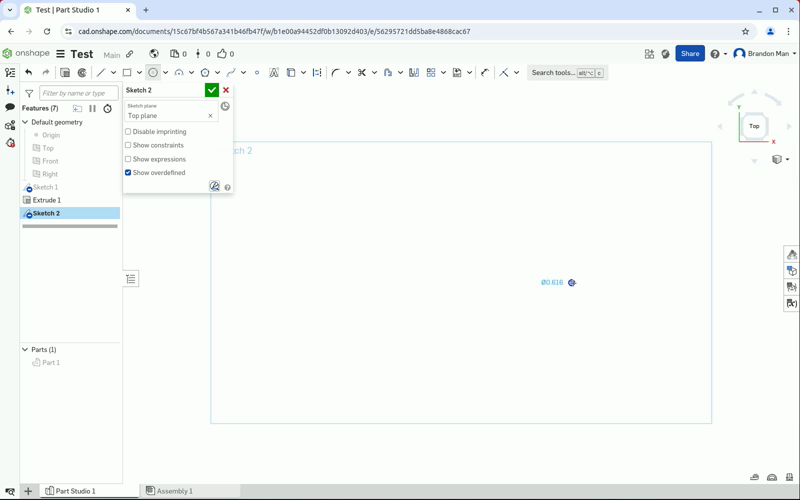
scroll(6)
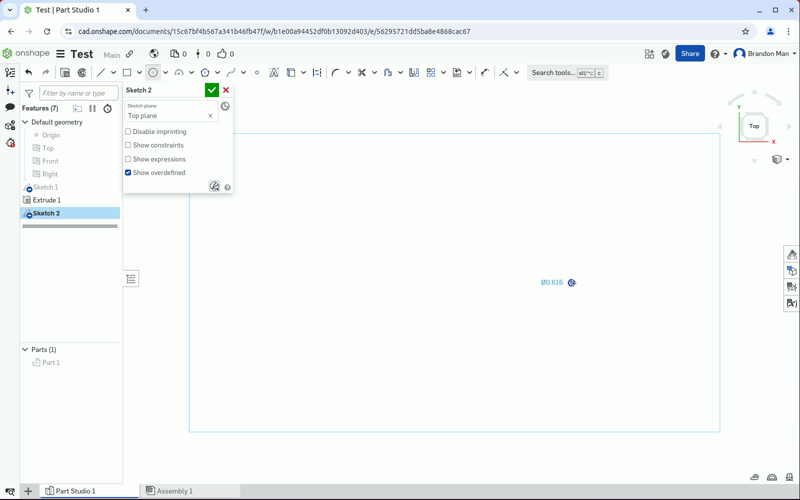
scroll(6)
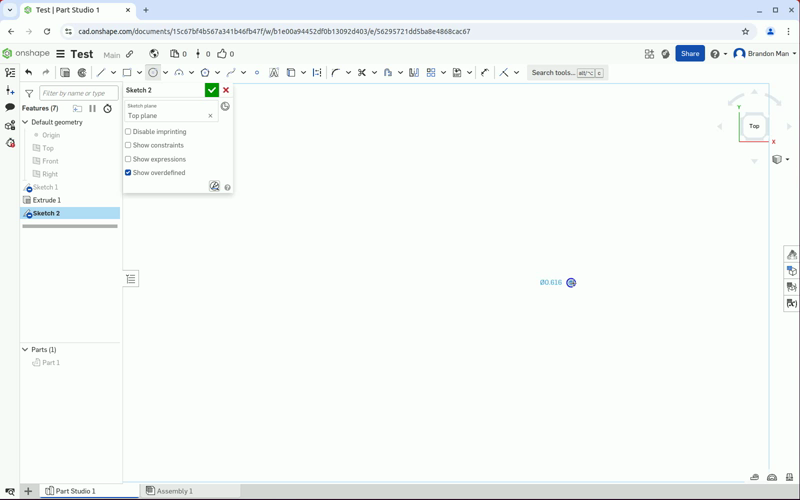
scroll(6)
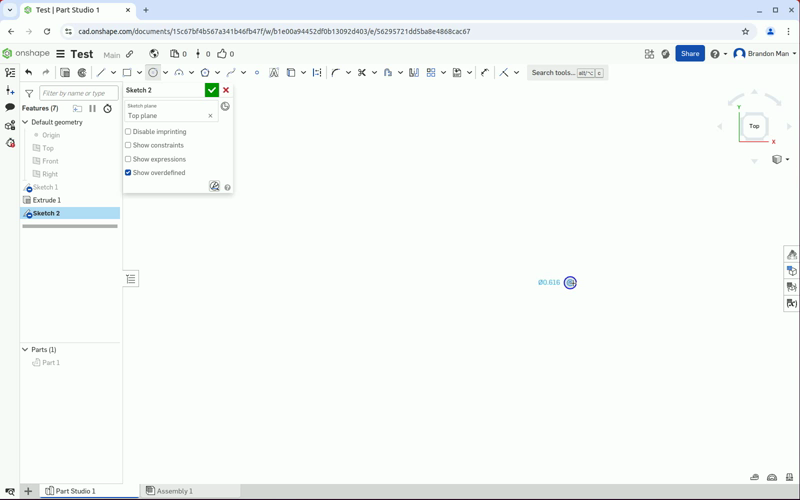
scroll(6)
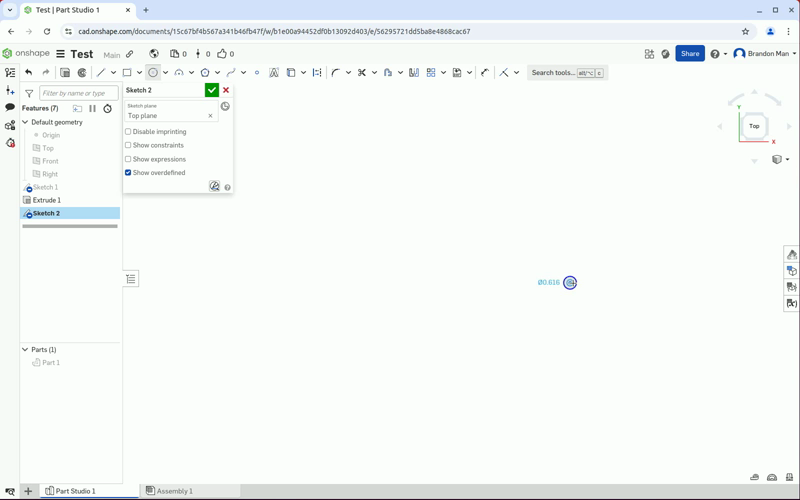
scroll(6)
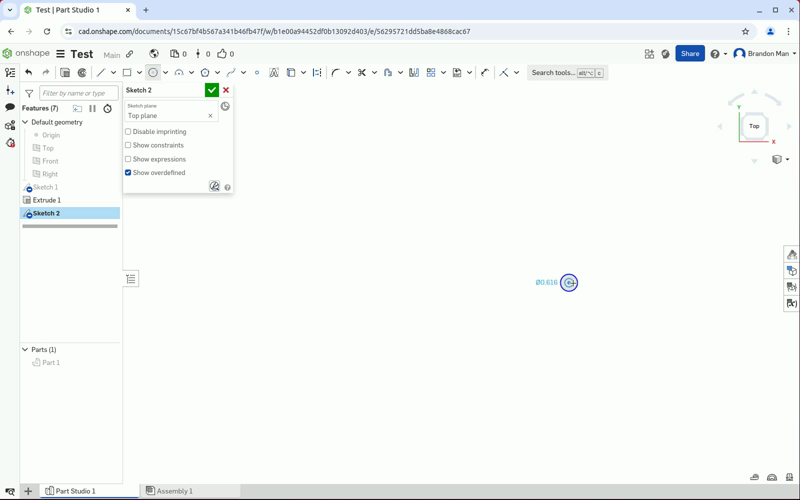
scroll(6)
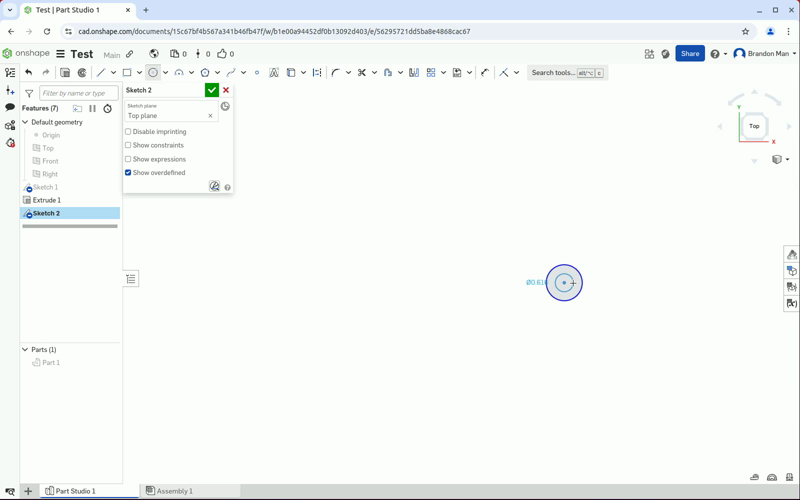
scroll(6)
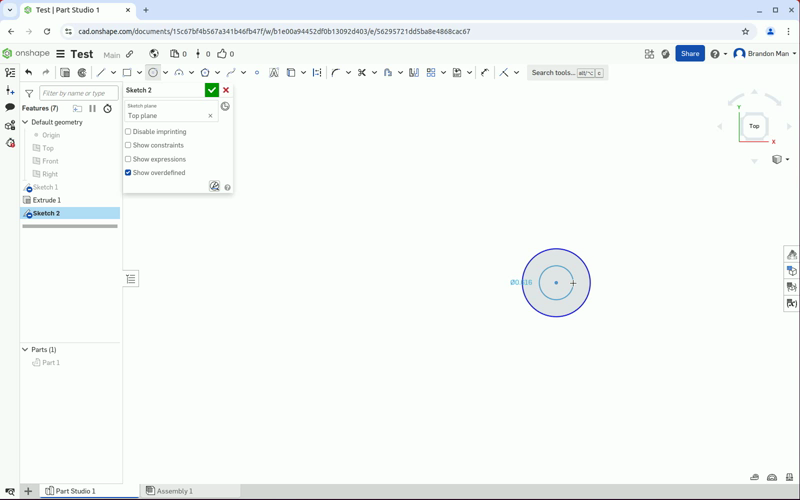
click(573, 282)
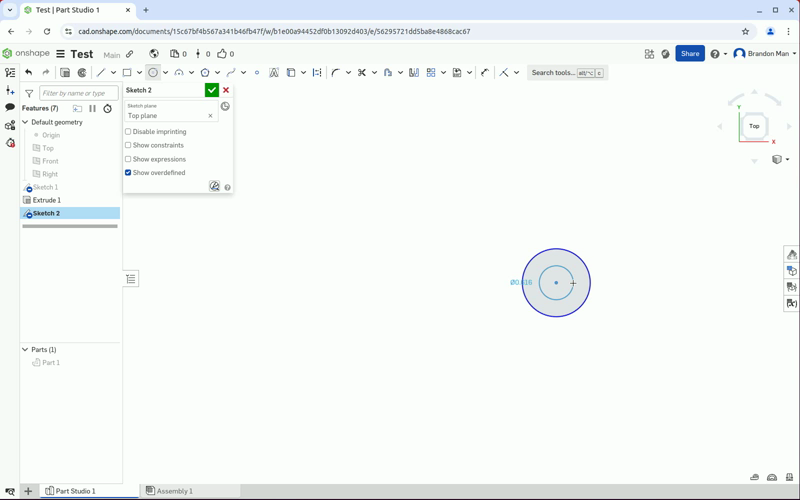
scroll(-6)
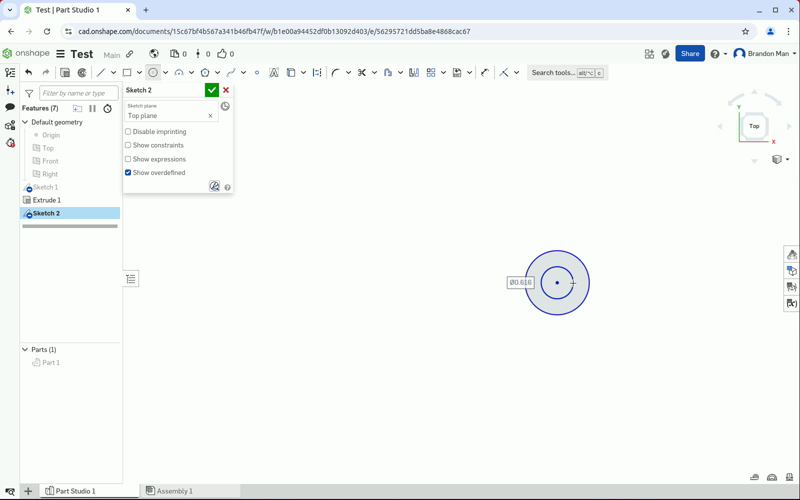
scroll(-6)
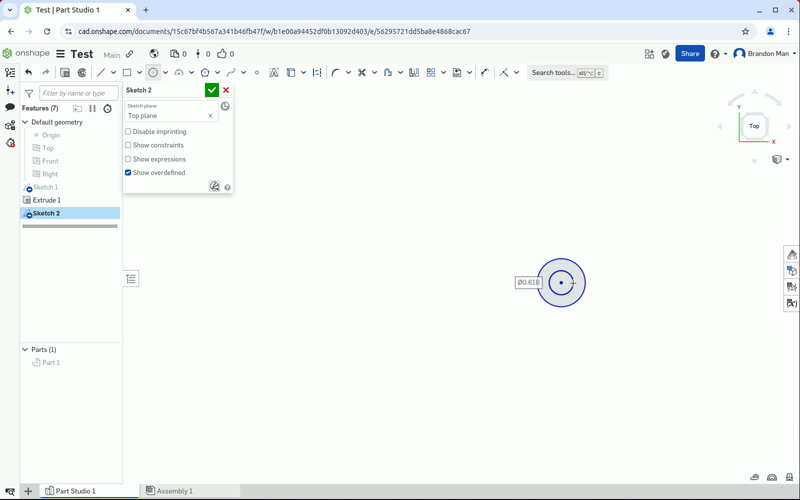
scroll(-6)
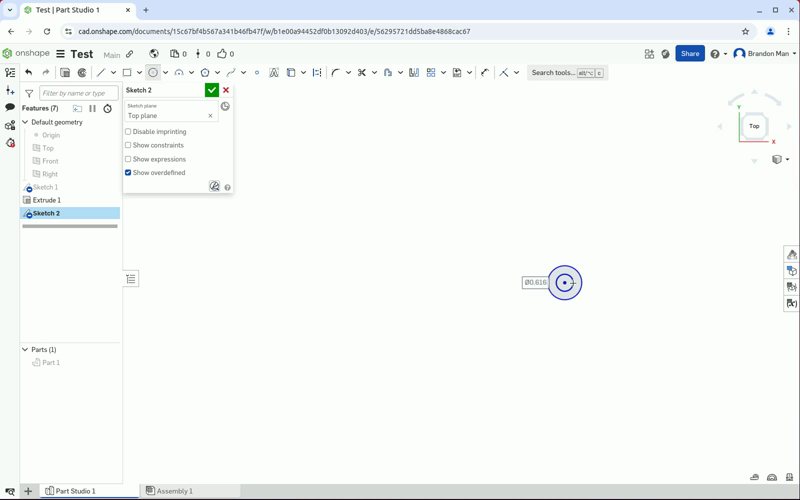
scroll(-6)
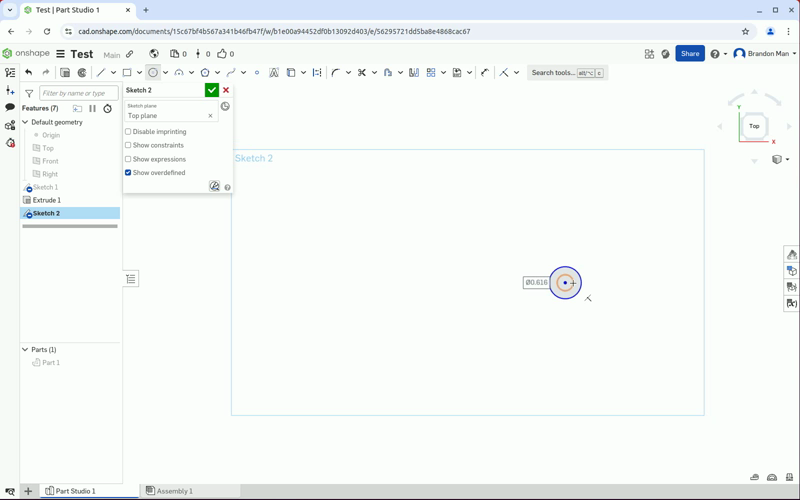
scroll(-6)
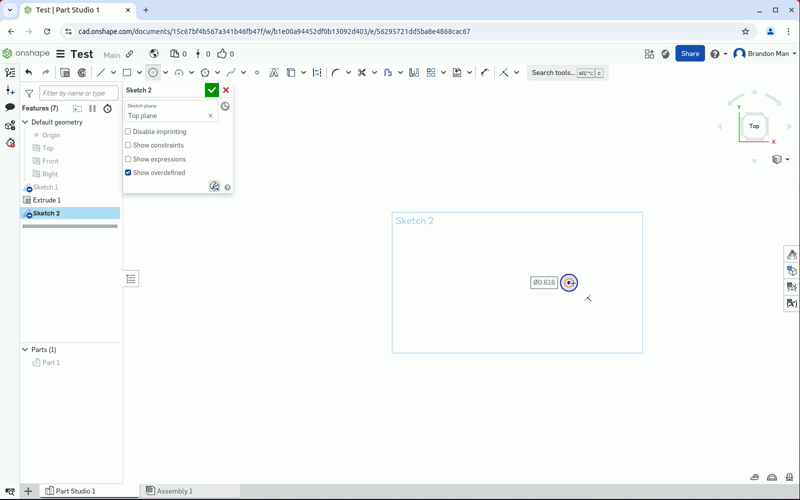
scroll(-6)
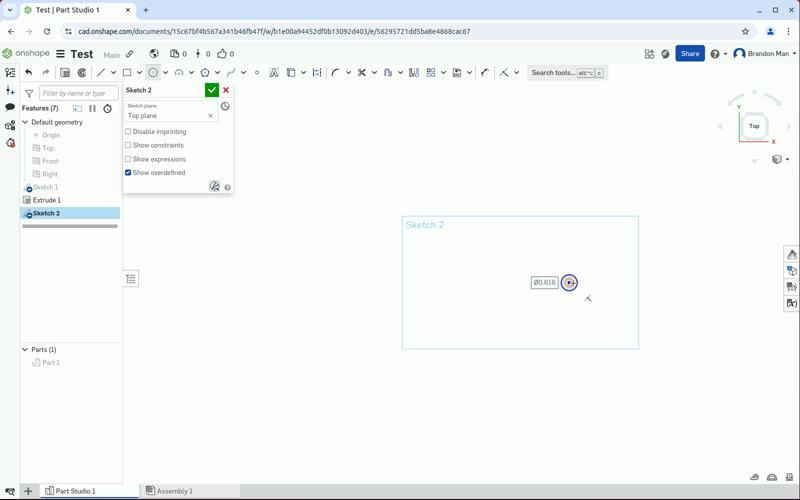
scroll(-6)
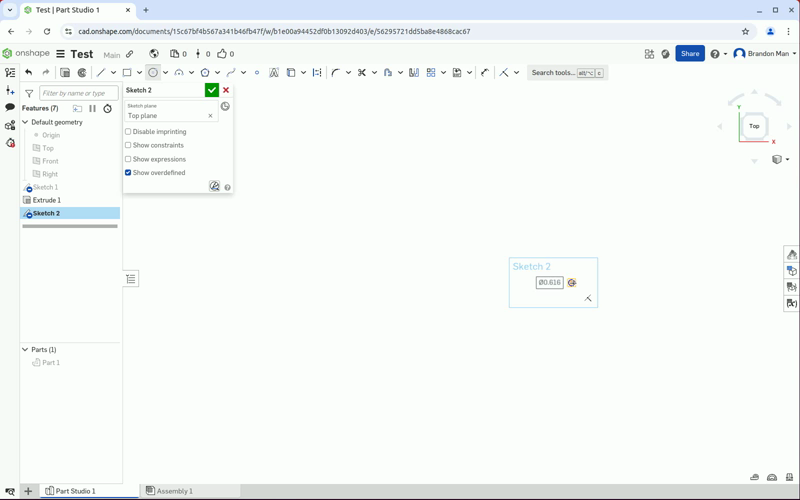
key(esc)
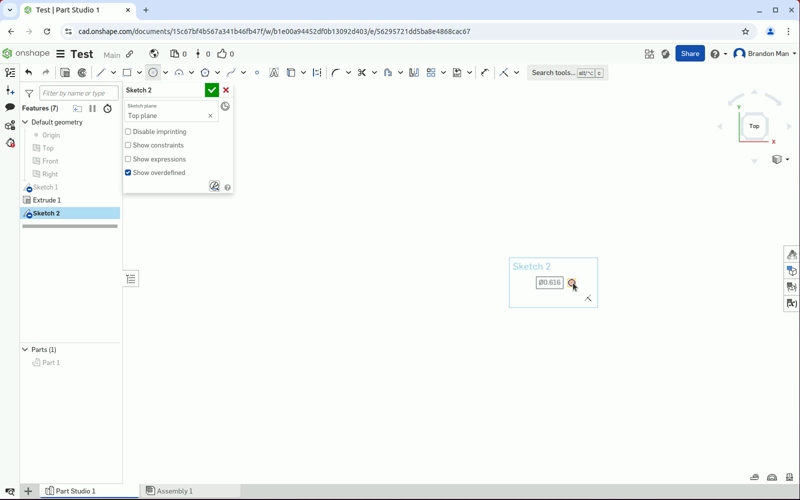
mouse_move(570, 284)
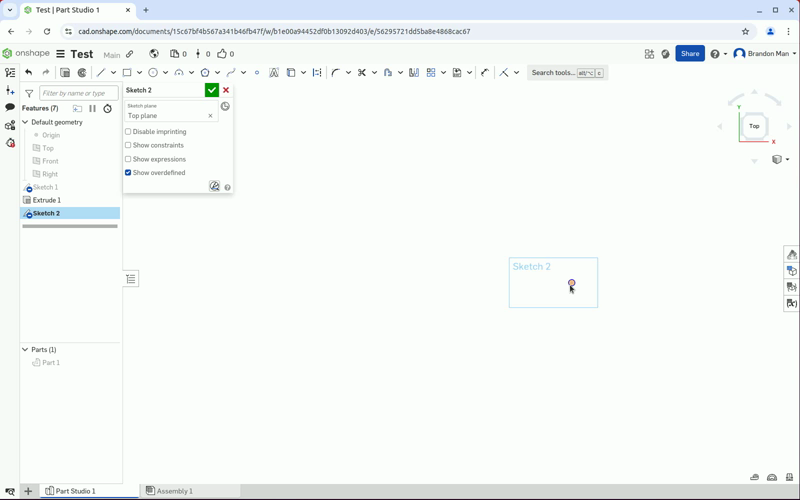
scroll(6)
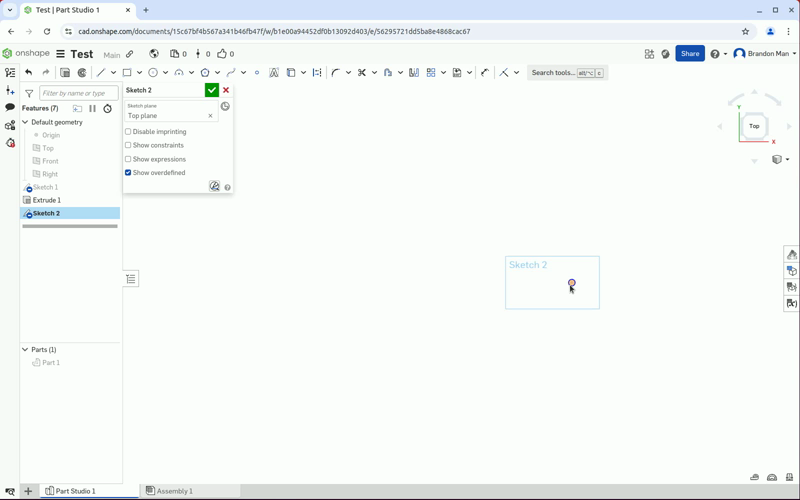
scroll(6)
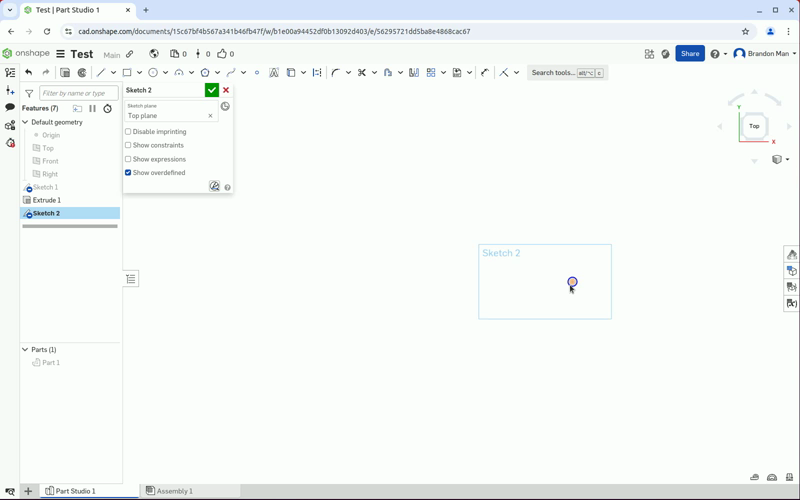
scroll(6)
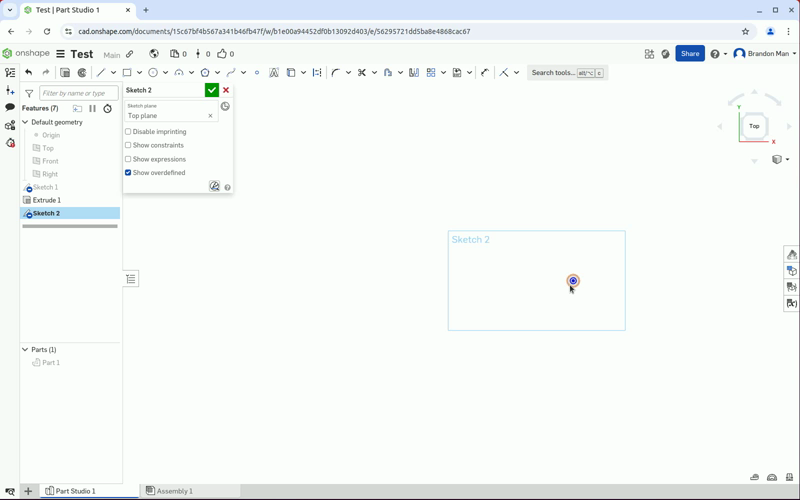
scroll(6)
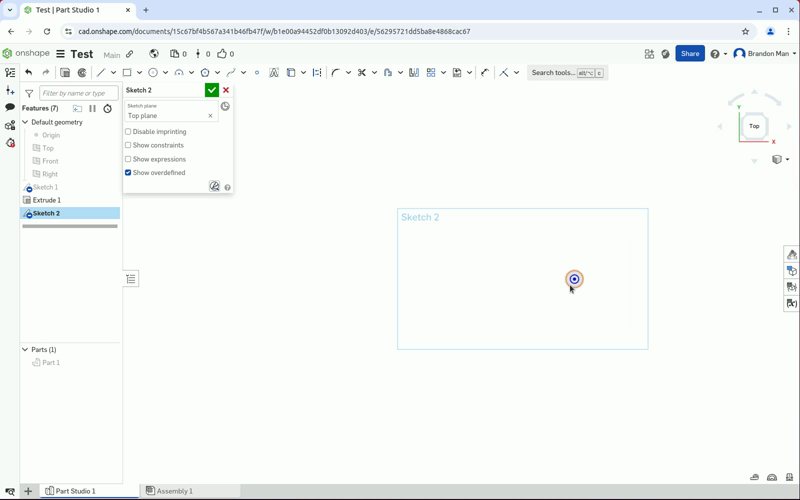
scroll(6)
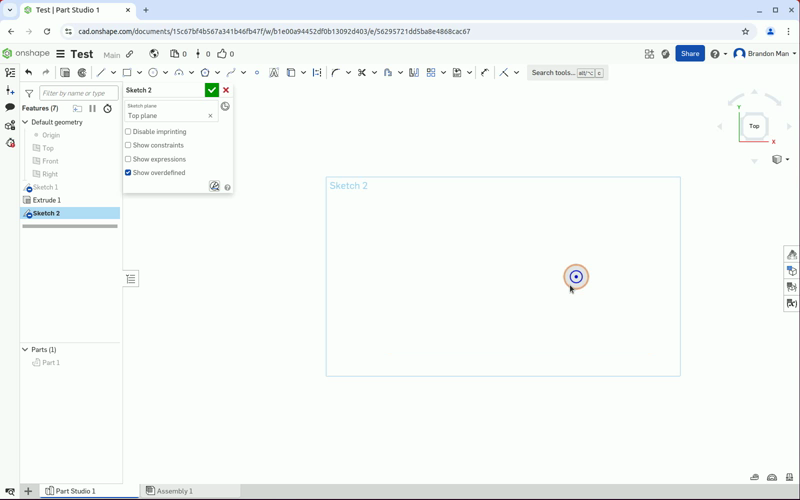
scroll(6)
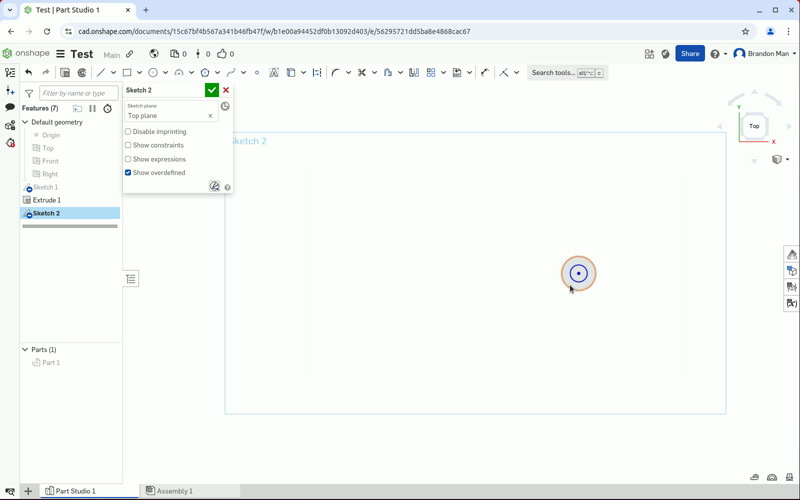
scroll(6)
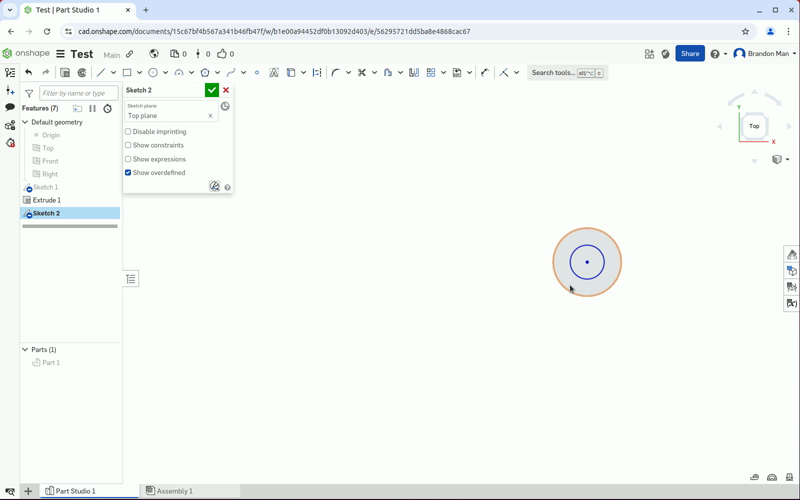
click(570, 284)
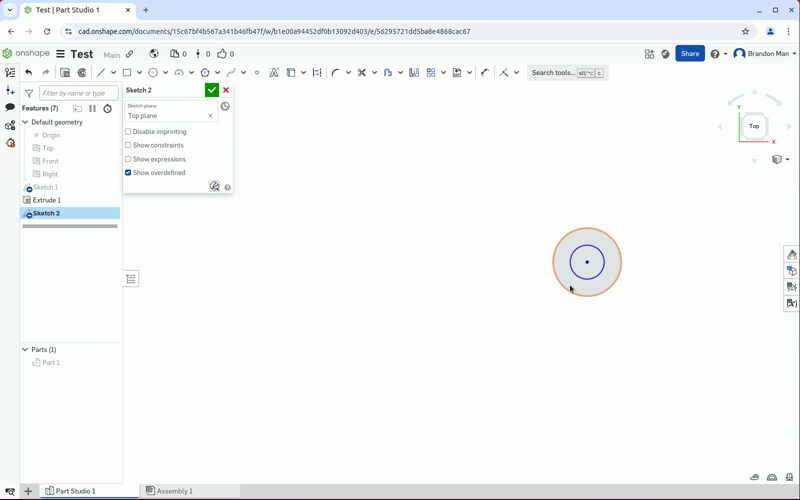
scroll(-6)
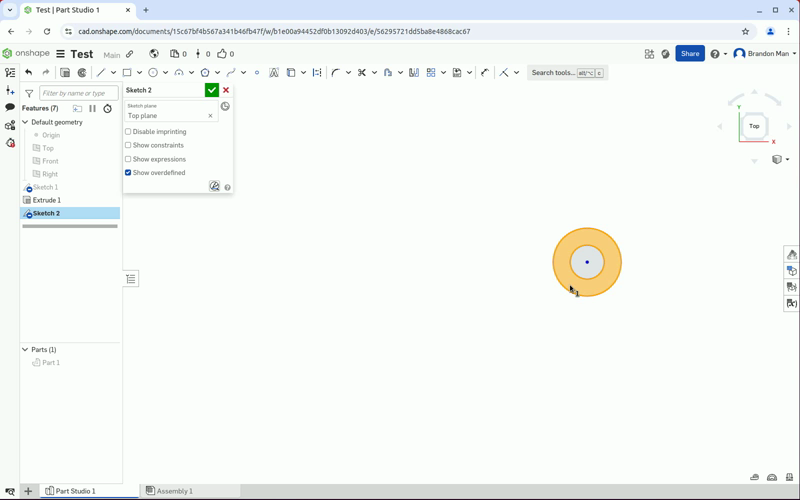
scroll(-6)
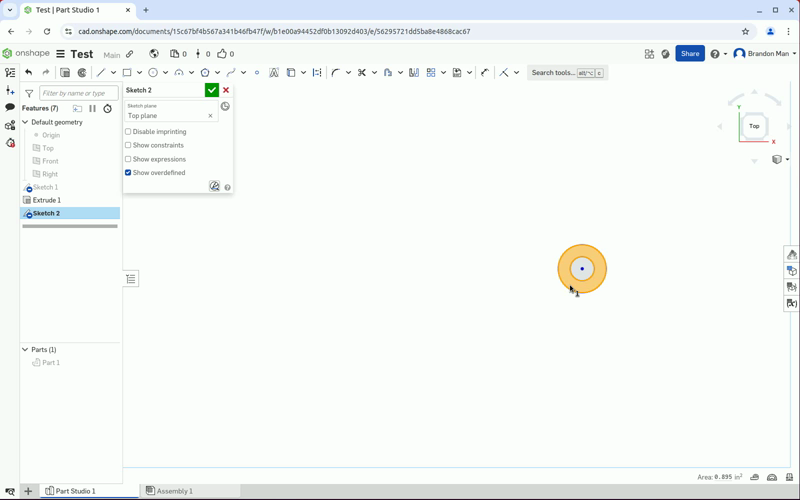
scroll(-6)
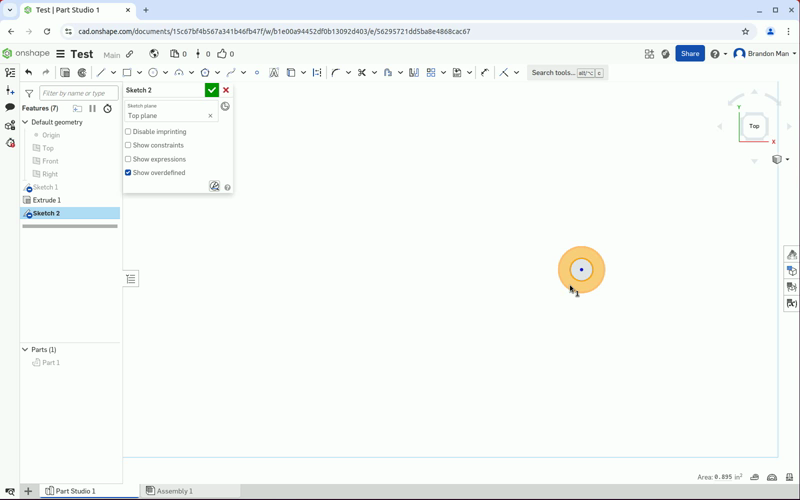
scroll(-6)
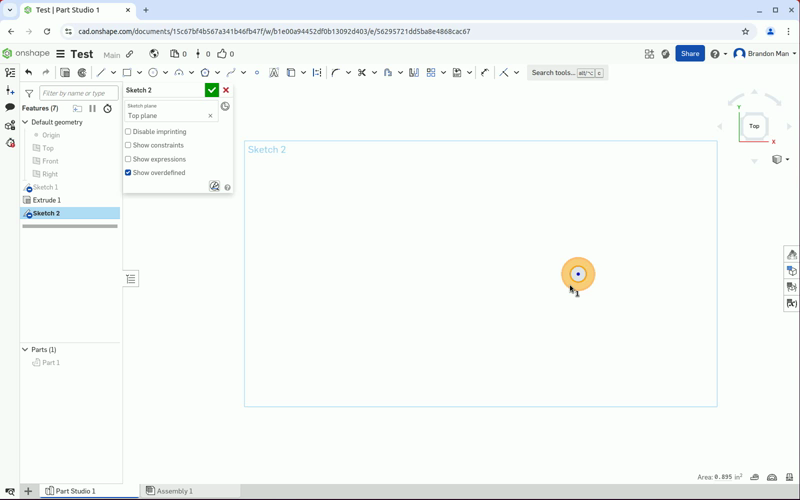
scroll(-6)
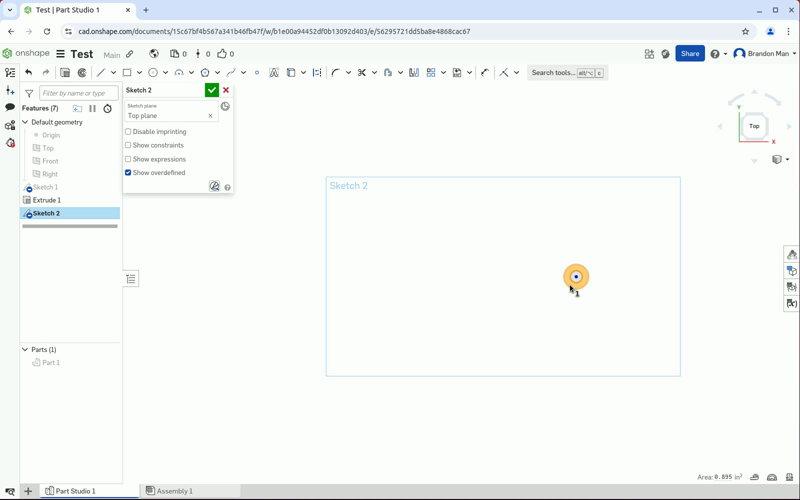
scroll(-6)
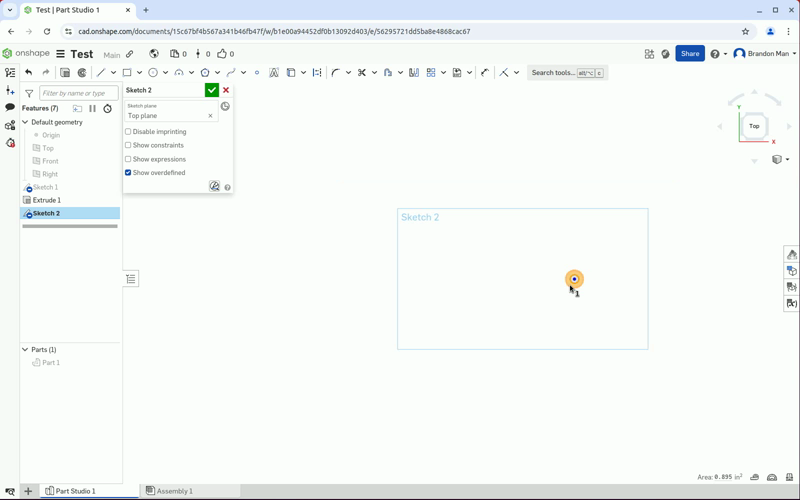
scroll(-6)
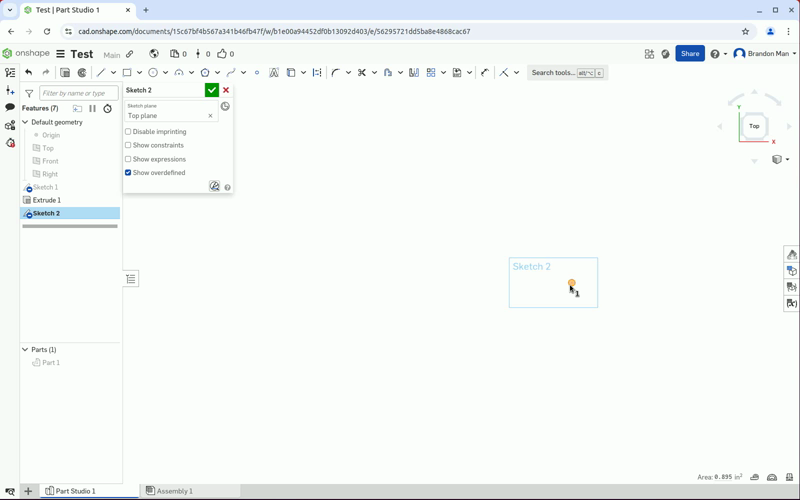
mouse_move(73, 352)
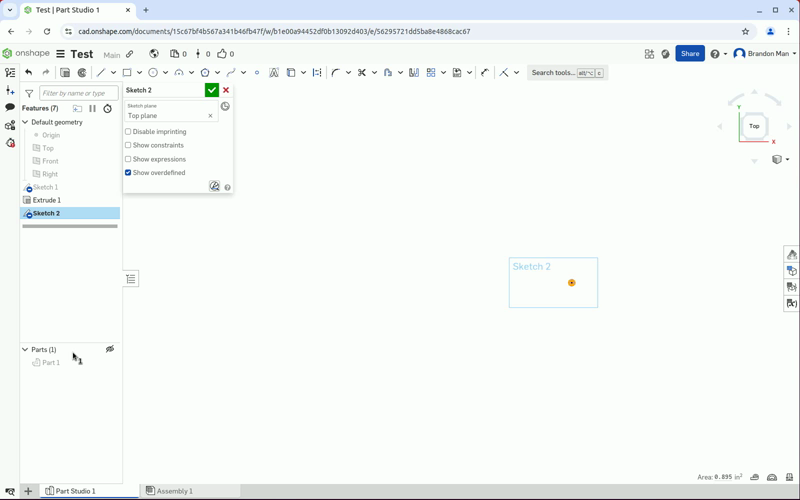
key(shift+y)
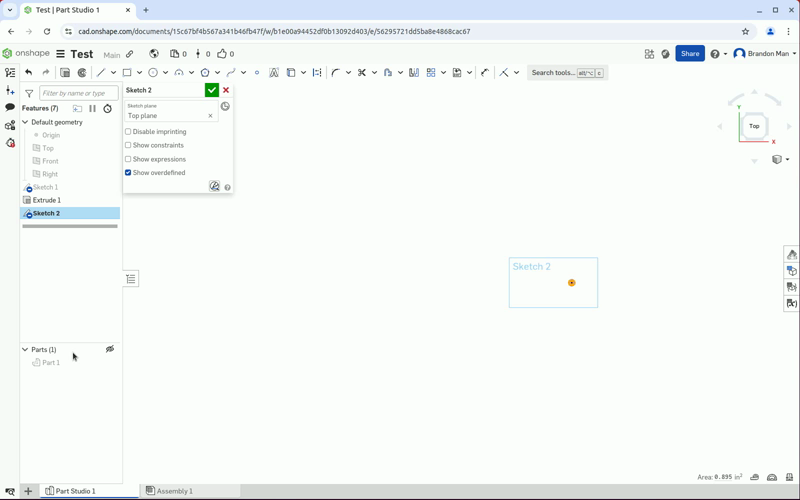
key(shift+e)
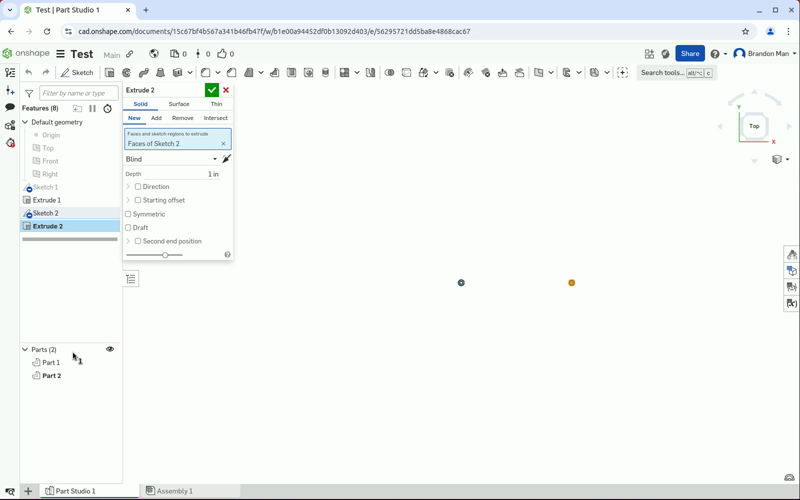
mouse_move(143, 106)
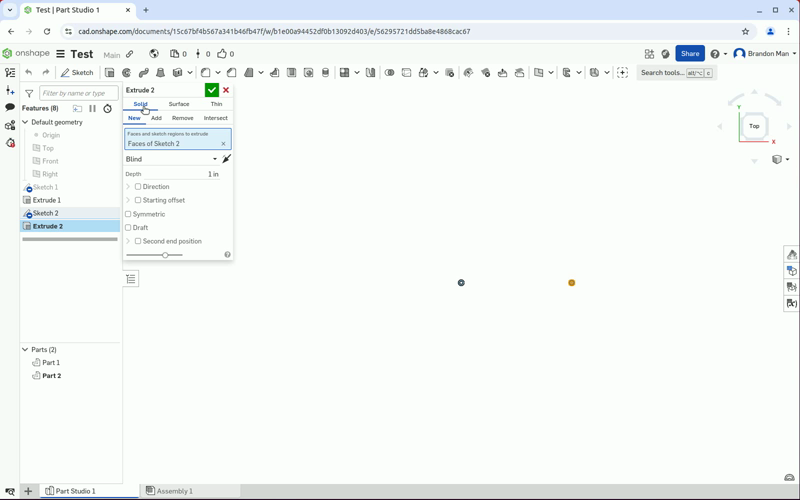
click(143, 106)
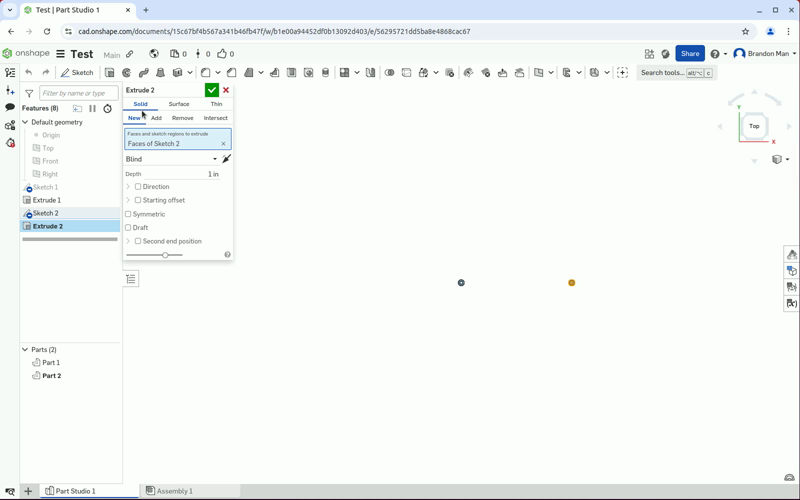
mouse_move(137, 120)
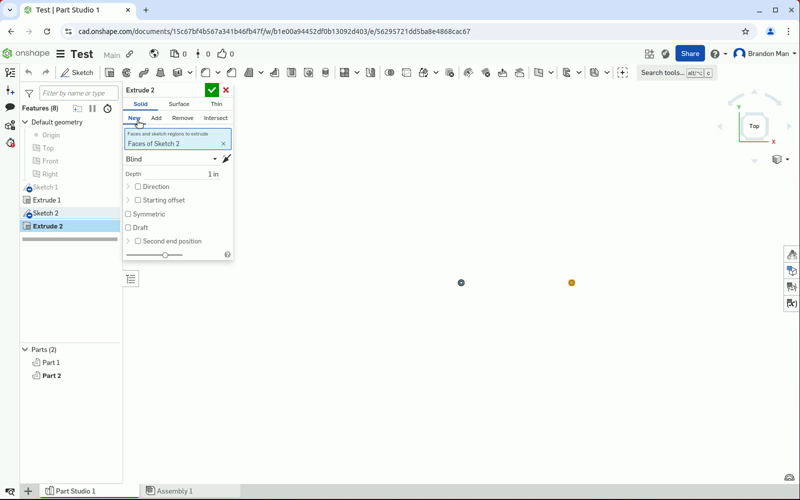
click(137, 120)
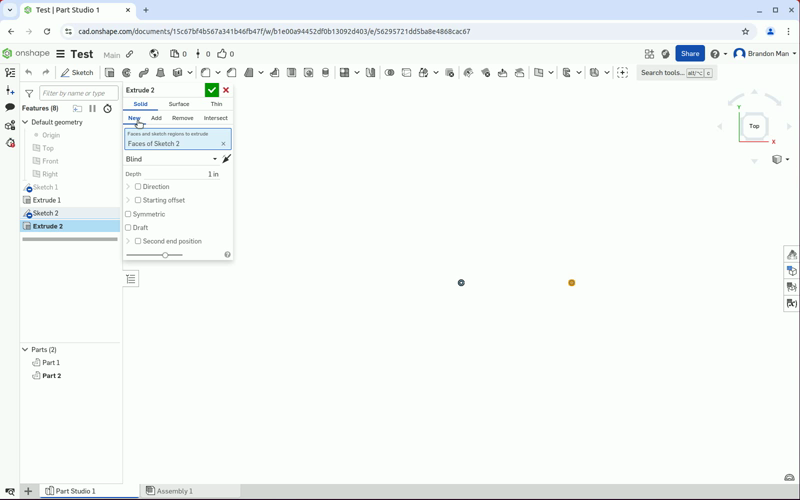
key(tab, 4)
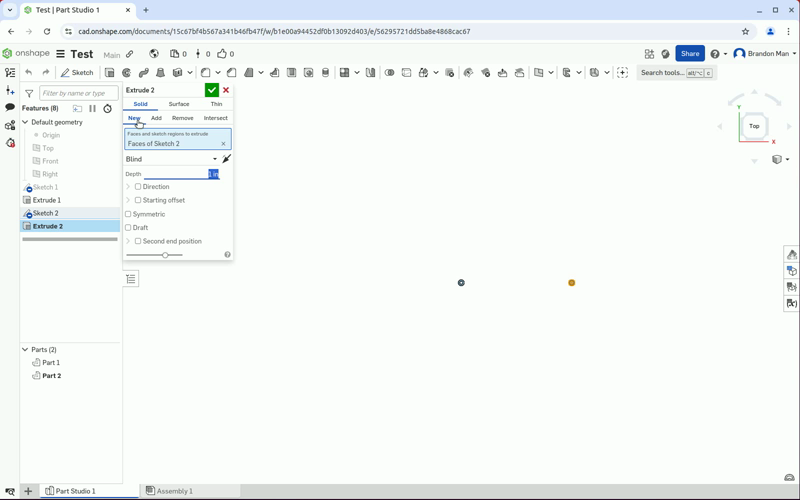
text(0.481)
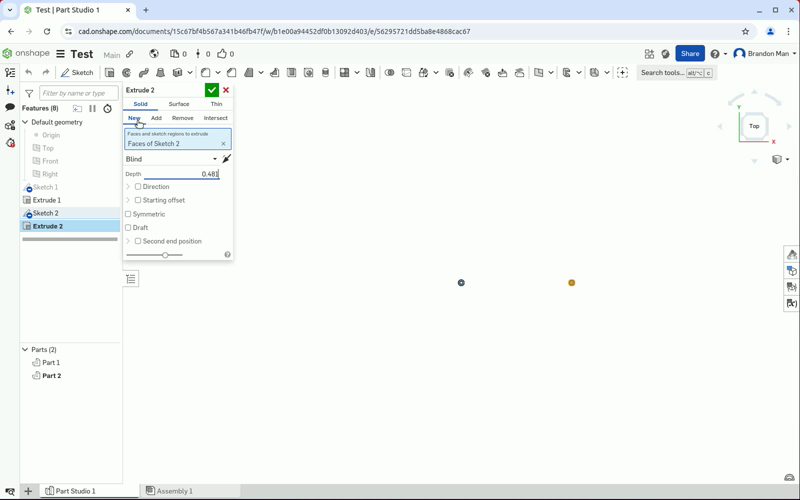
key(enter)
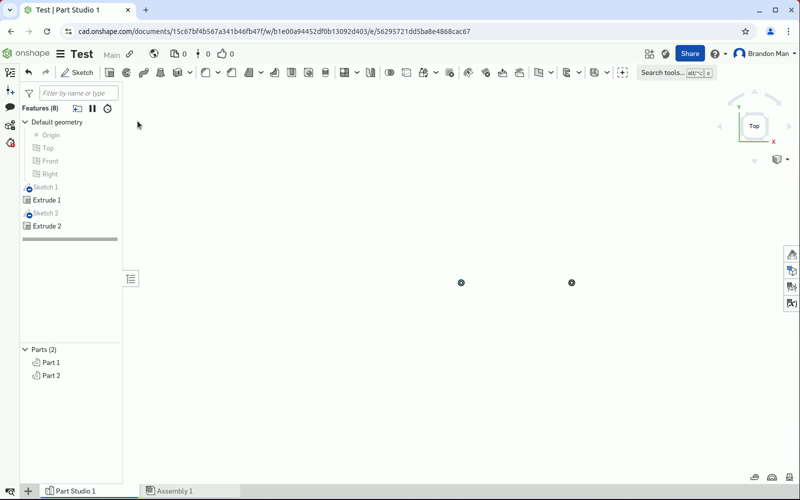
key(shift+h)
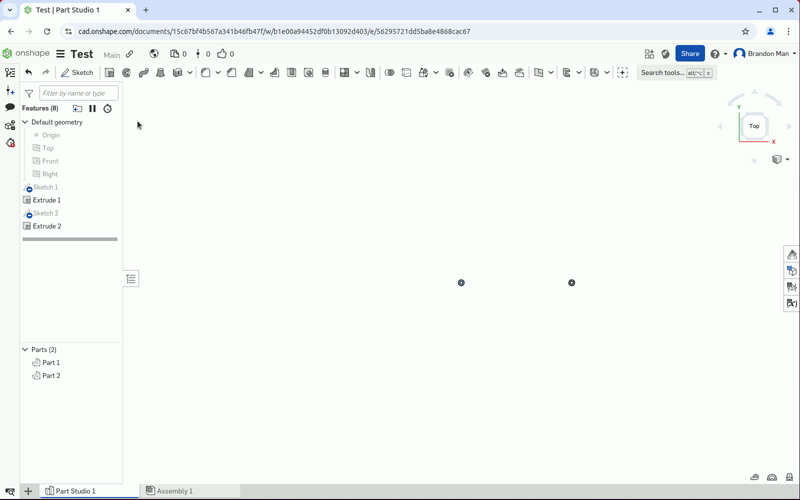
key(shift+h)
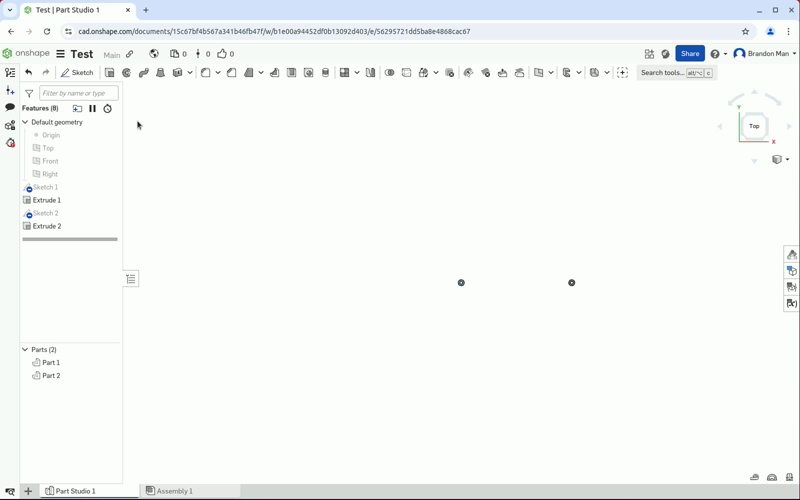
mouse_move(73, 189)
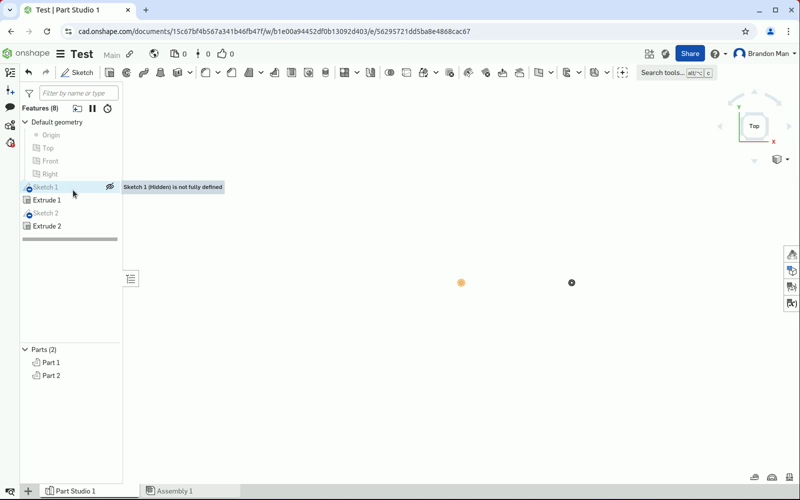
click(73, 189)
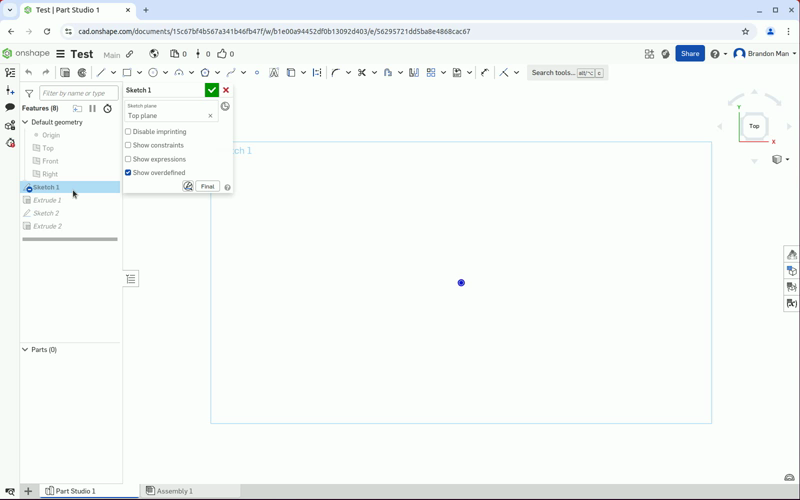
mouse_move(229, 92)
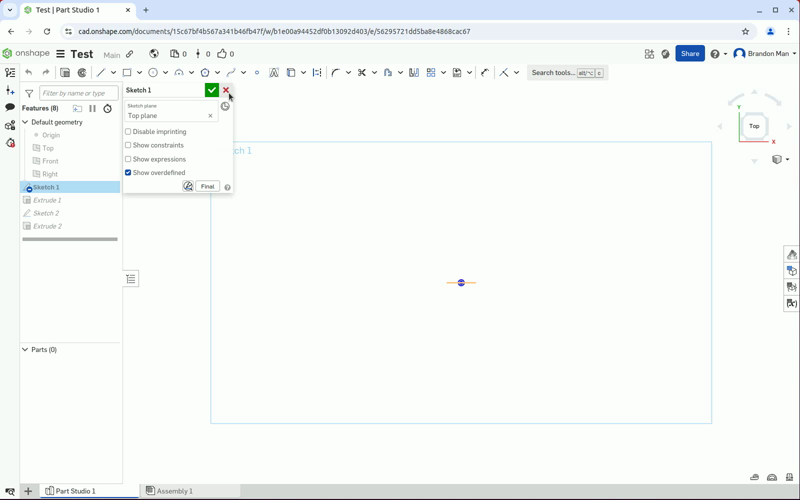
click(229, 92)
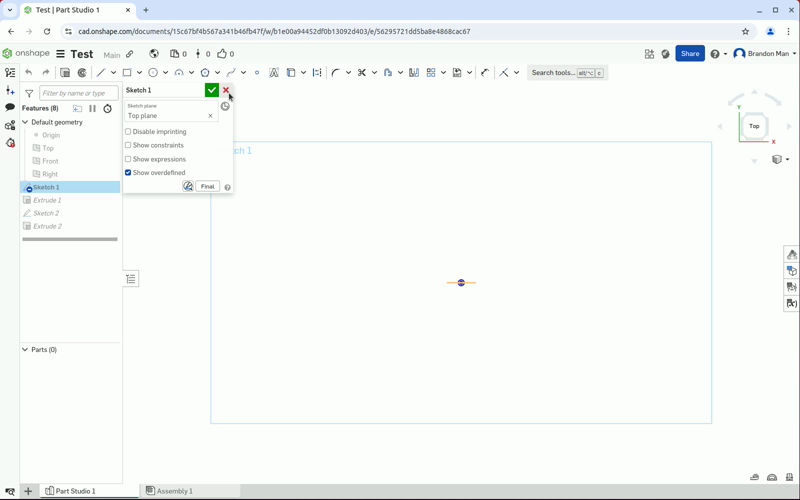
key(shift+s)
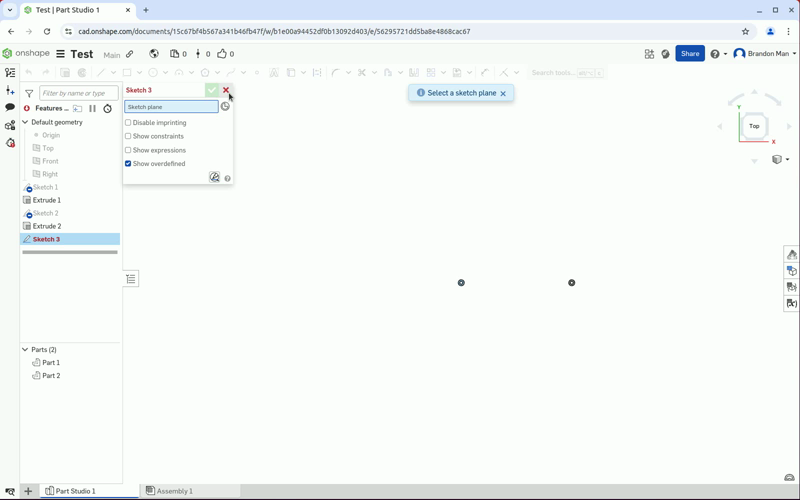
mouse_move(73, 150)
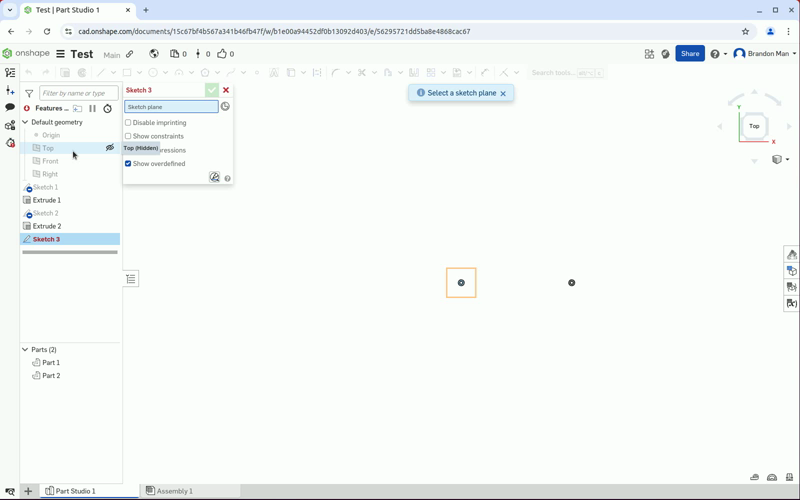
click(73, 150)
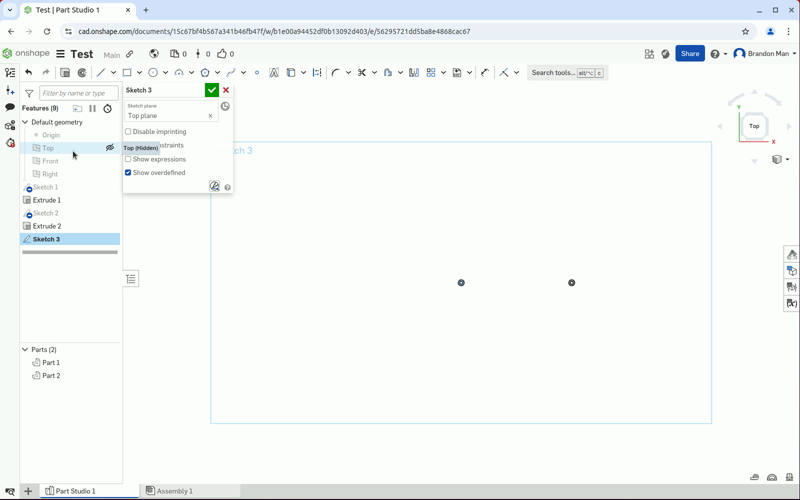
mouse_move(73, 352)
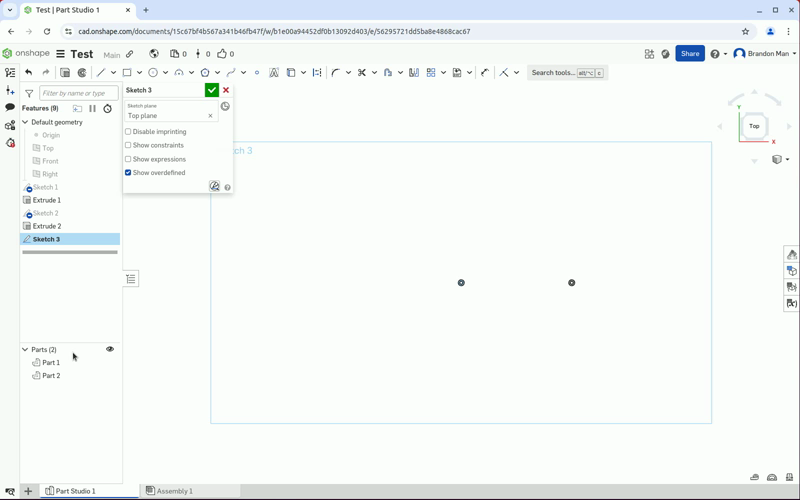
key(y)
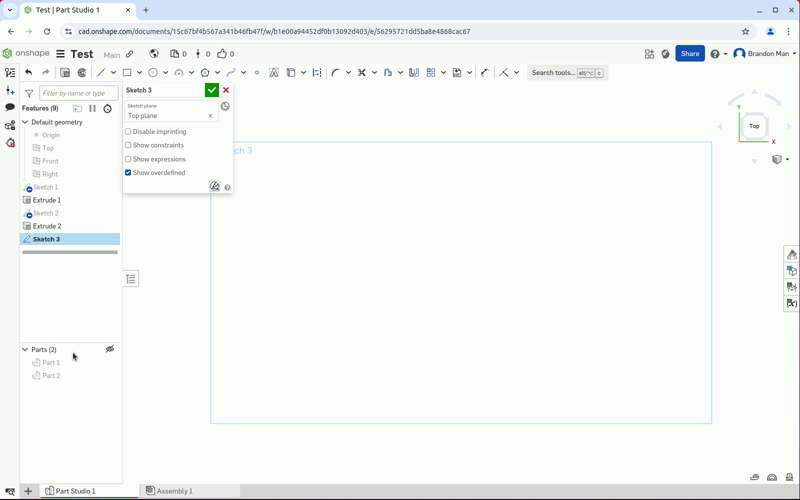
key(l)
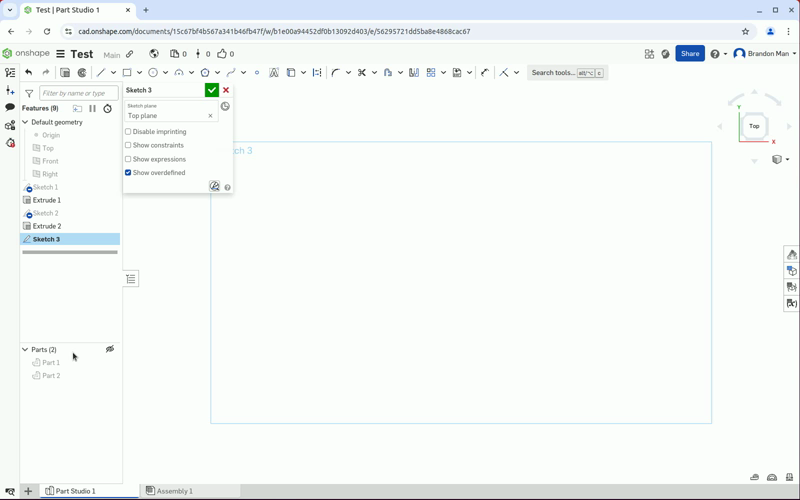
key_down(shift)
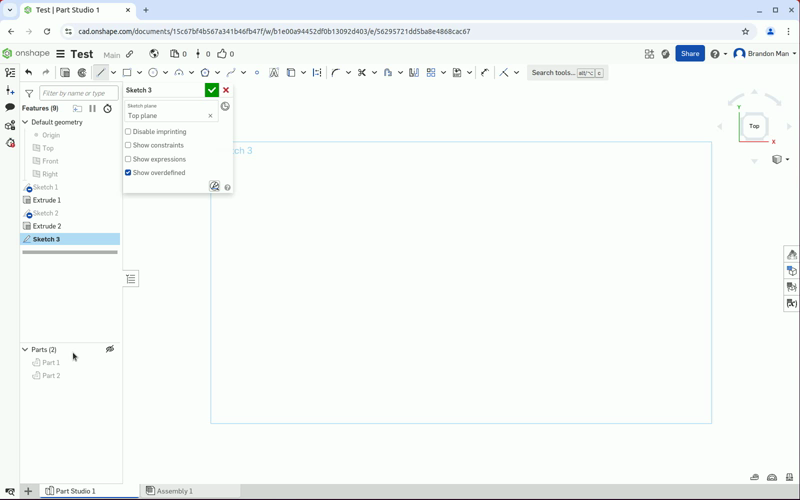
mouse_move(460, 285)
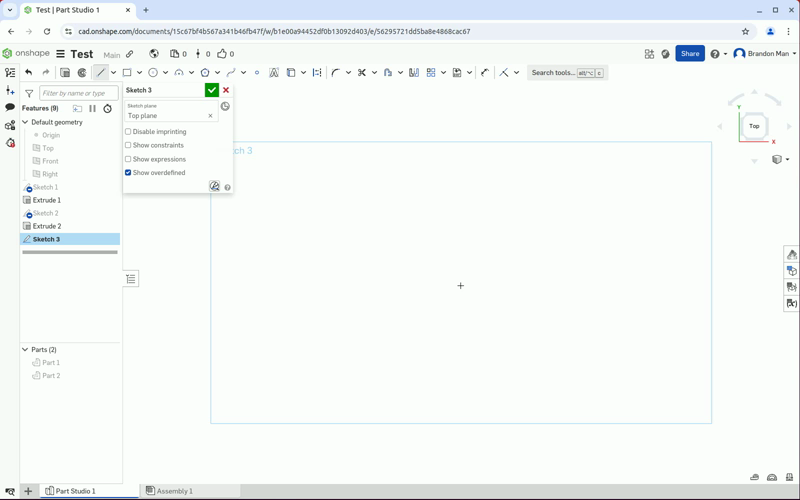
click(460, 285)
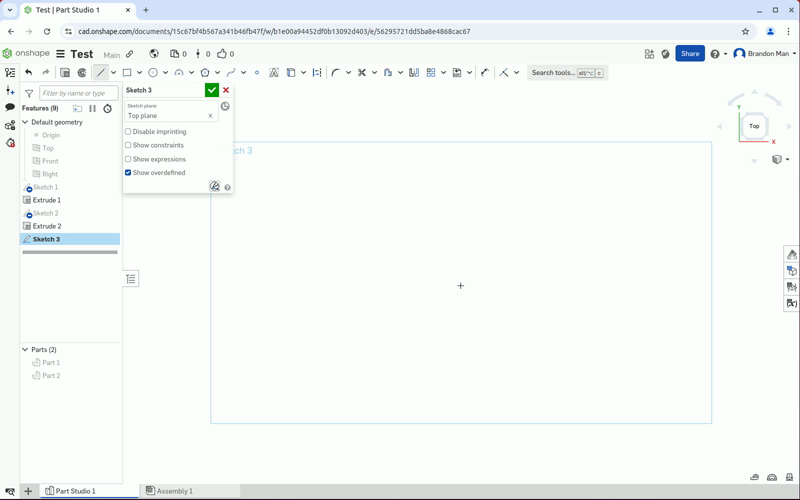
key_up(shift)
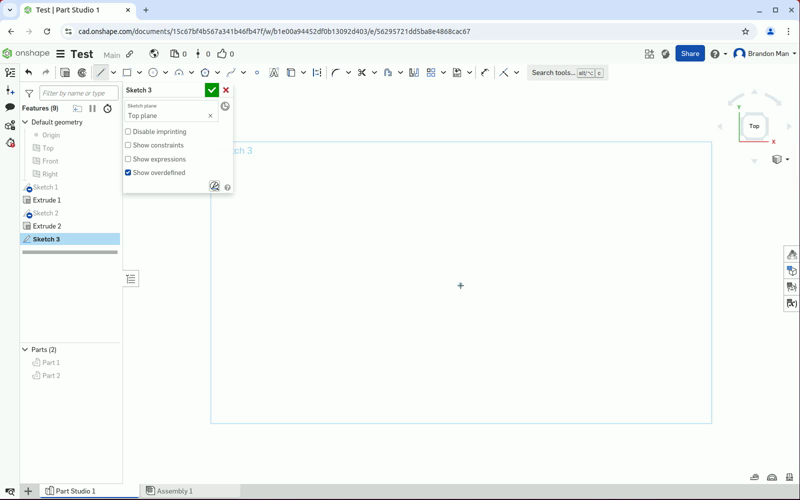
key_down(shift)
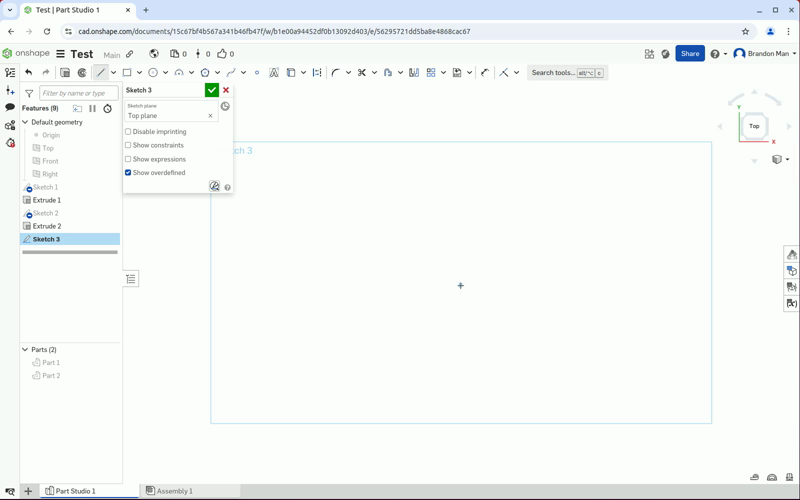
mouse_move(570, 285)
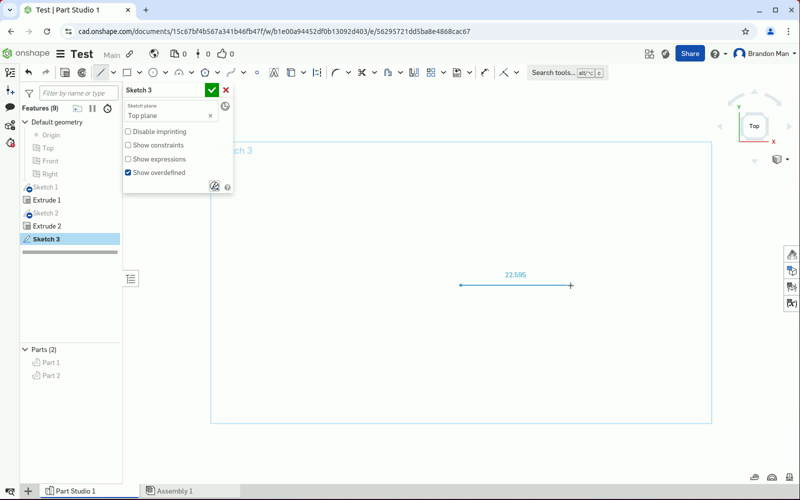
click(570, 285)
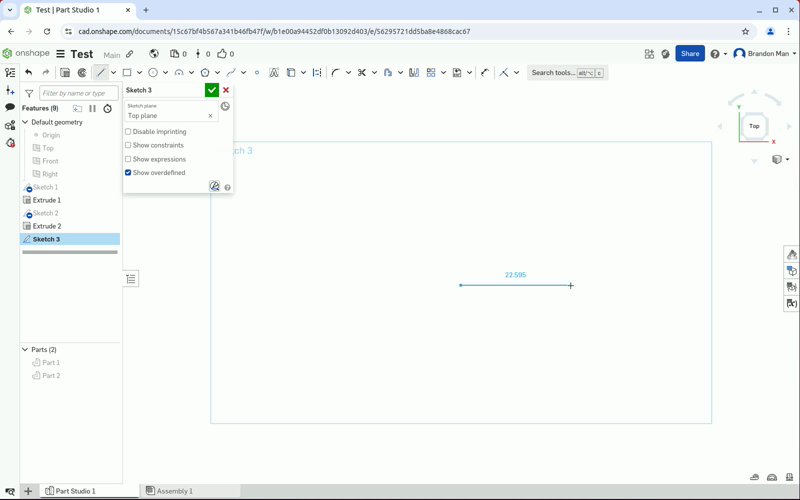
key_up(shift)
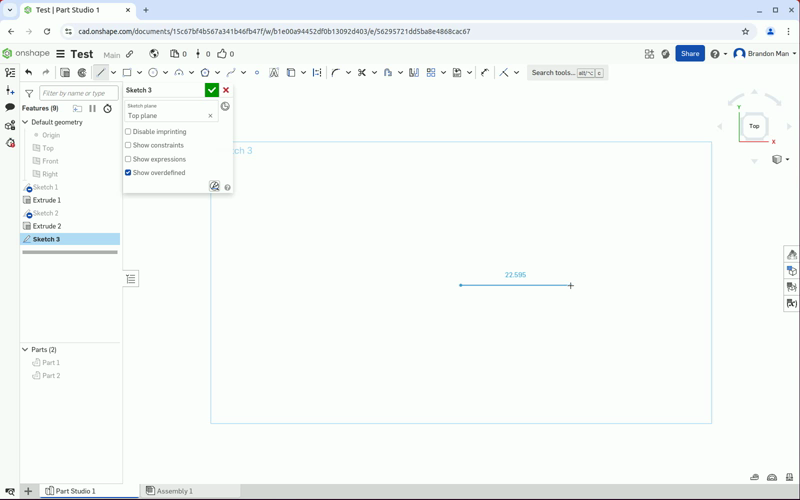
key(esc)
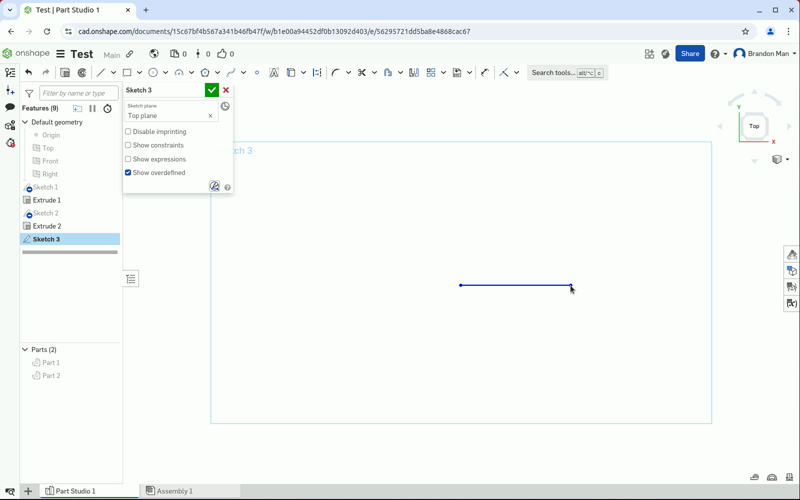
key(a)
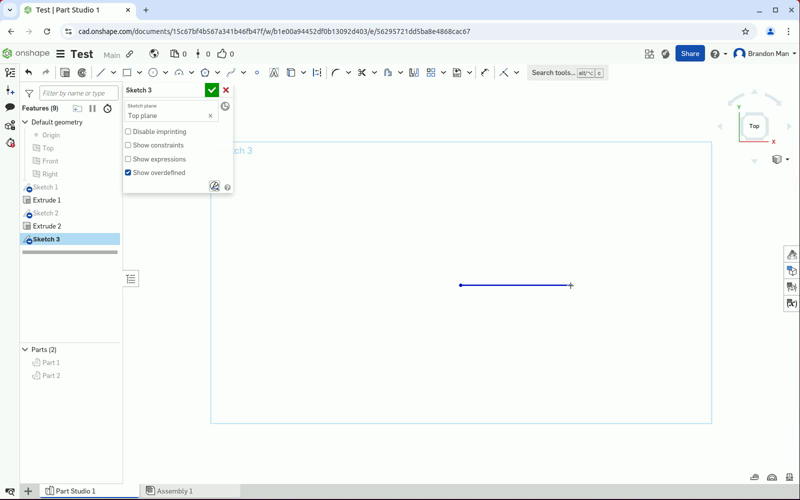
mouse_move(570, 285)
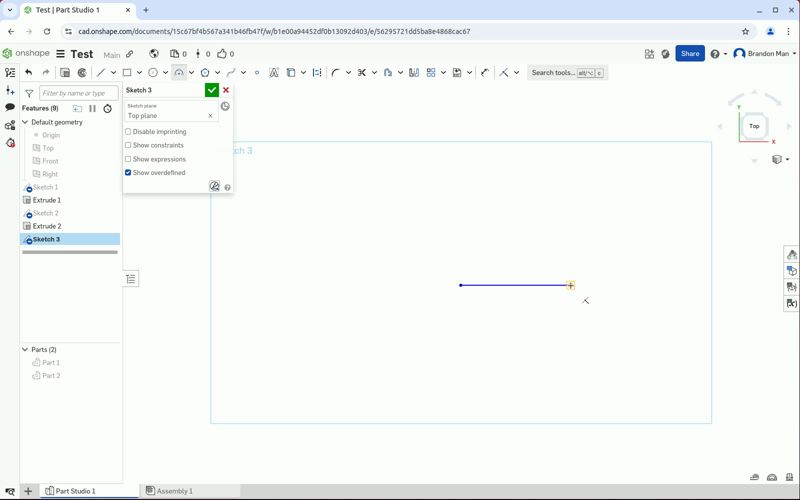
click(570, 285)
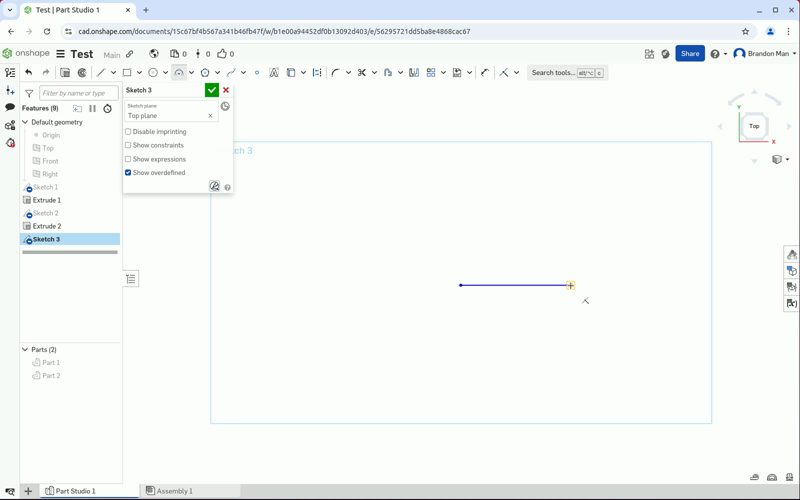
key_down(shift)
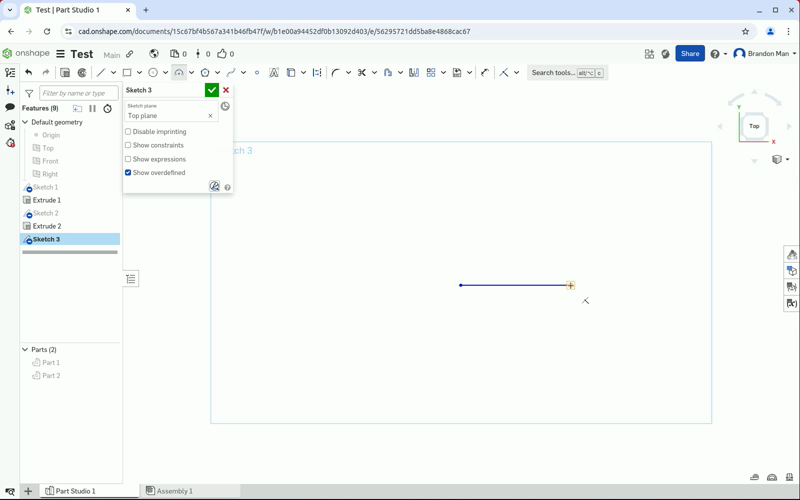
mouse_move(570, 280)
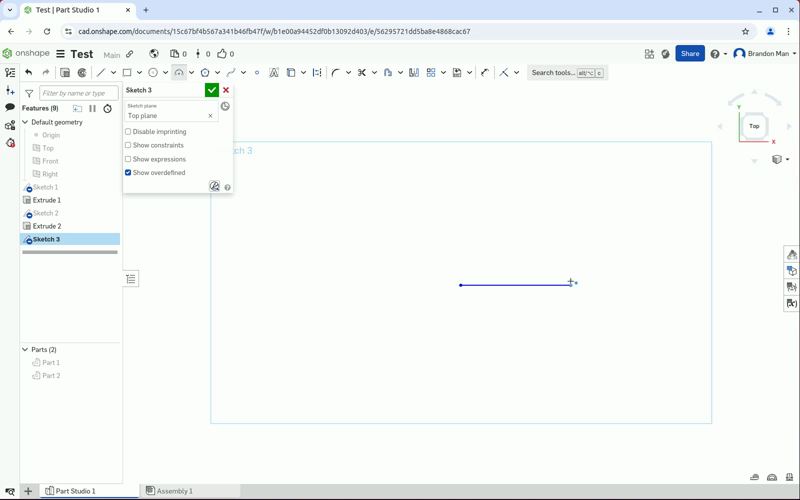
scroll(6)
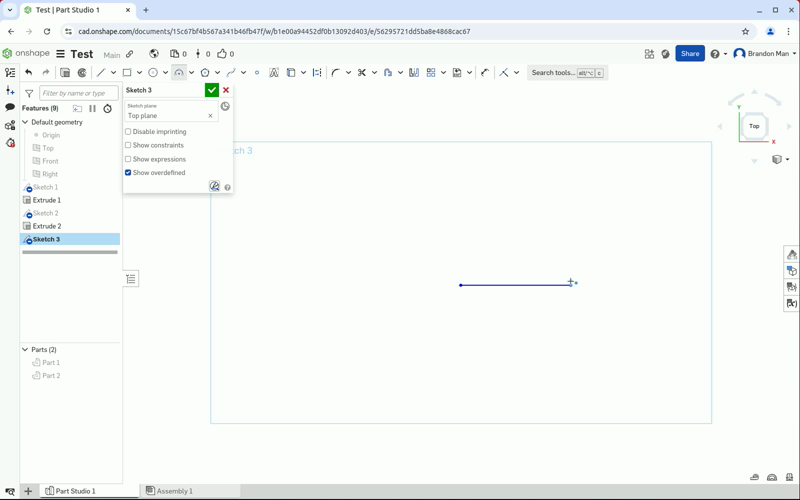
scroll(6)
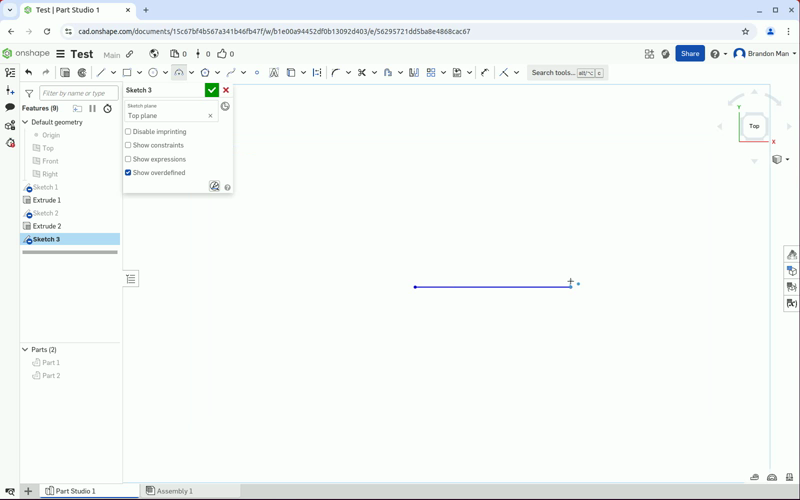
scroll(6)
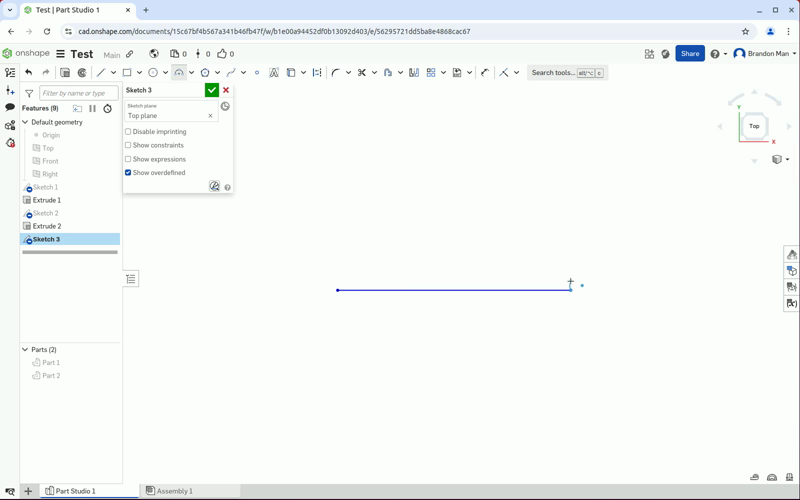
scroll(6)
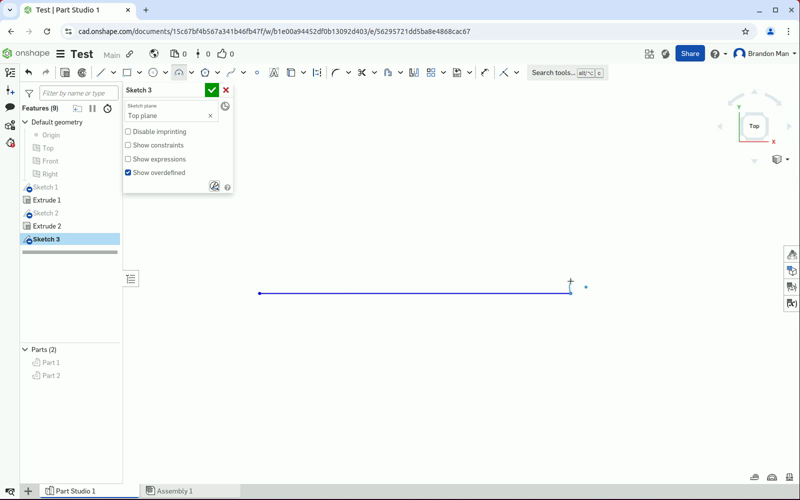
scroll(6)
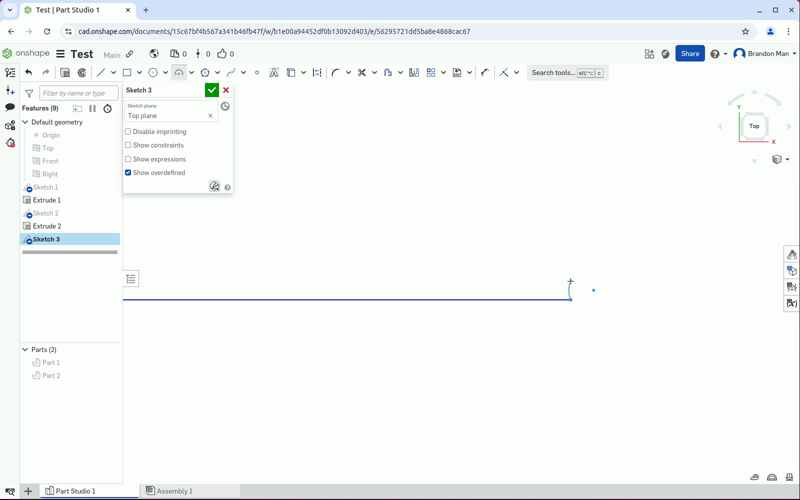
scroll(6)
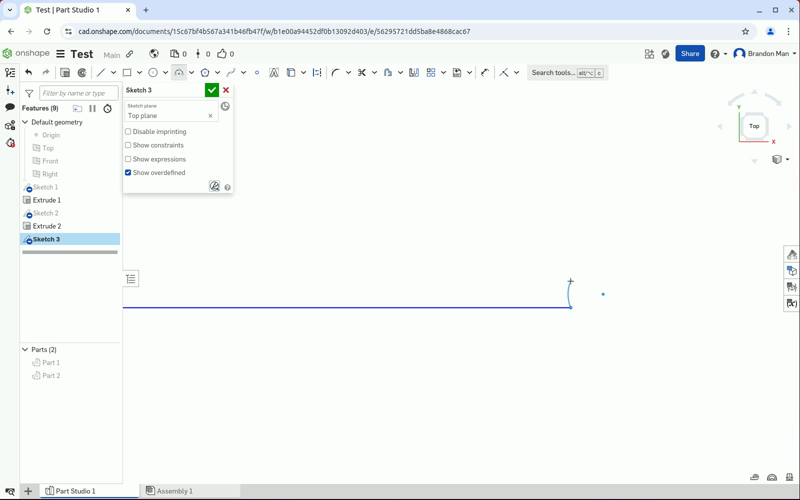
scroll(6)
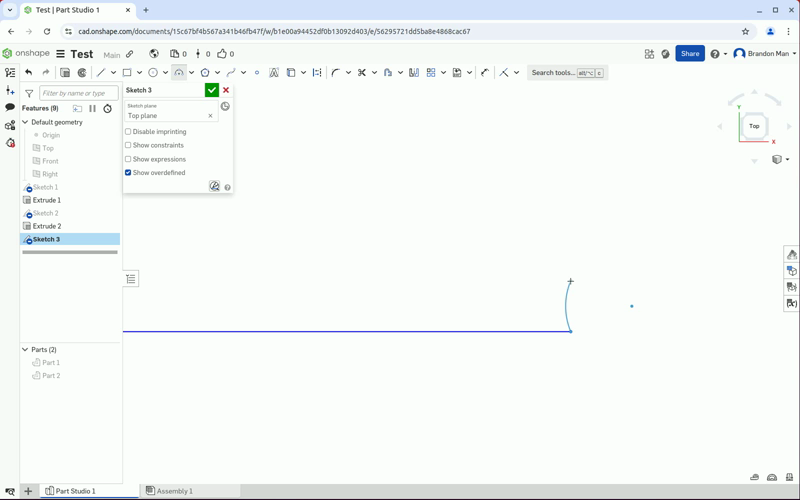
click(570, 280)
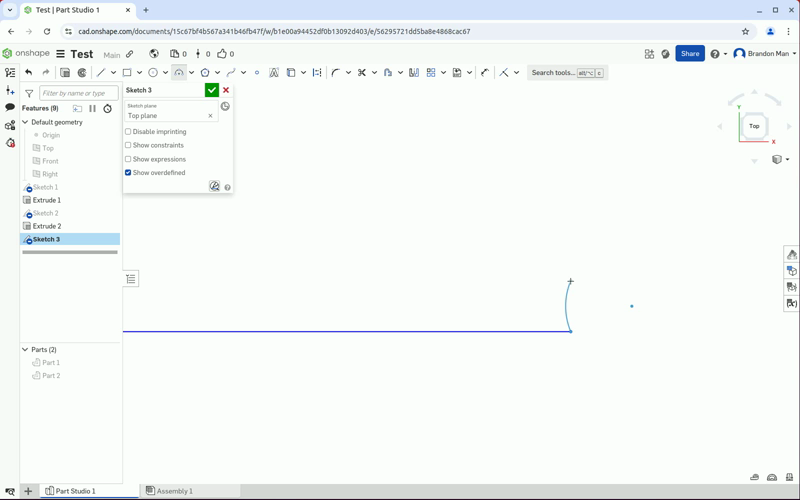
scroll(-6)
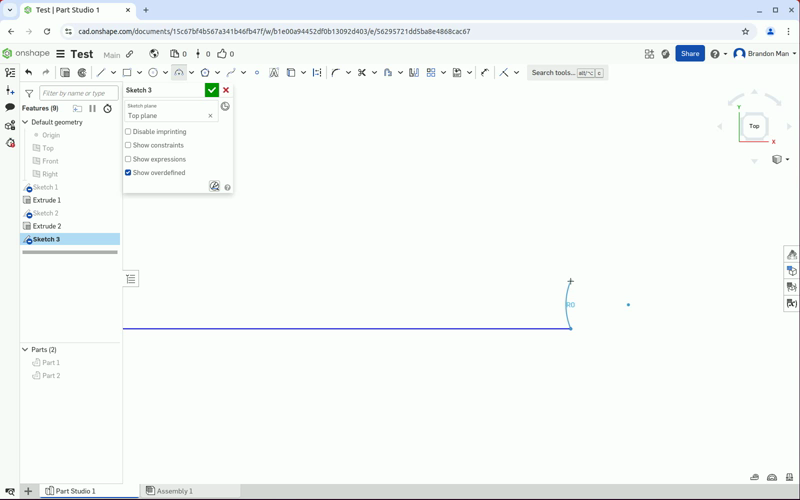
scroll(-6)
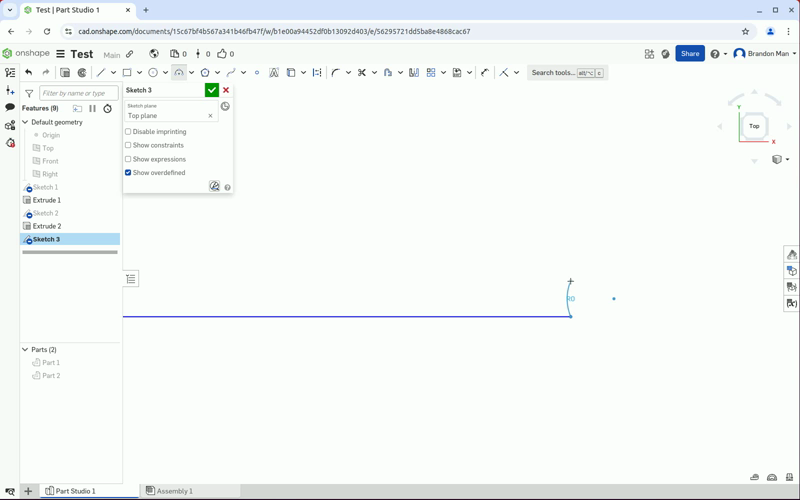
scroll(-6)
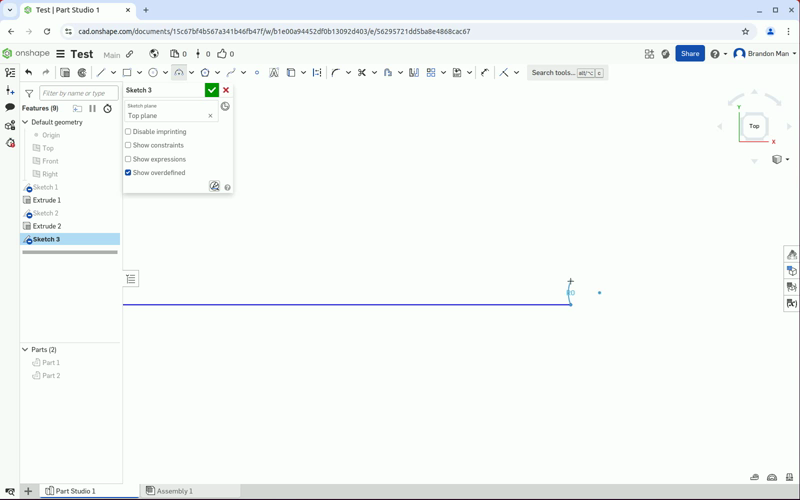
scroll(-6)
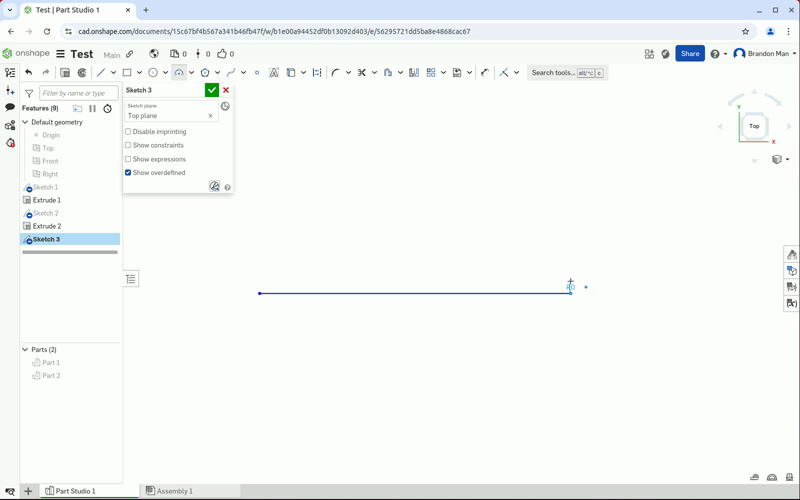
scroll(-6)
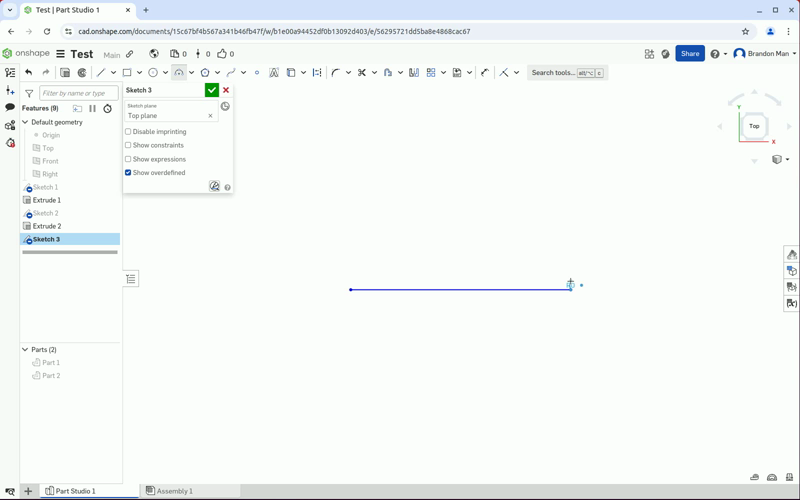
scroll(-6)
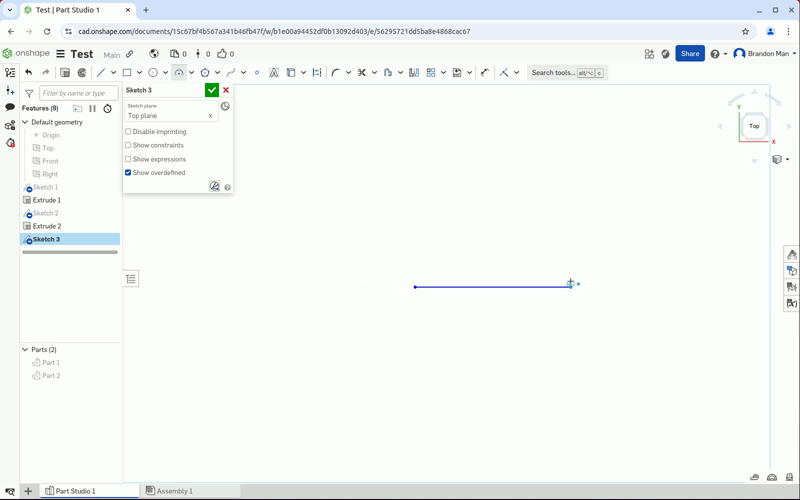
scroll(-6)
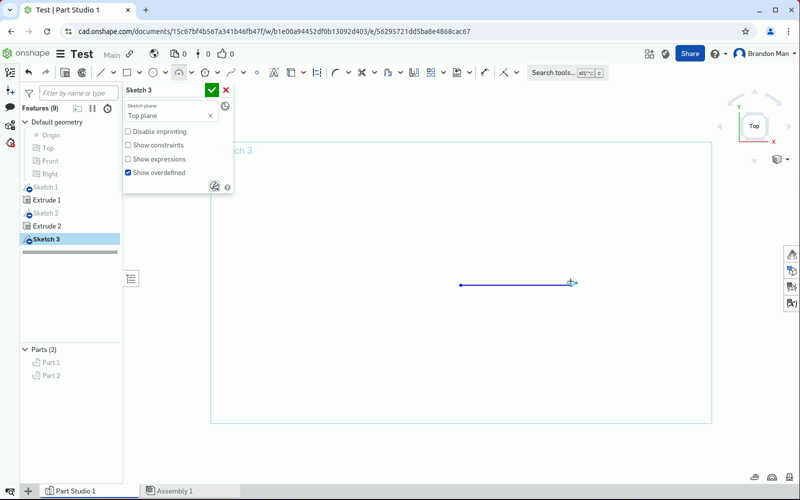
mouse_move(568, 282)
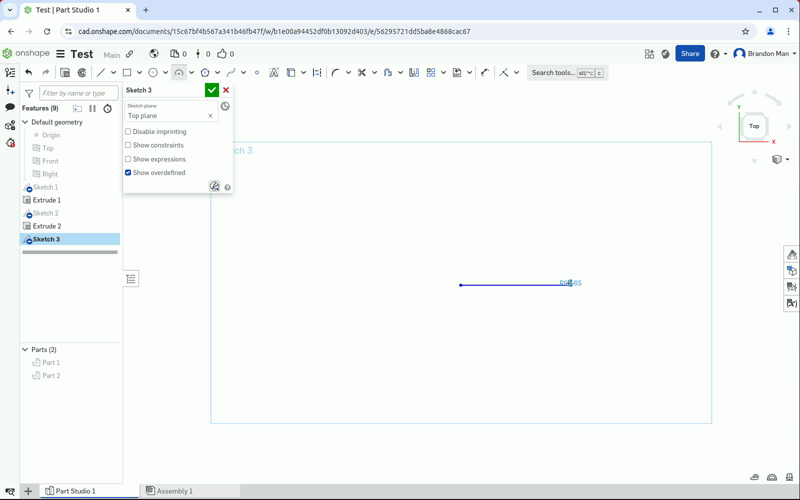
scroll(6)
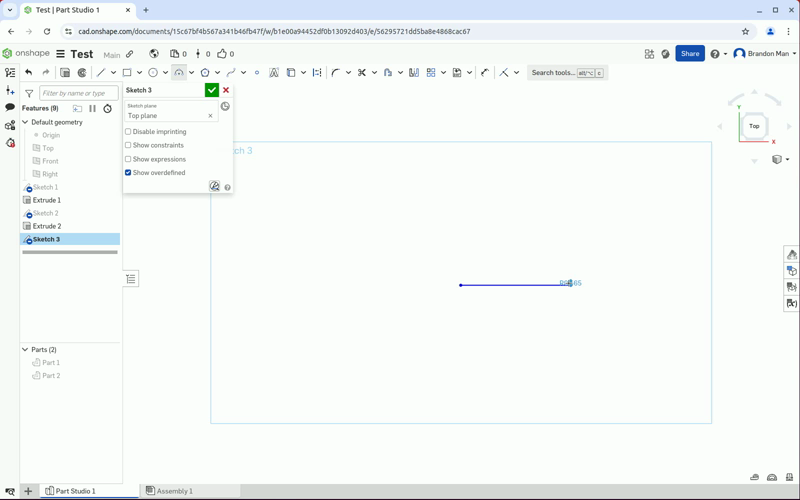
scroll(6)
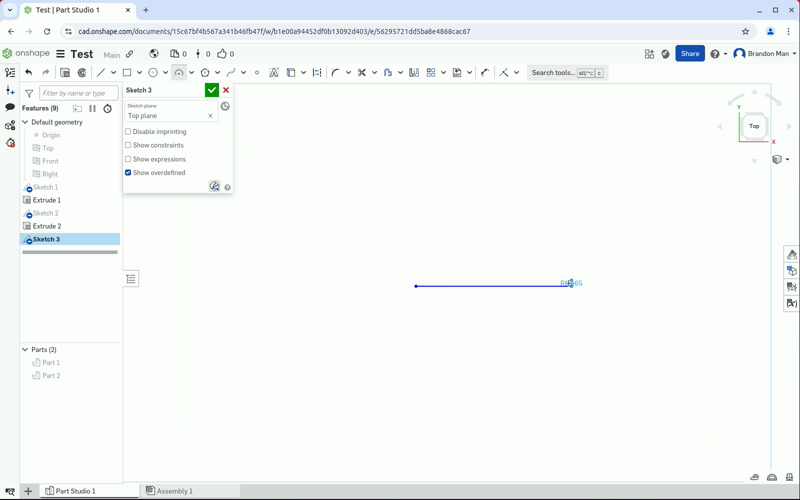
scroll(6)
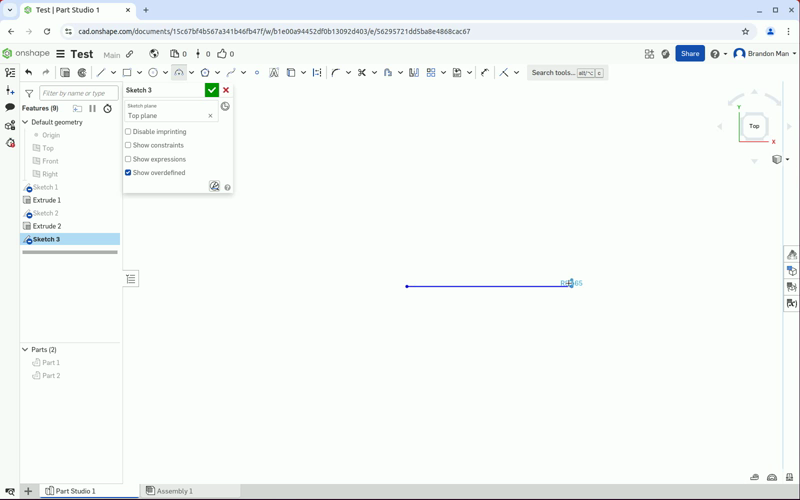
scroll(6)
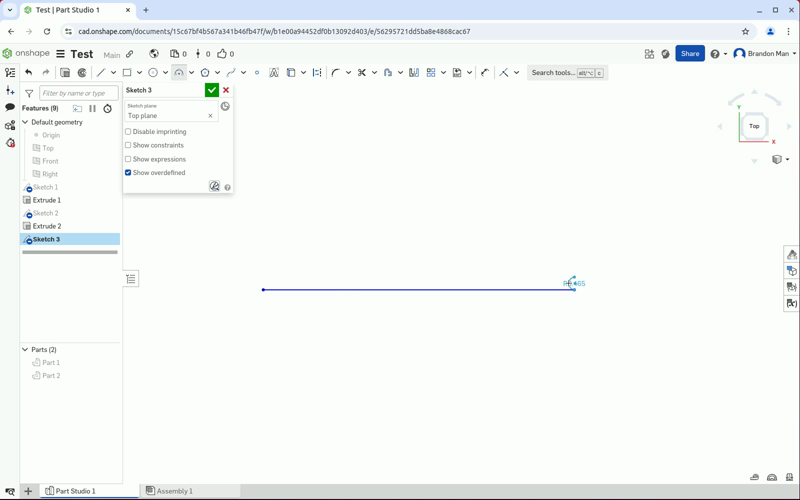
scroll(6)
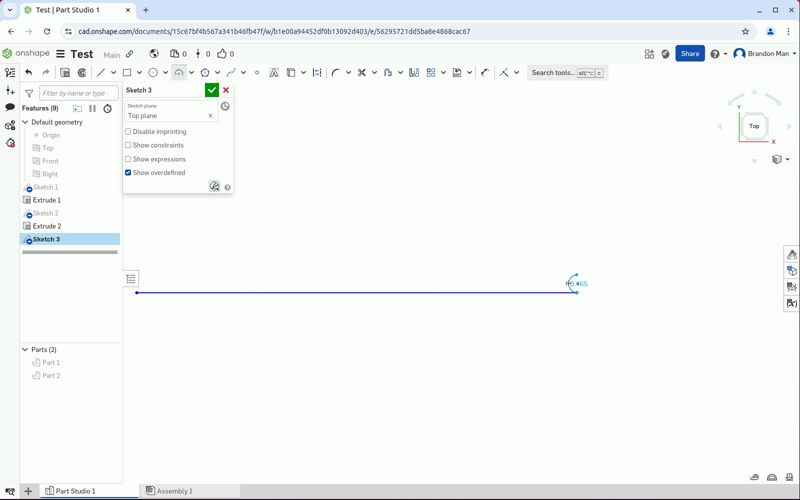
scroll(6)
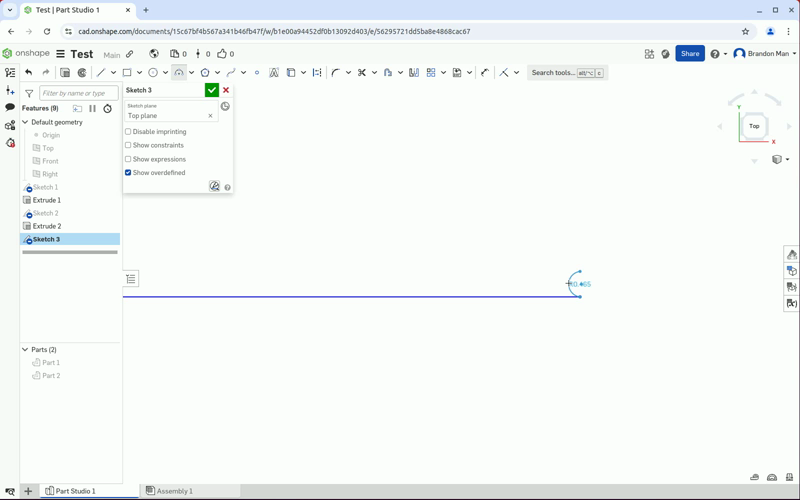
scroll(6)
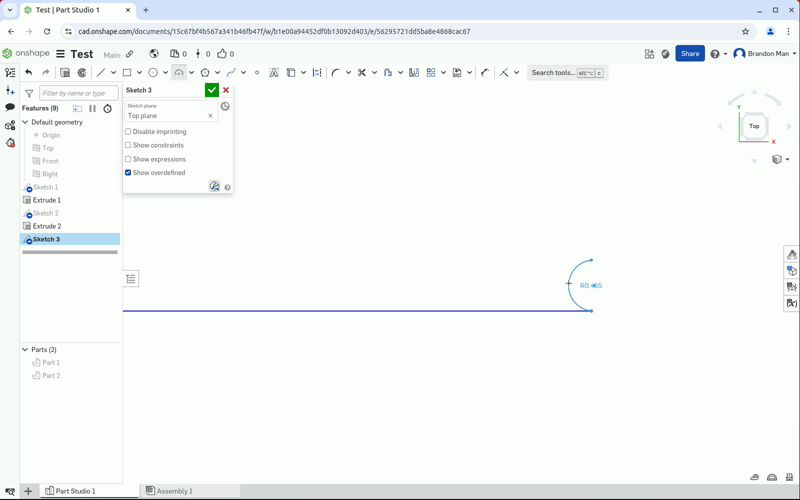
click(568, 282)
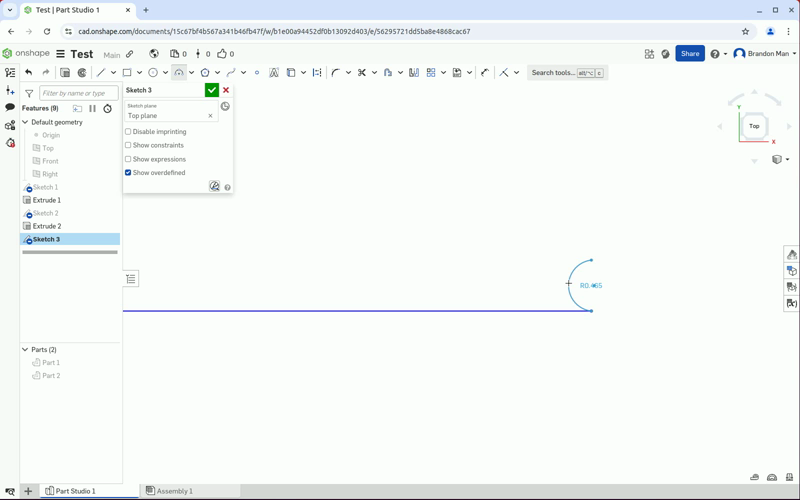
scroll(-6)
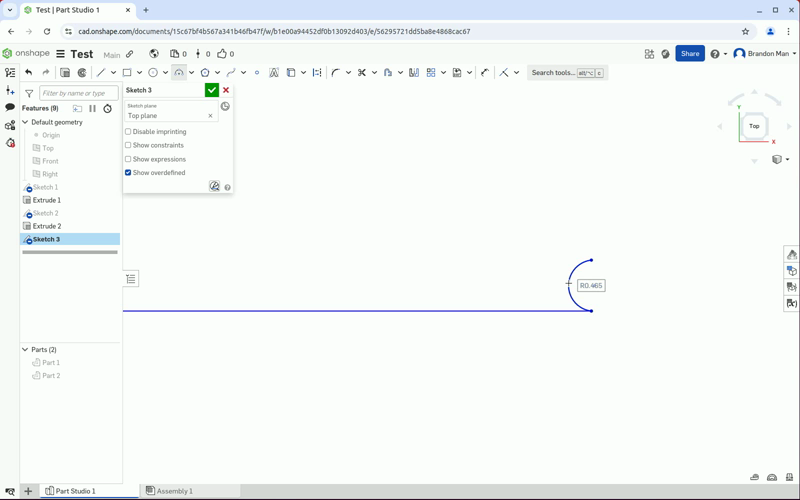
scroll(-6)
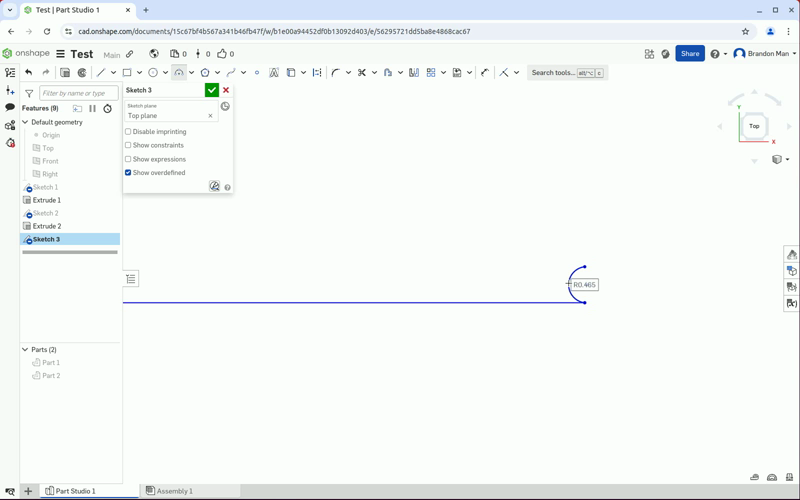
scroll(-6)
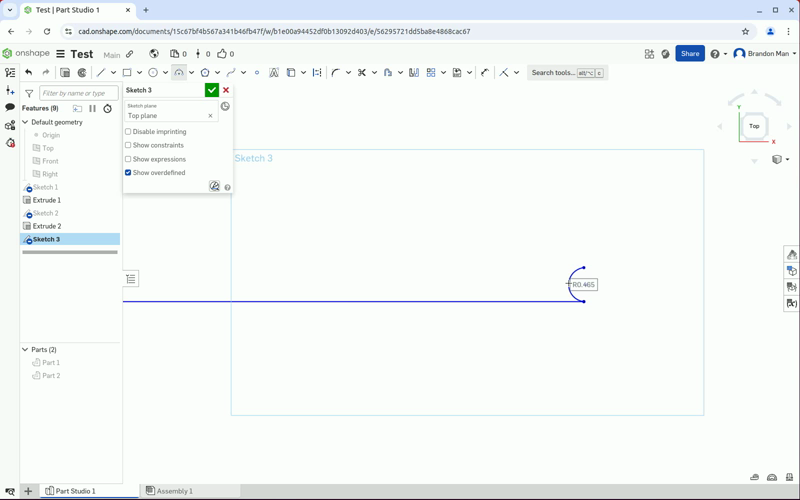
scroll(-6)
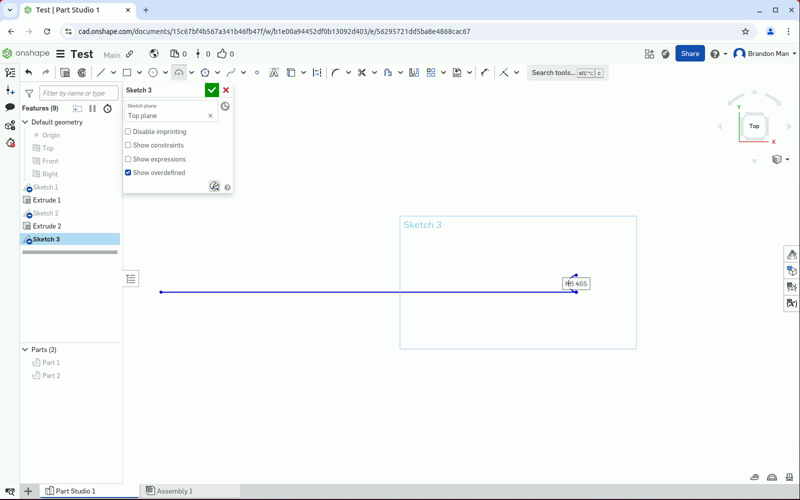
scroll(-6)
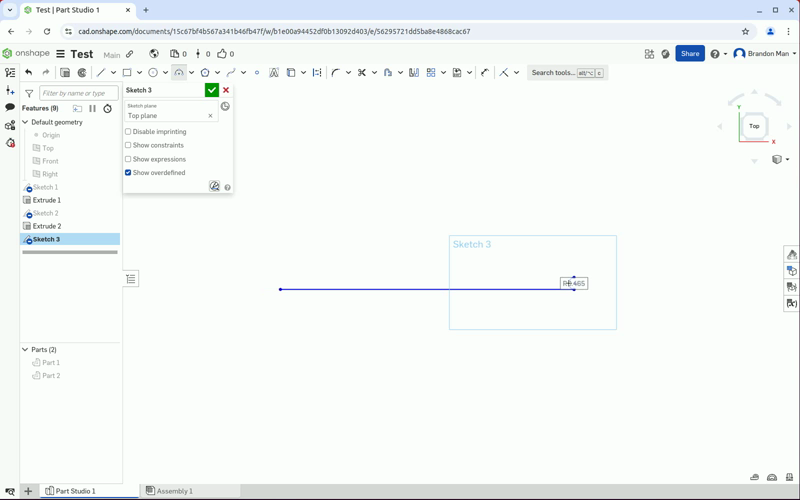
scroll(-6)
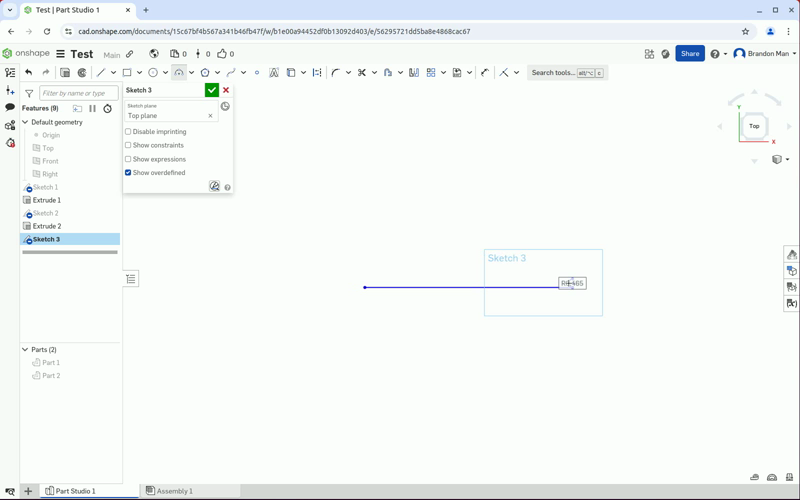
scroll(-6)
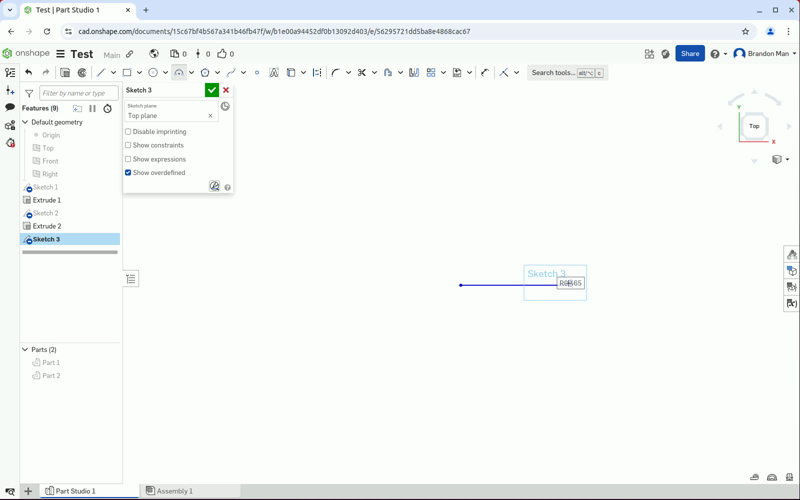
key_up(shift)
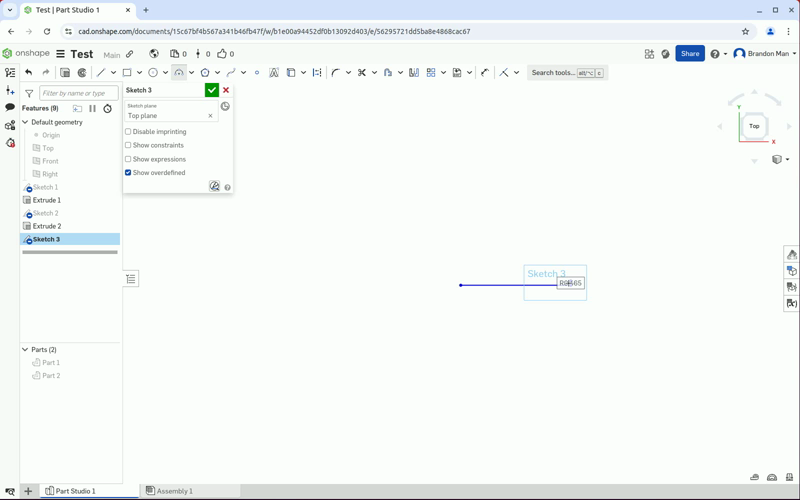
key(esc)
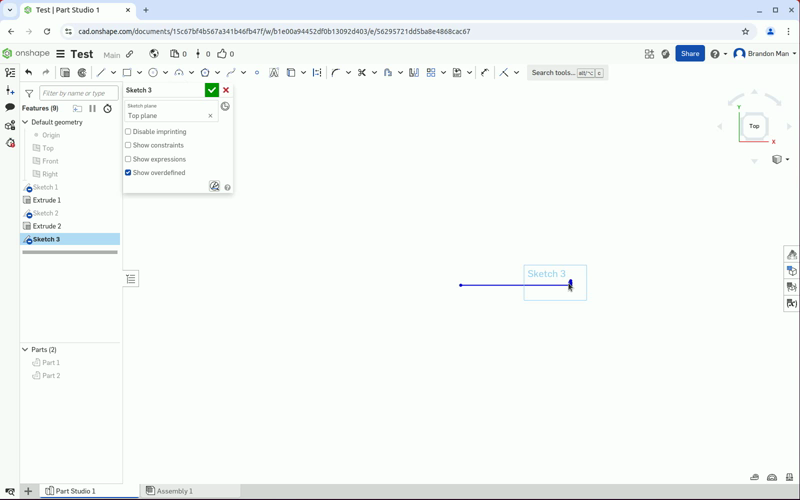
key(l)
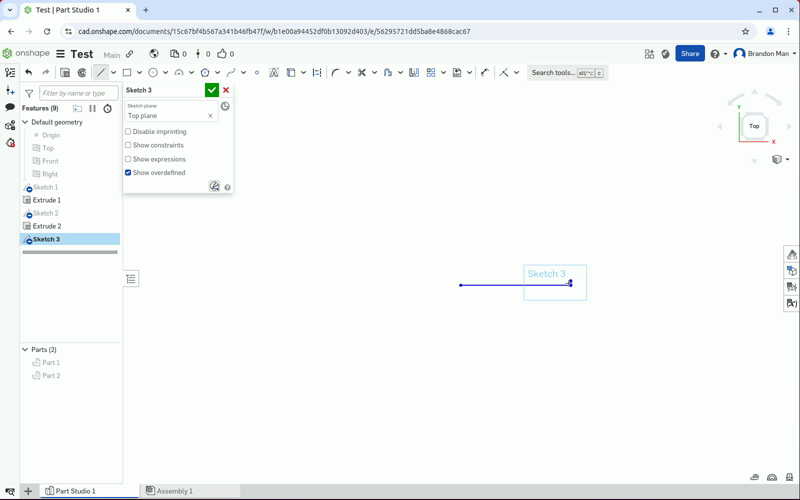
mouse_move(570, 280)
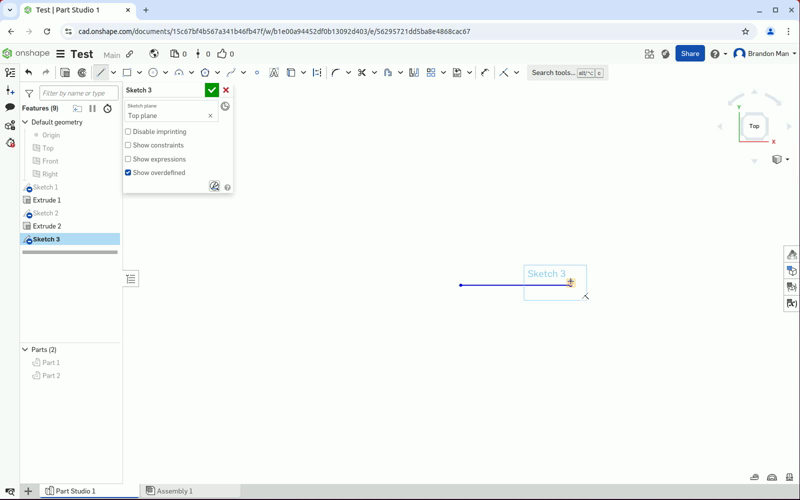
scroll(6)
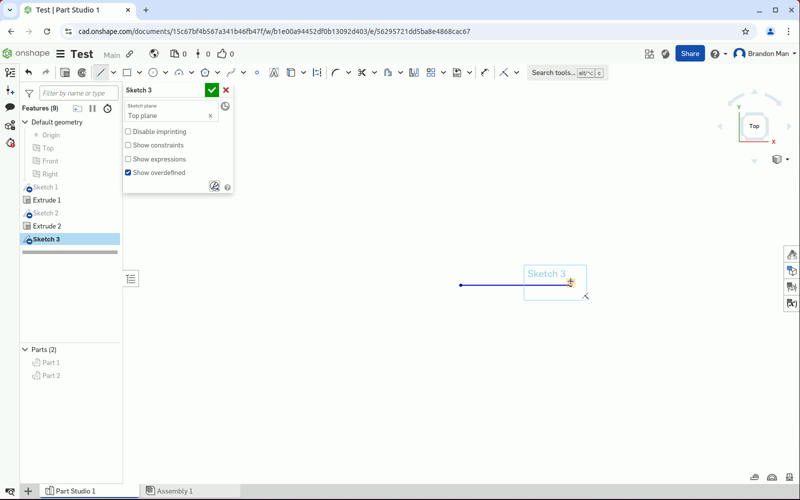
scroll(6)
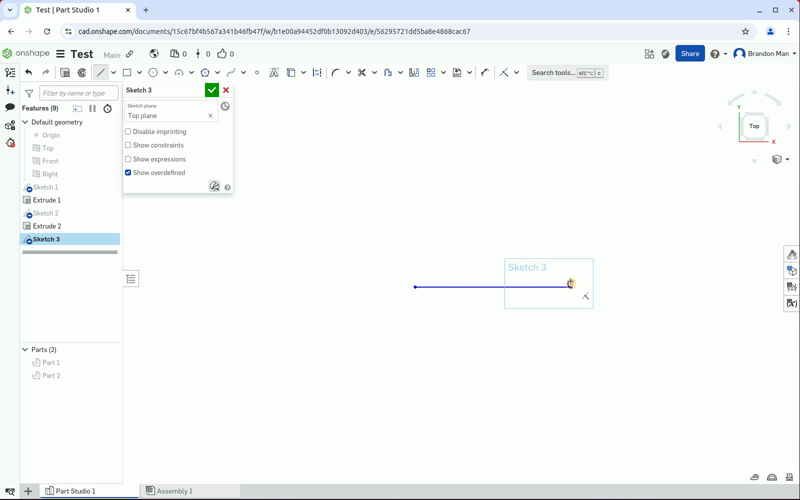
scroll(6)
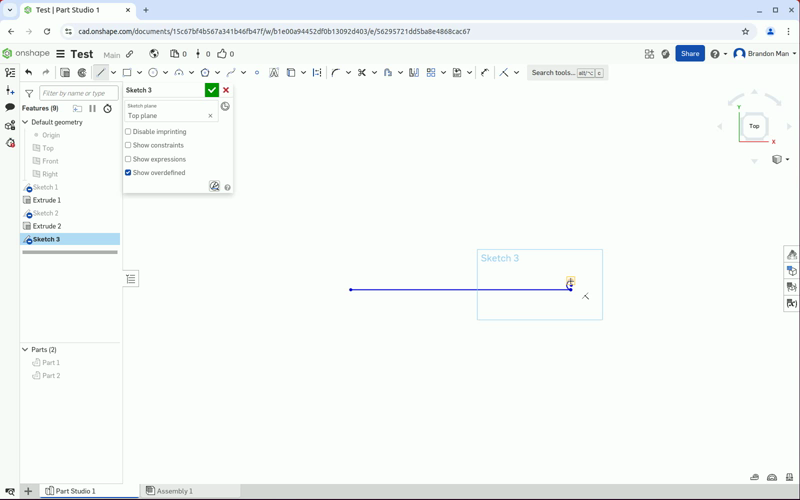
scroll(6)
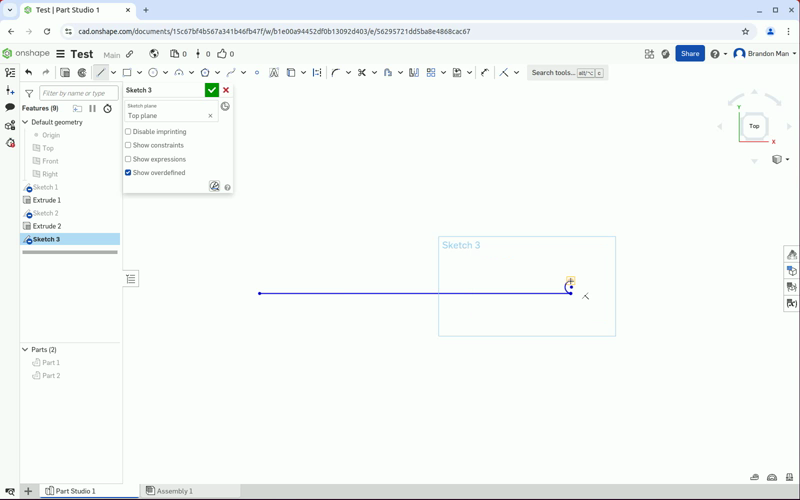
scroll(6)
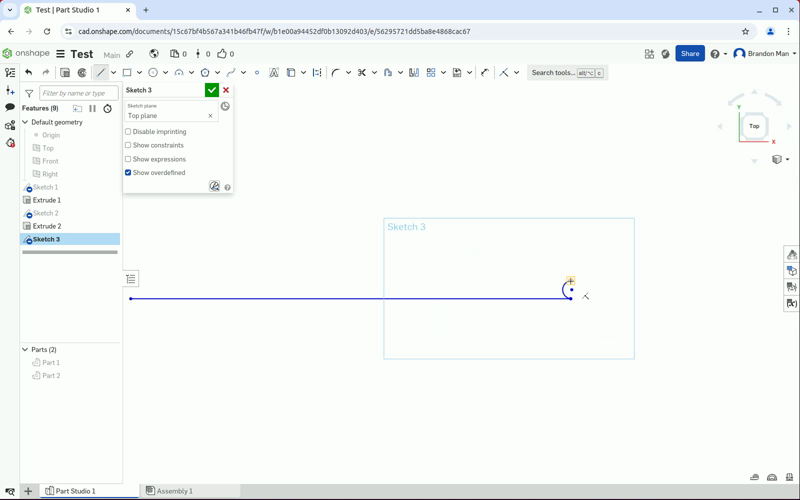
scroll(6)
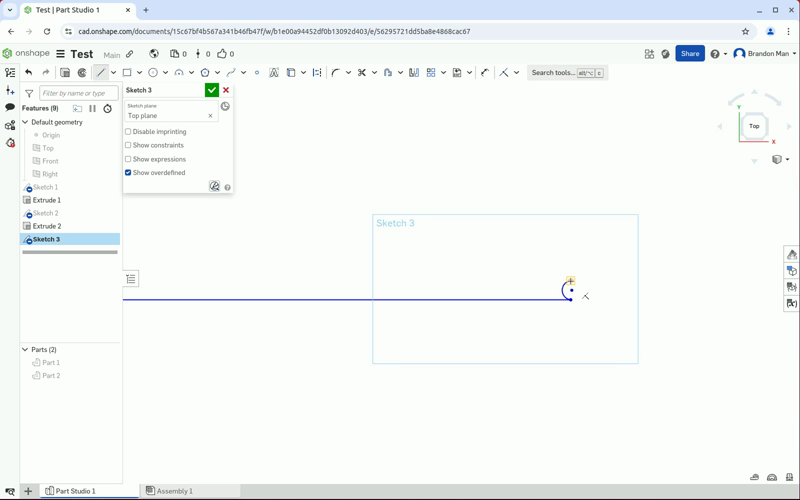
scroll(6)
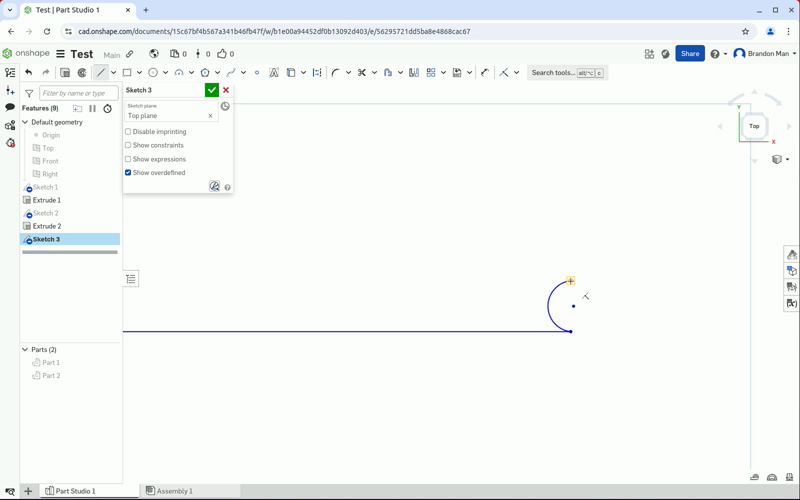
click(570, 280)
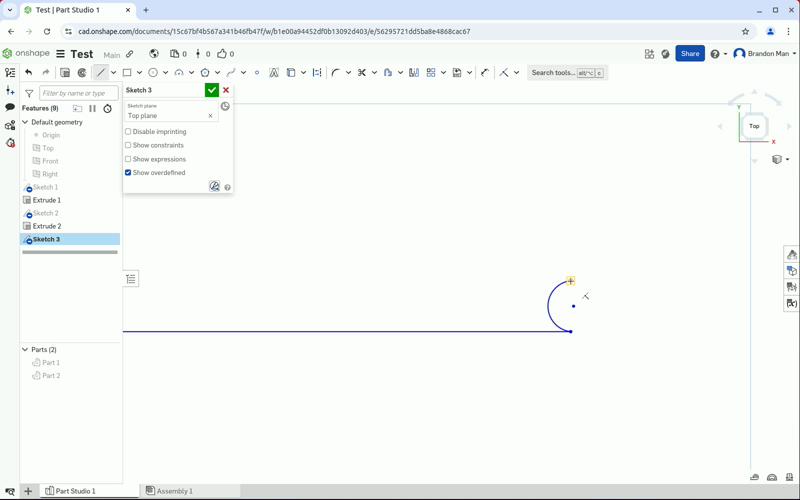
scroll(-6)
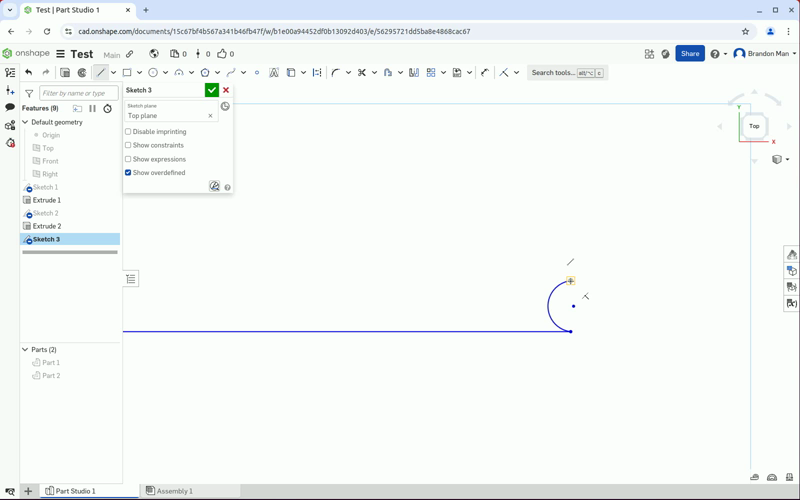
scroll(-6)
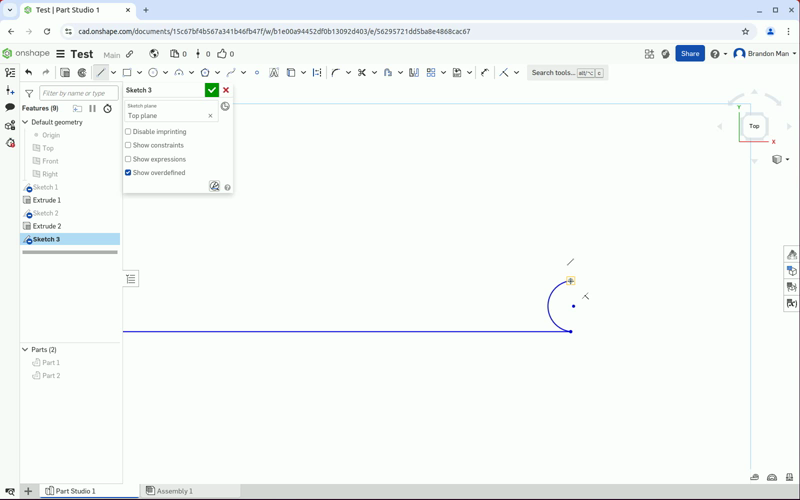
scroll(-6)
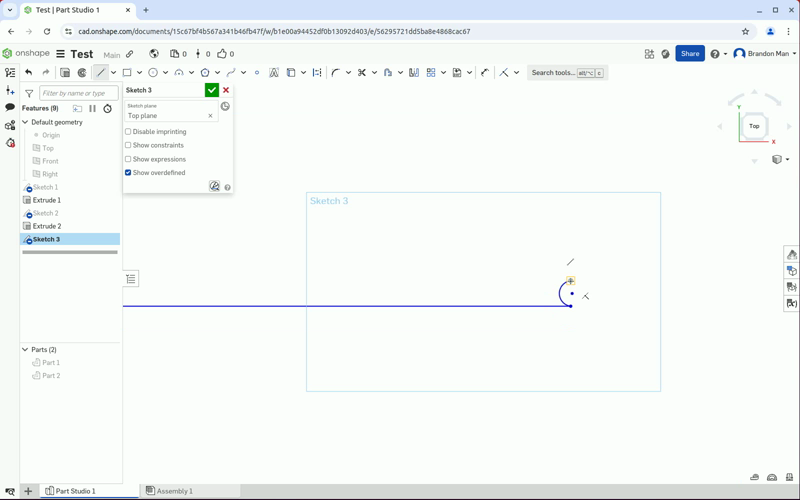
scroll(-6)
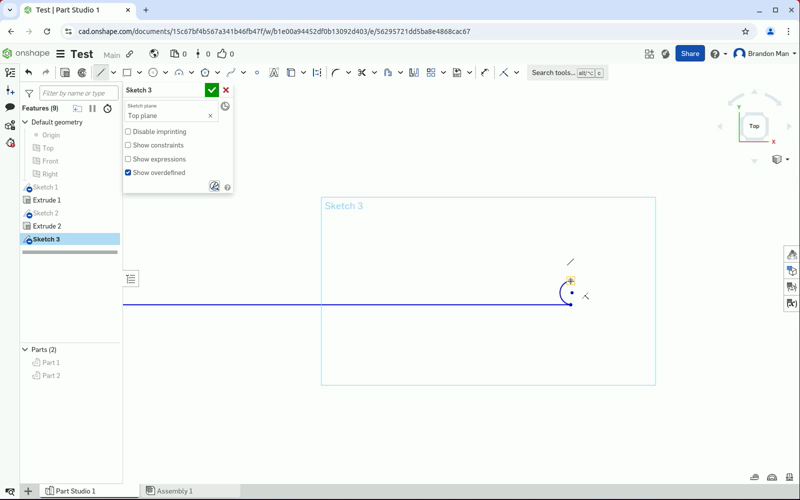
scroll(-6)
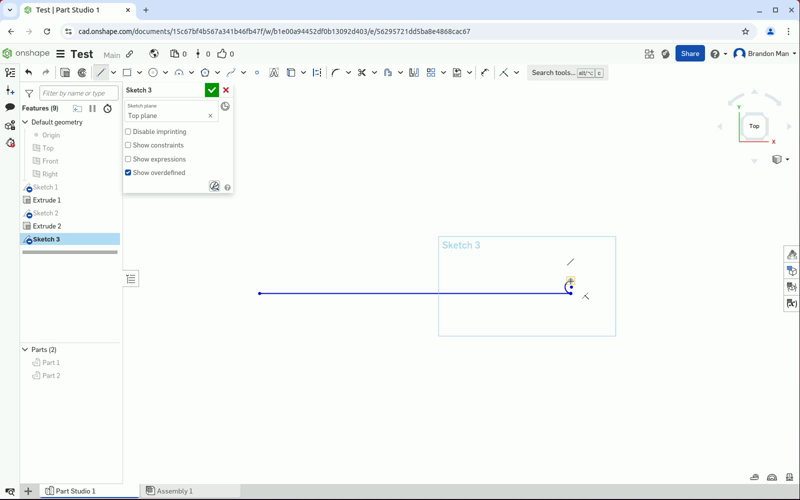
scroll(-6)
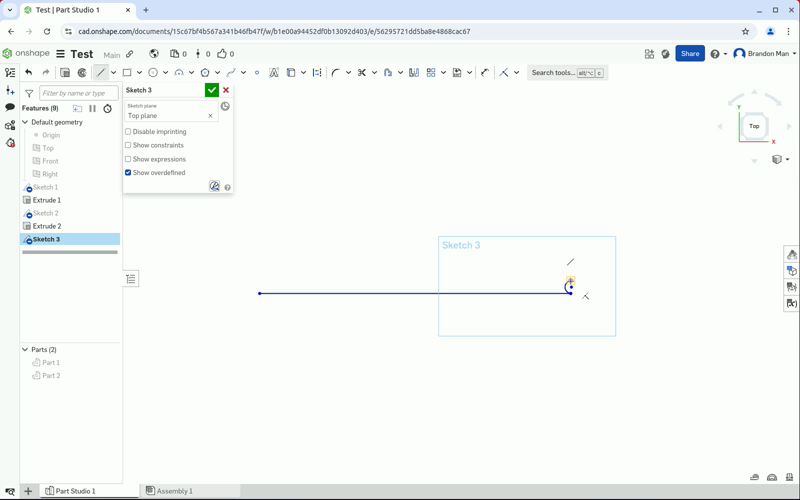
scroll(-6)
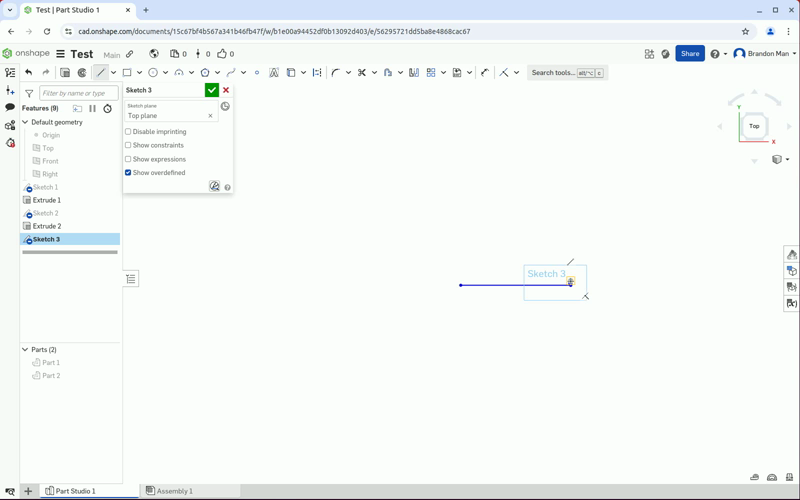
key_down(shift)
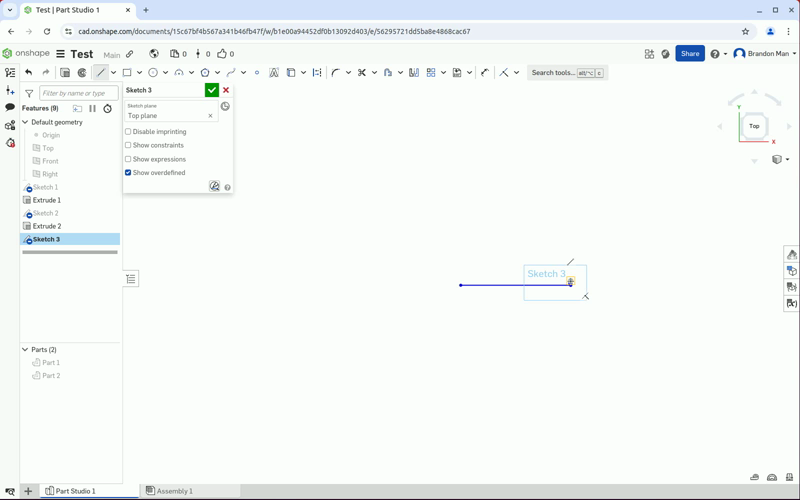
mouse_move(460, 280)
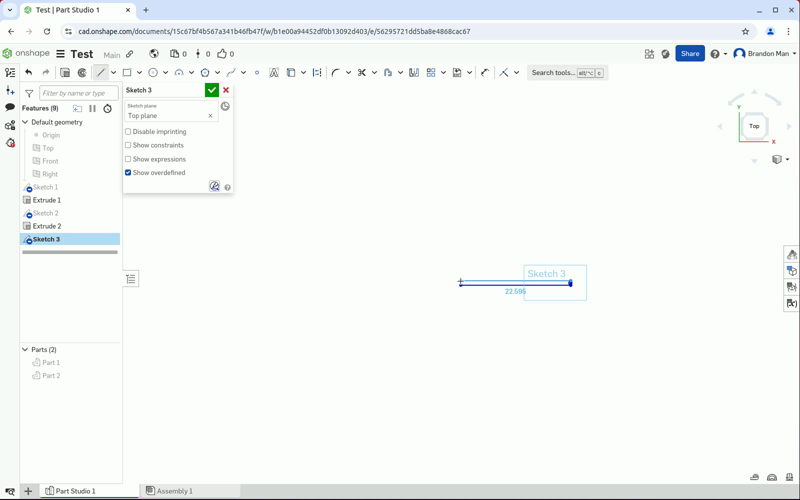
click(460, 280)
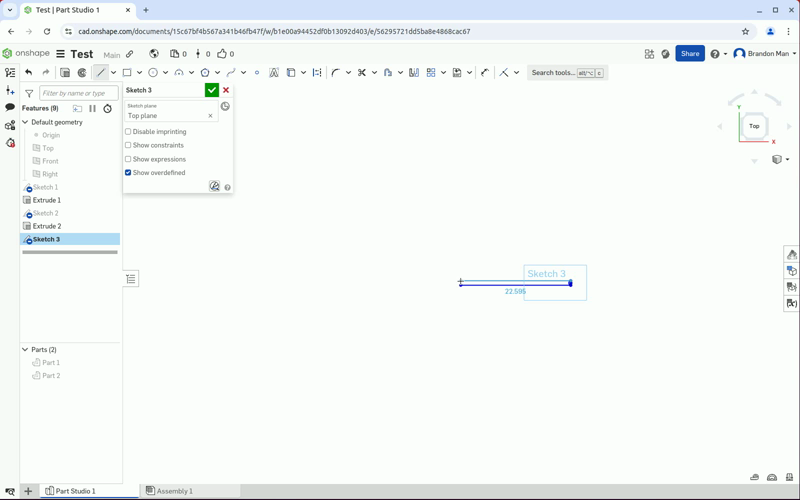
key_up(shift)
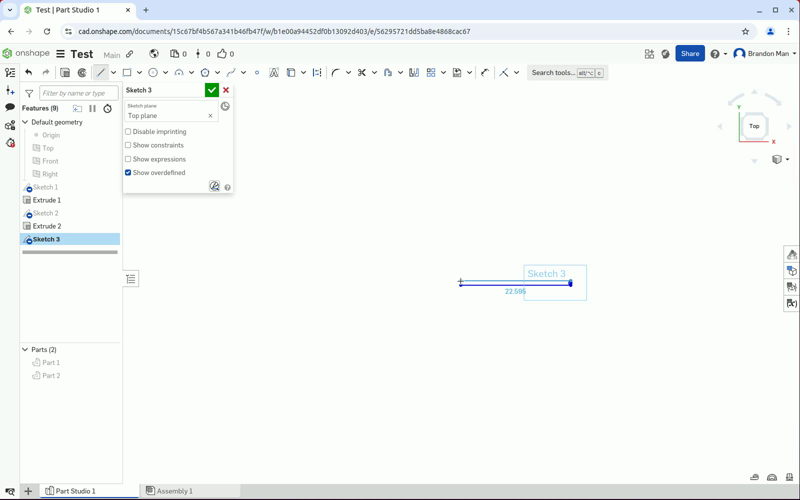
key(esc)
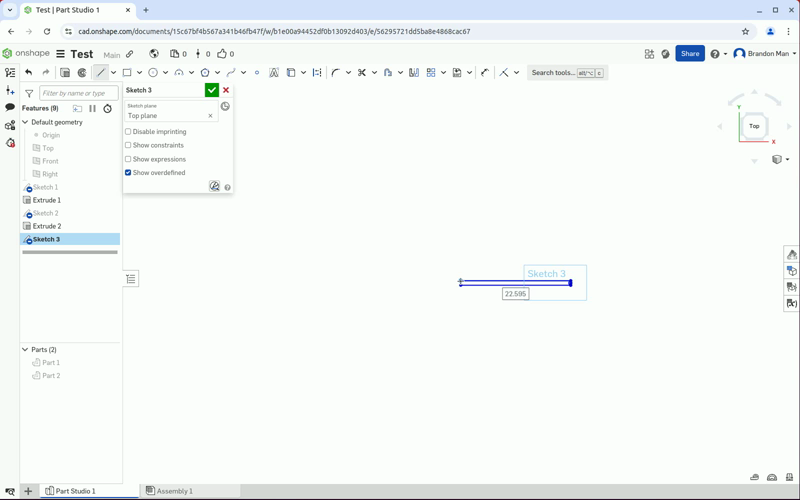
key(a)
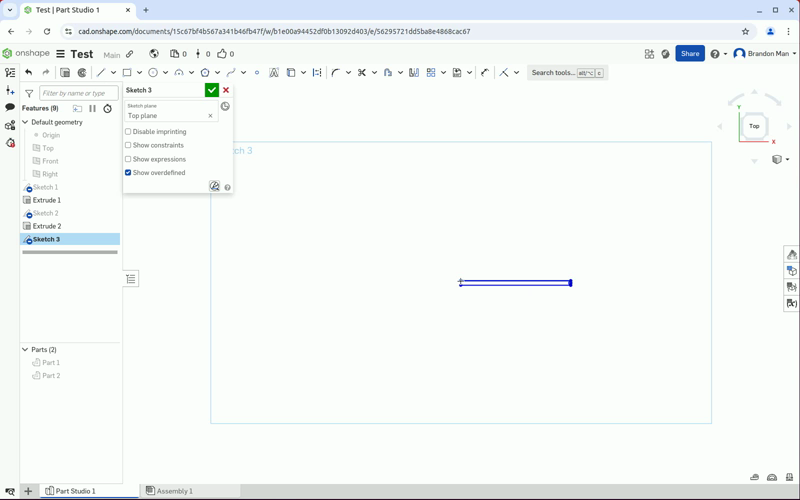
mouse_move(460, 280)
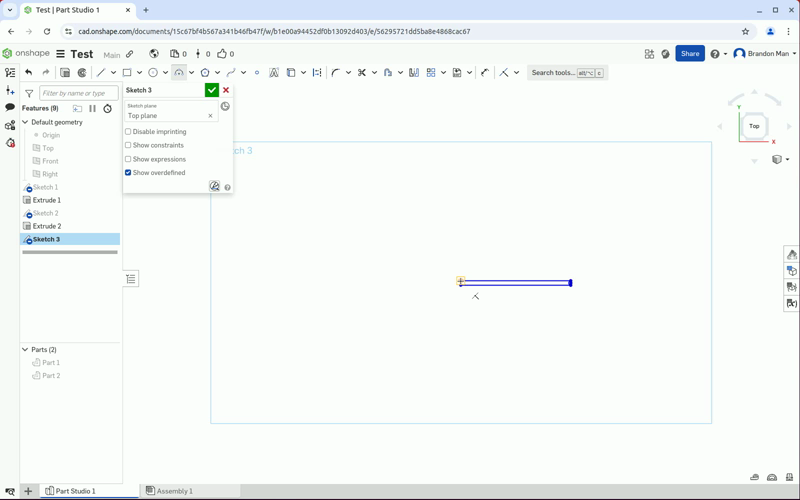
click(460, 280)
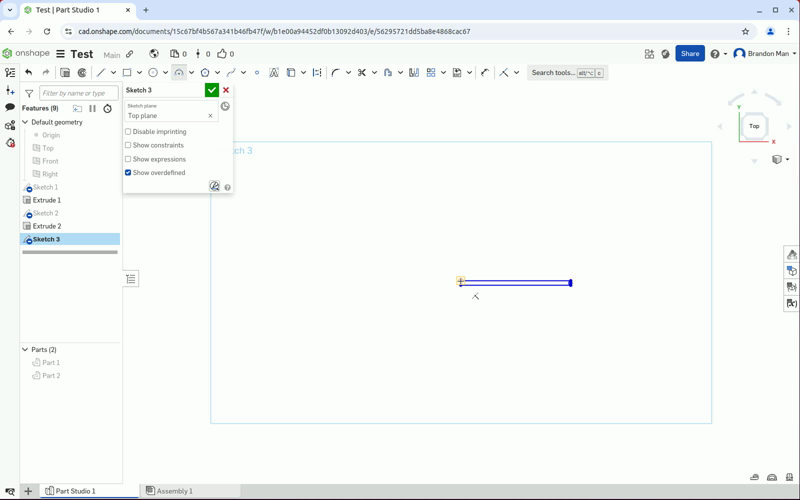
mouse_move(460, 285)
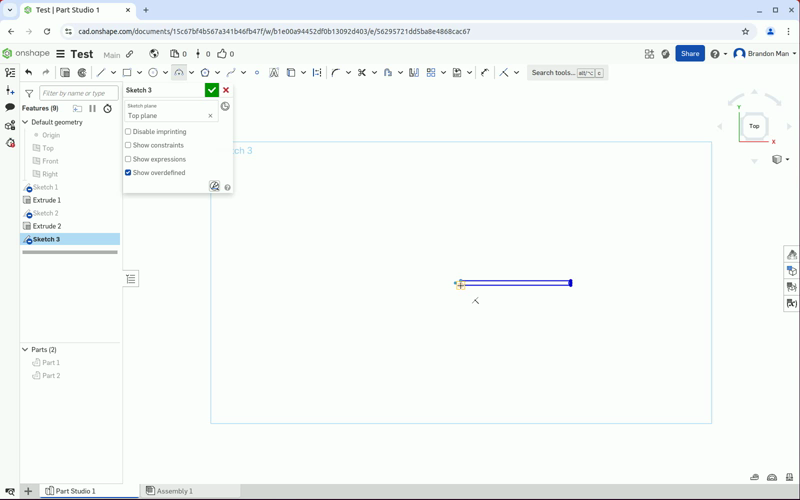
scroll(6)
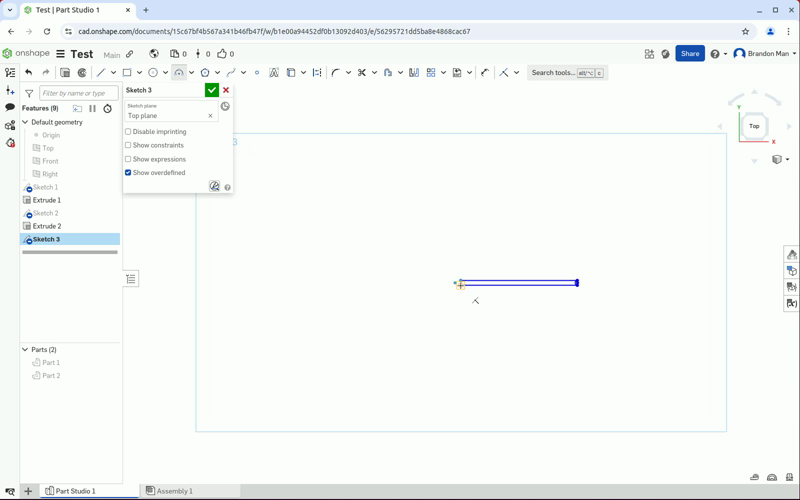
scroll(6)
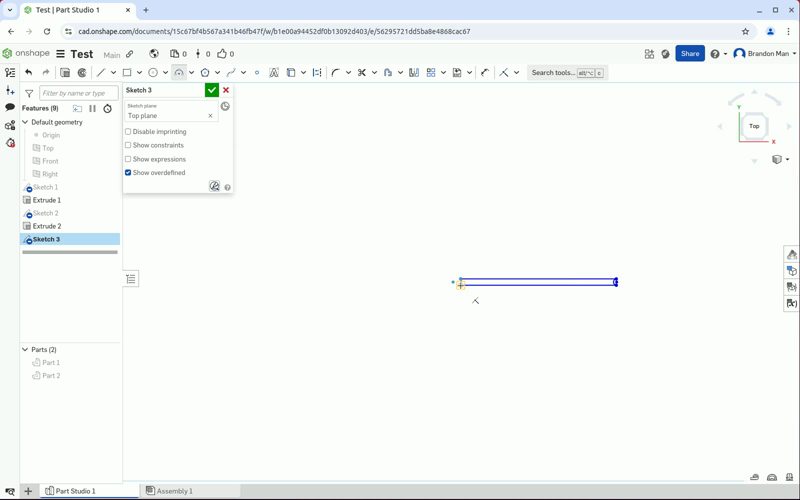
scroll(6)
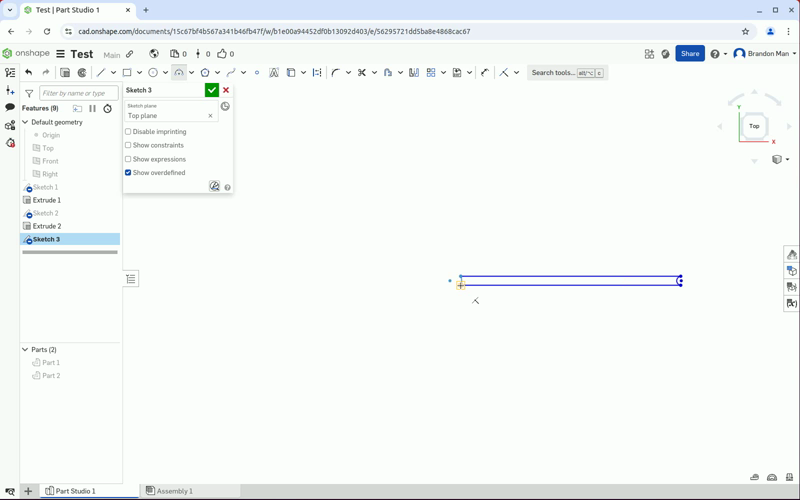
scroll(6)
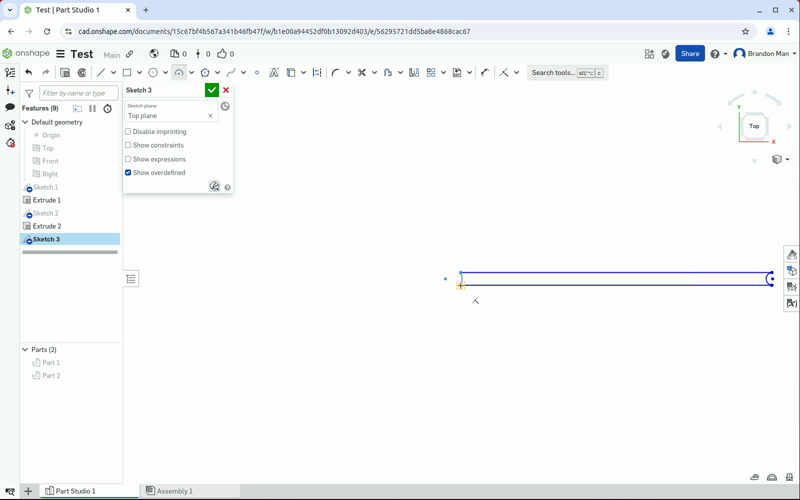
scroll(6)
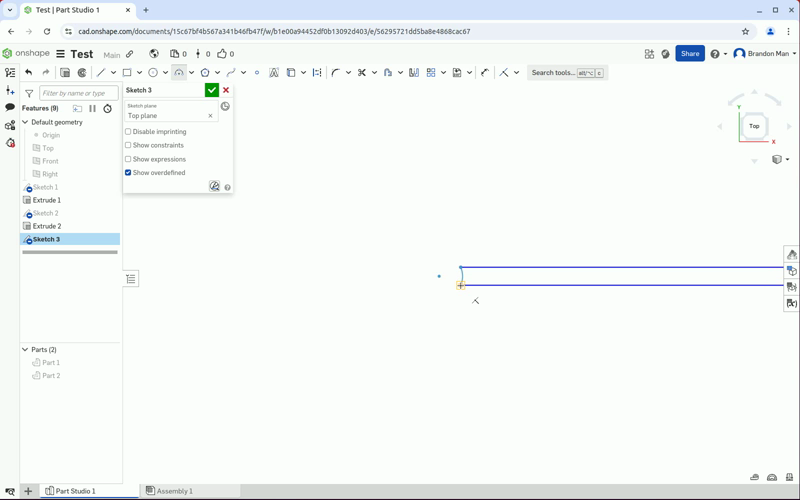
scroll(6)
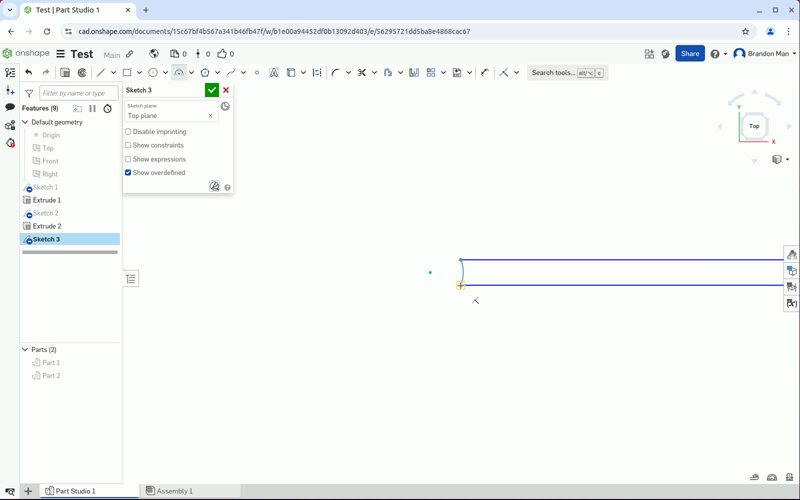
scroll(6)
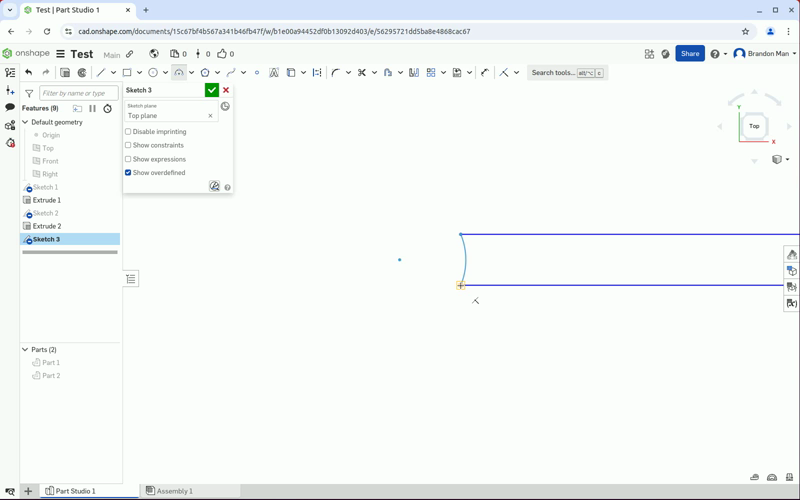
click(460, 285)
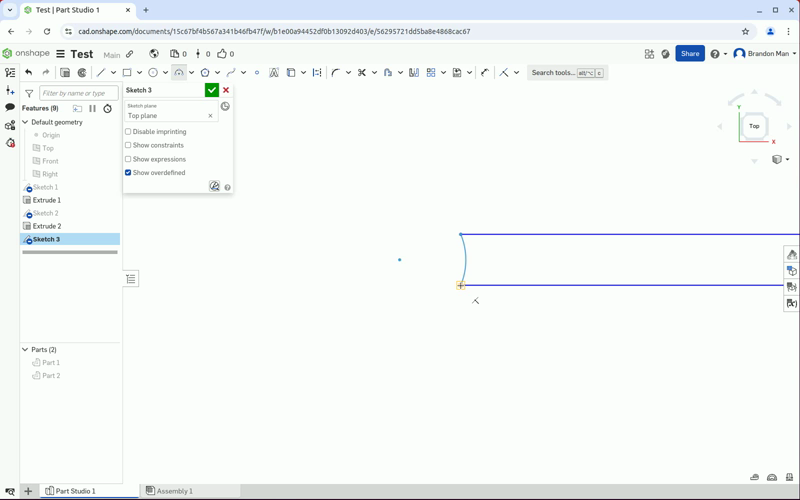
scroll(-6)
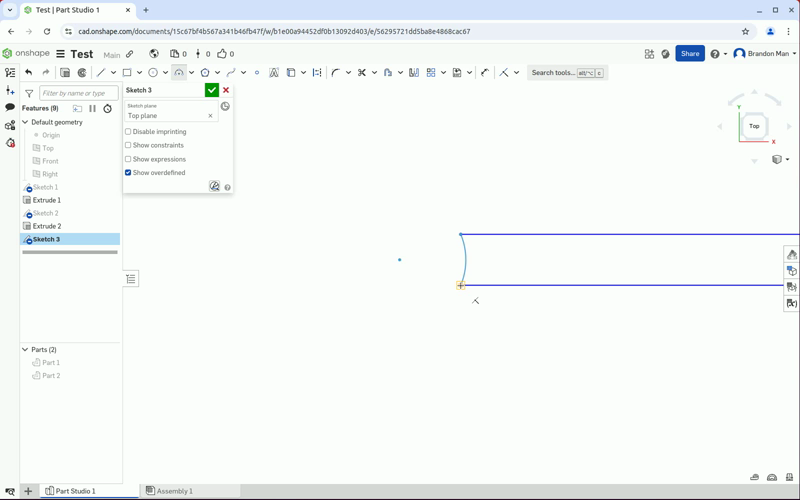
scroll(-6)
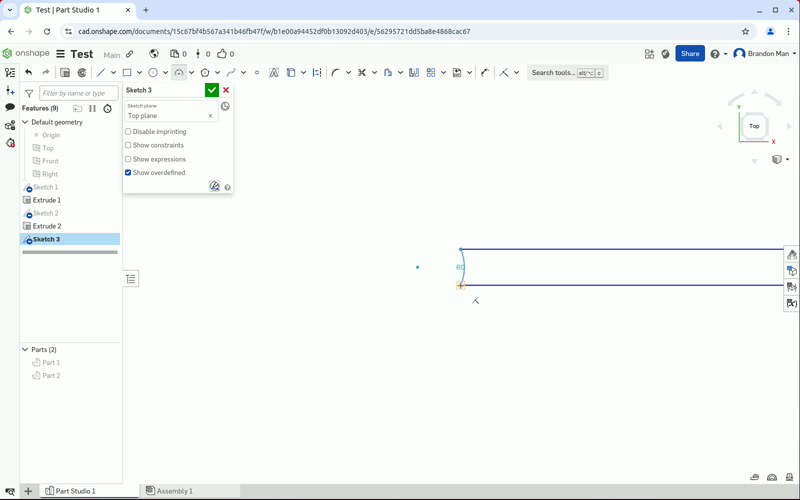
scroll(-6)
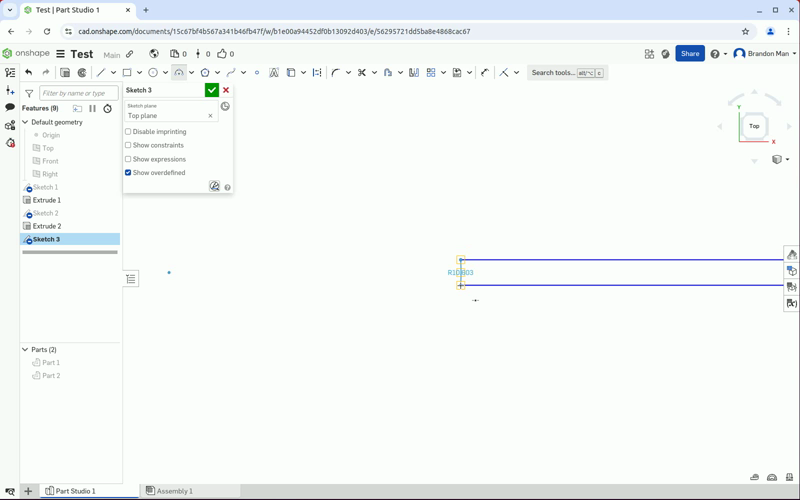
scroll(-6)
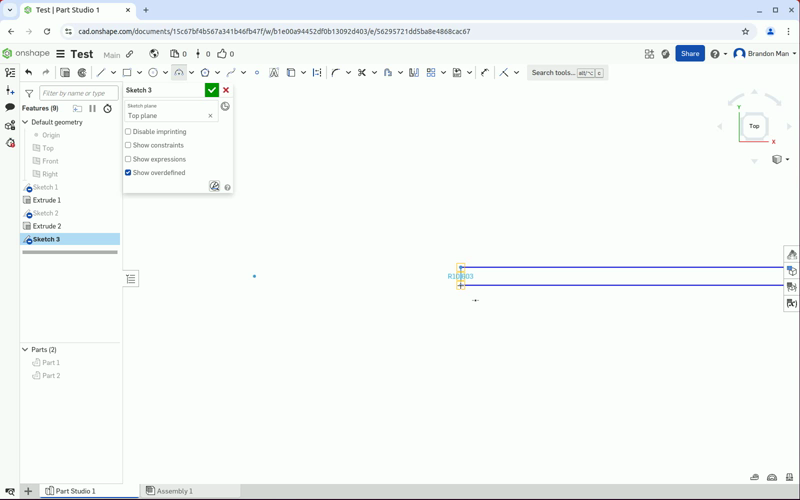
scroll(-6)
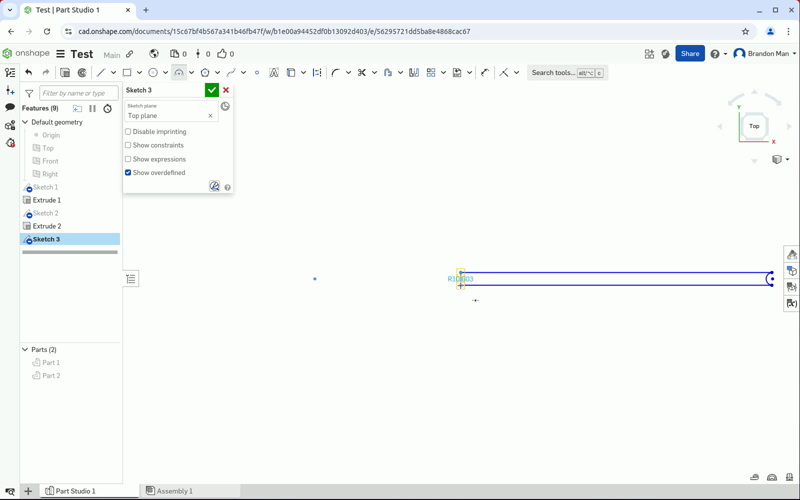
scroll(-6)
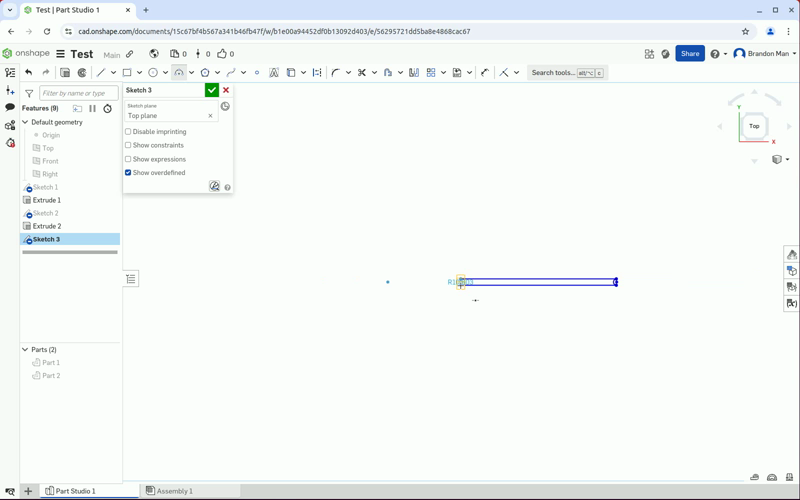
scroll(-6)
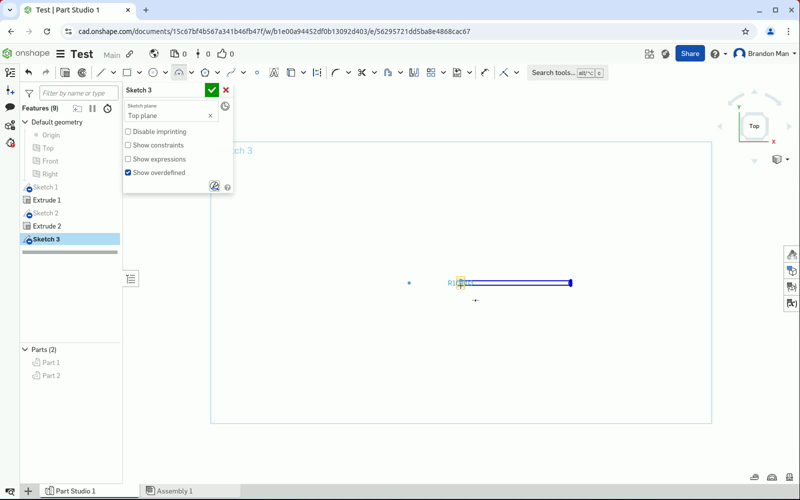
key_down(shift)
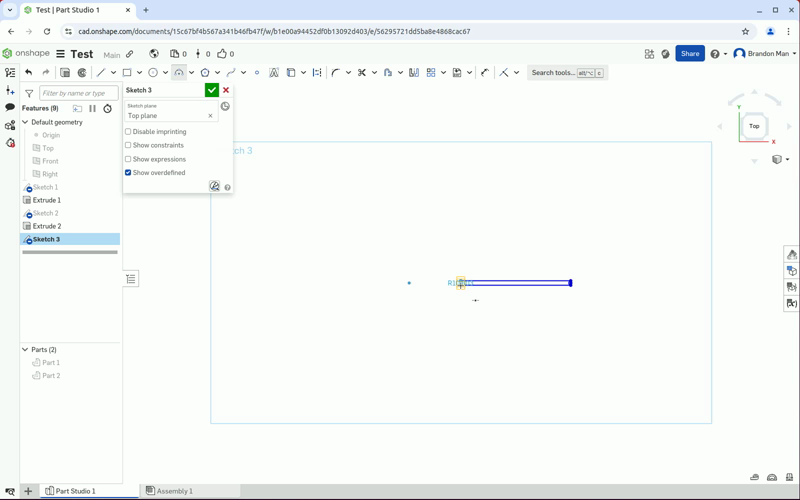
mouse_move(463, 282)
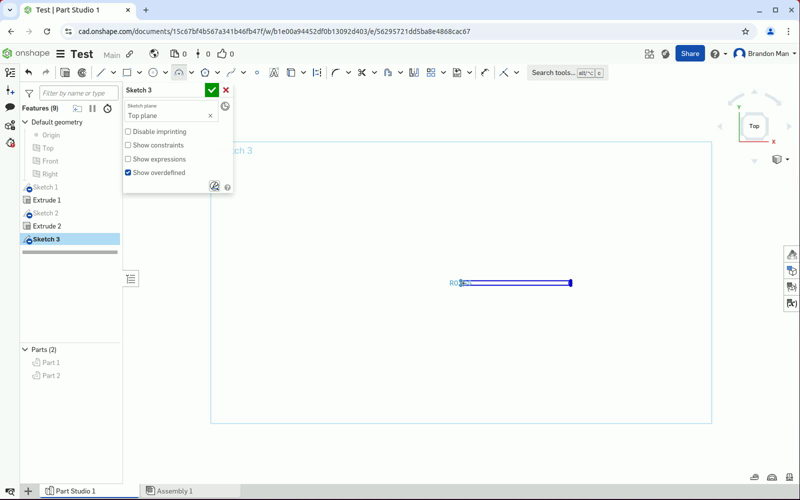
scroll(6)
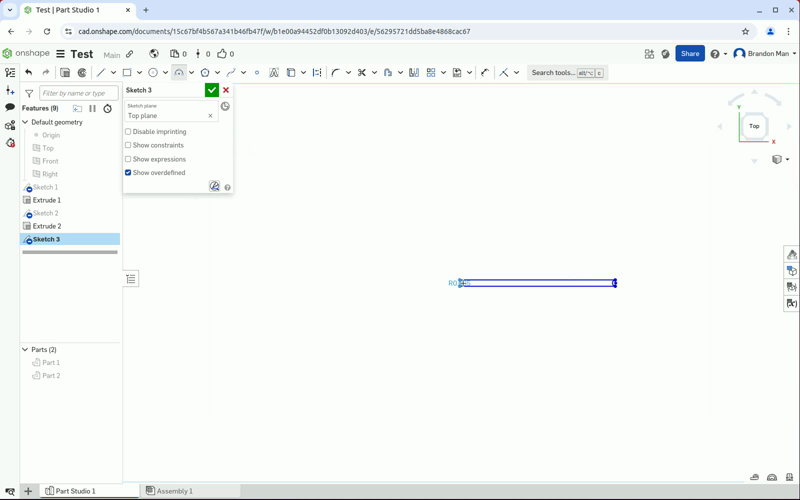
scroll(6)
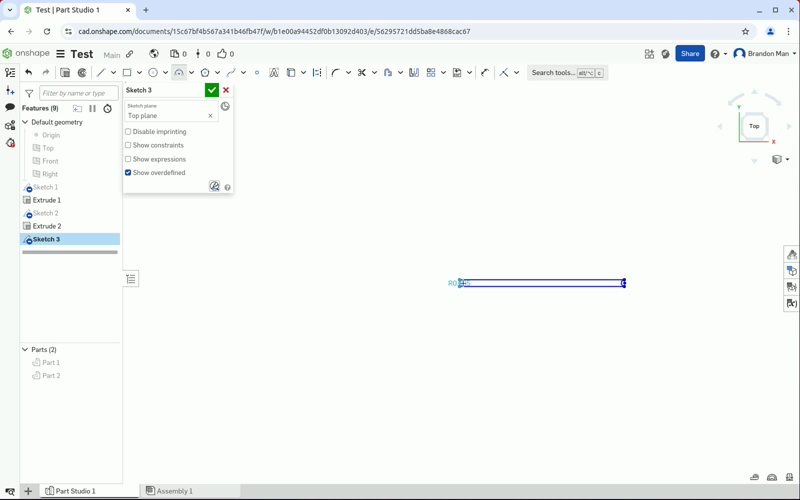
scroll(6)
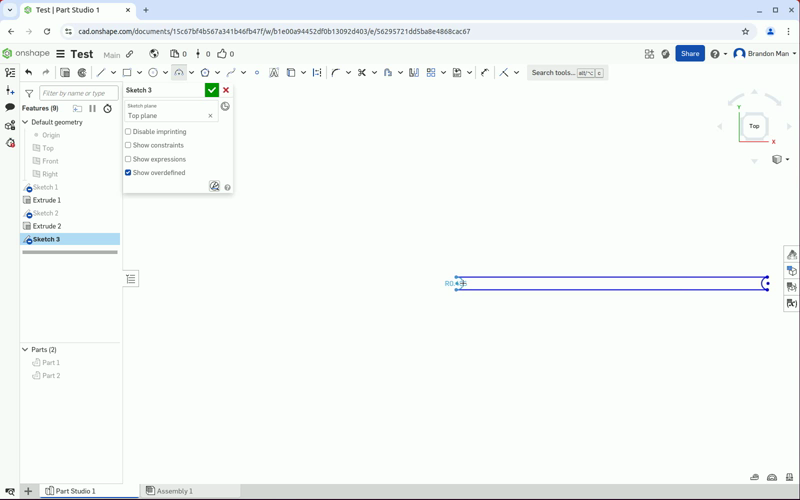
scroll(6)
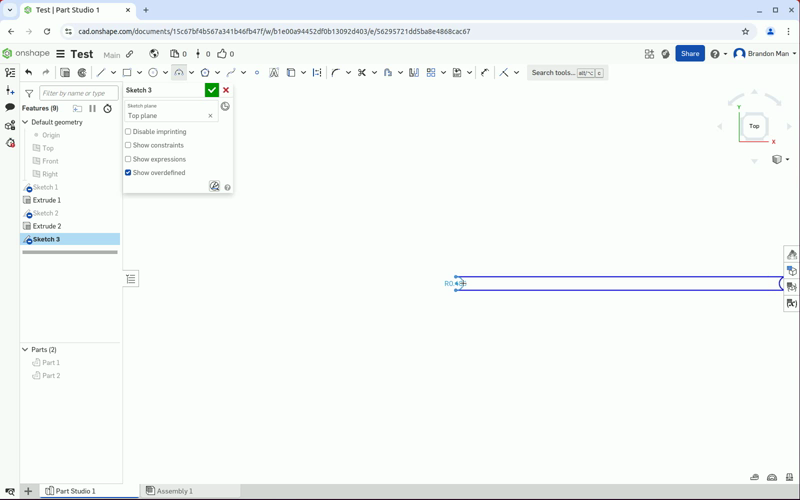
scroll(6)
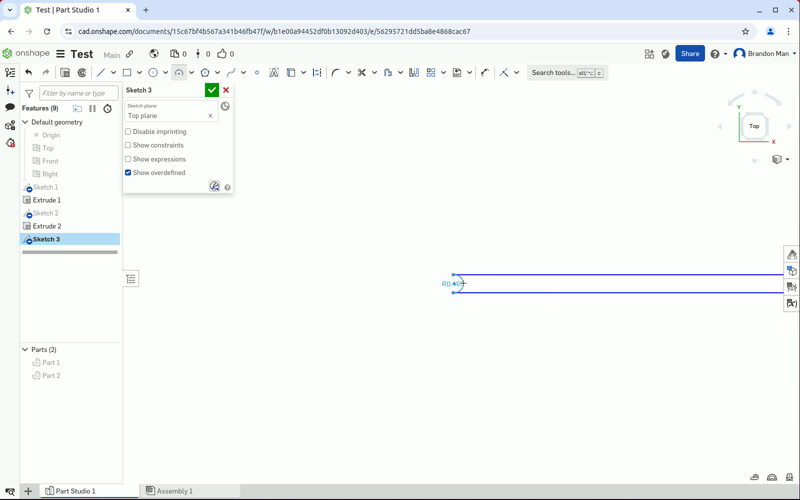
scroll(6)
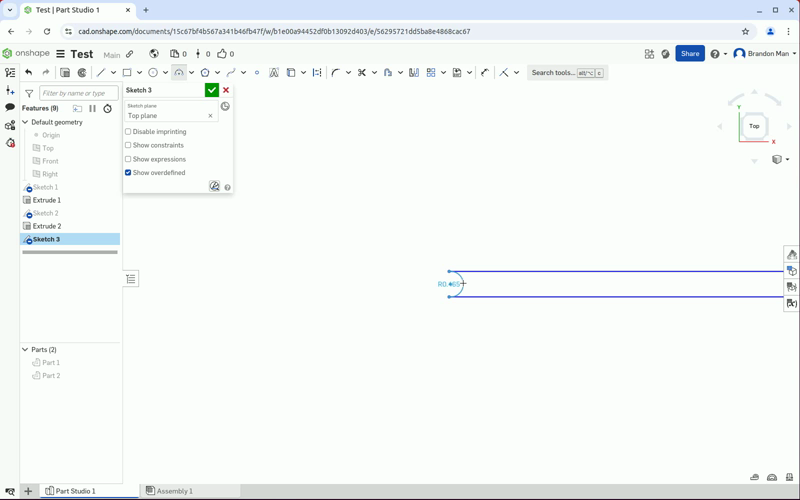
scroll(6)
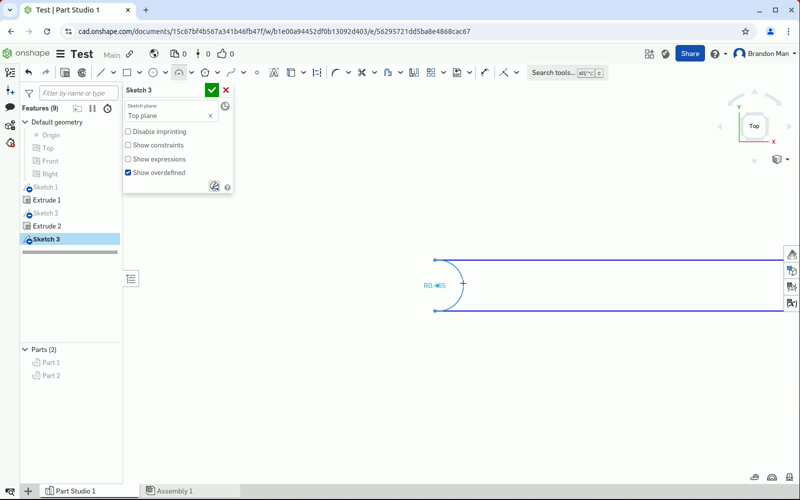
click(463, 282)
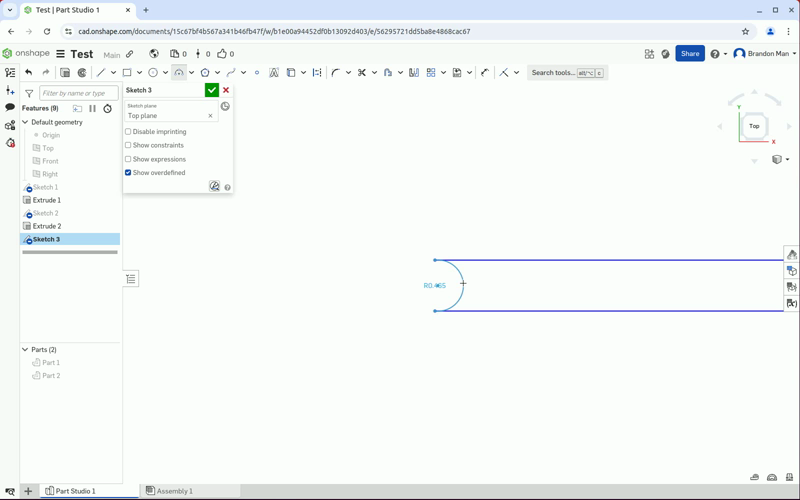
scroll(-6)
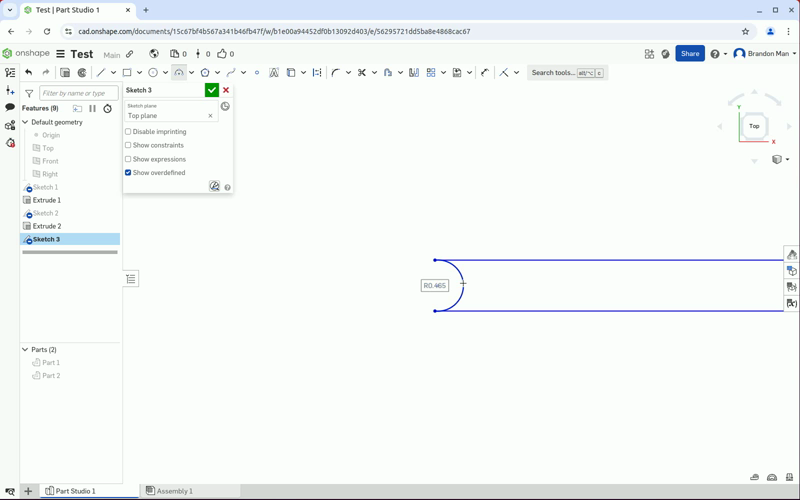
scroll(-6)
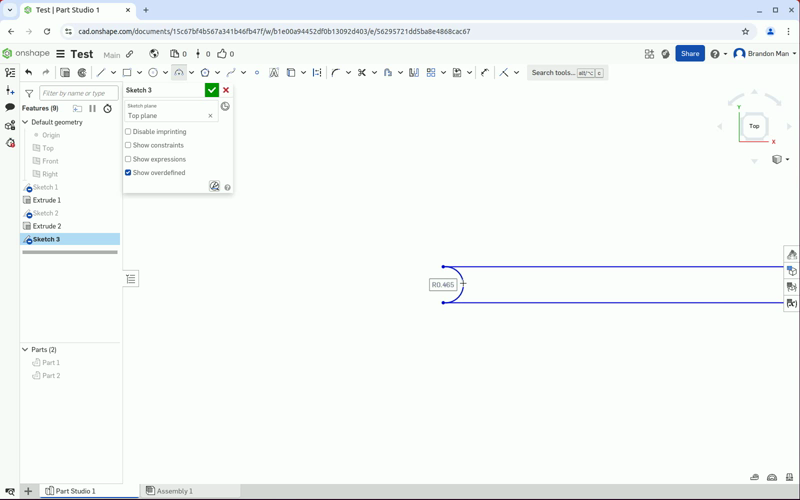
scroll(-6)
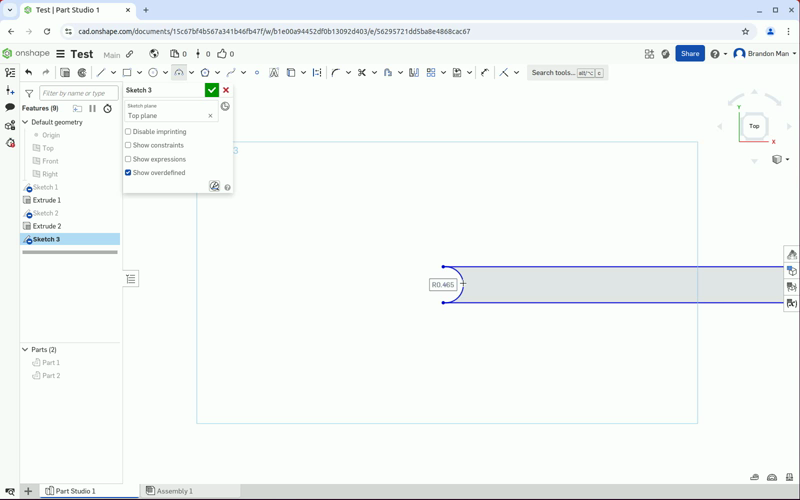
scroll(-6)
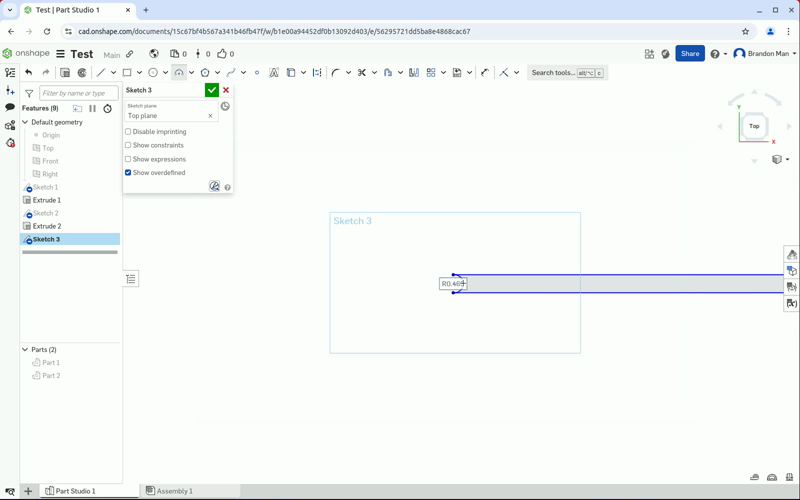
scroll(-6)
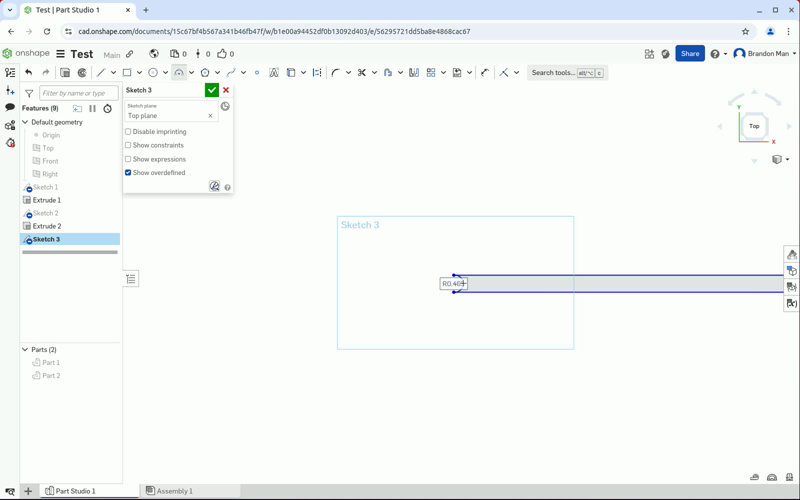
scroll(-6)
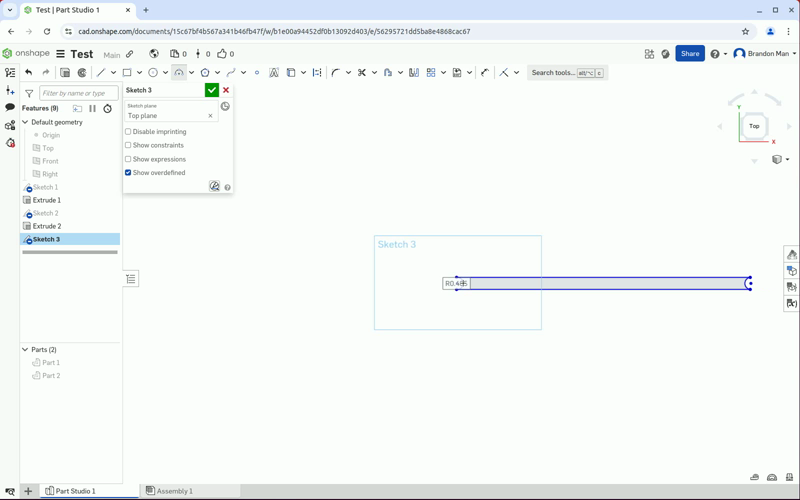
scroll(-6)
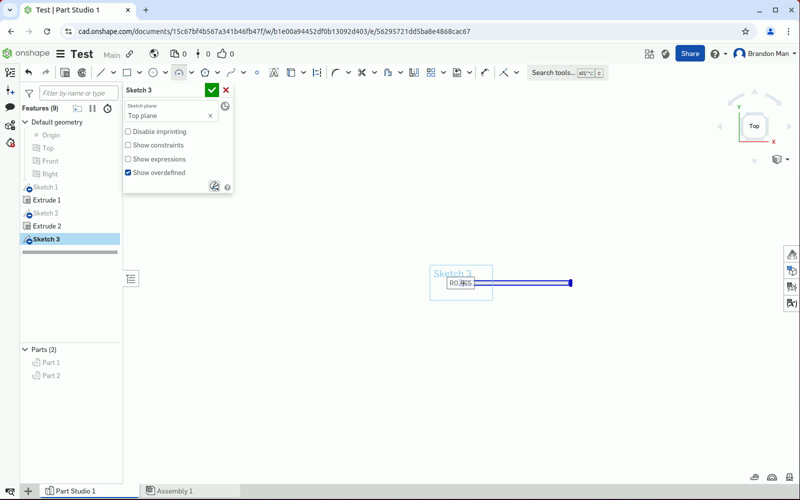
key_up(shift)
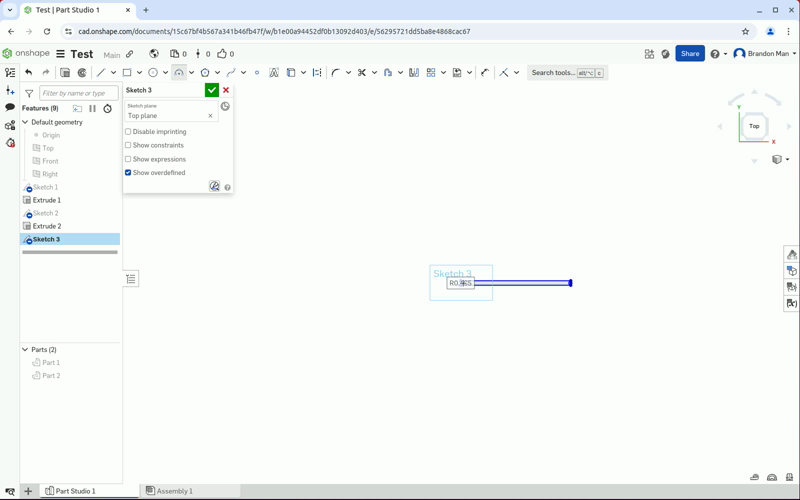
key(esc)
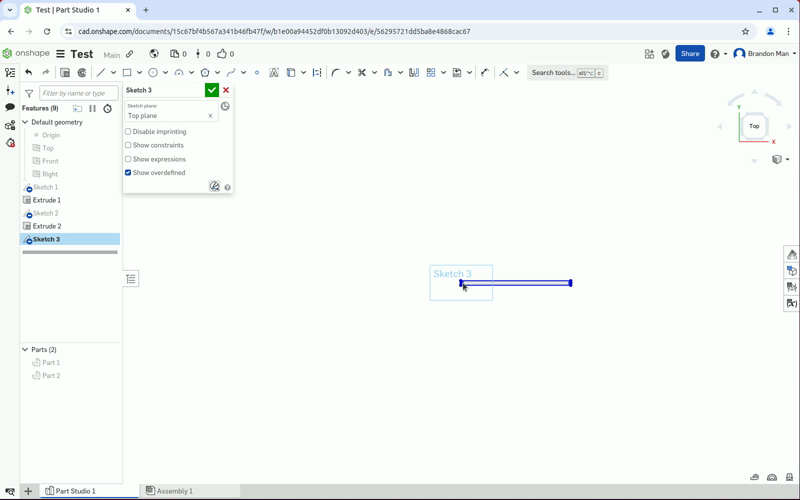
key(c)
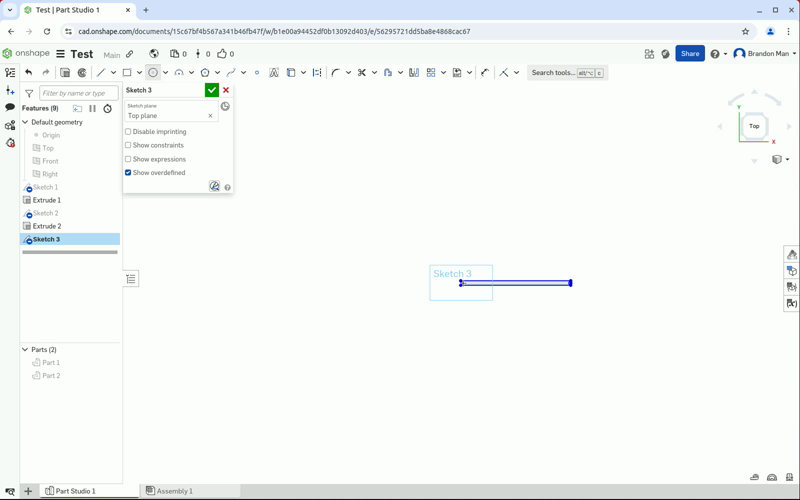
key_down(shift)
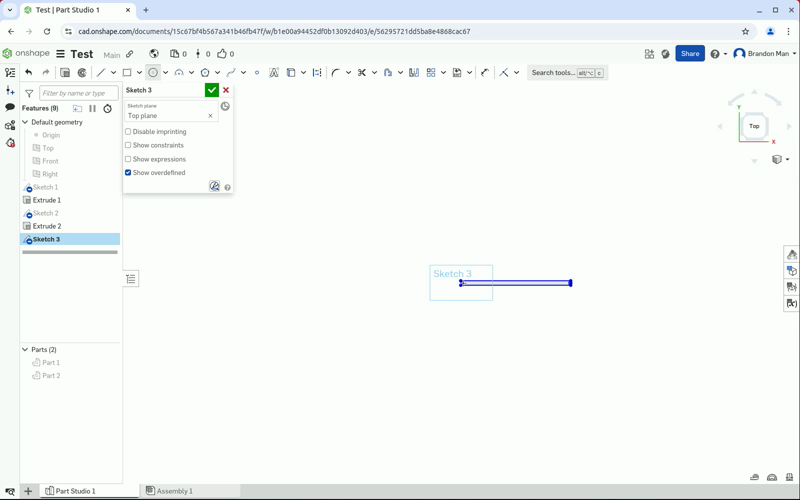
mouse_move(516, 282)
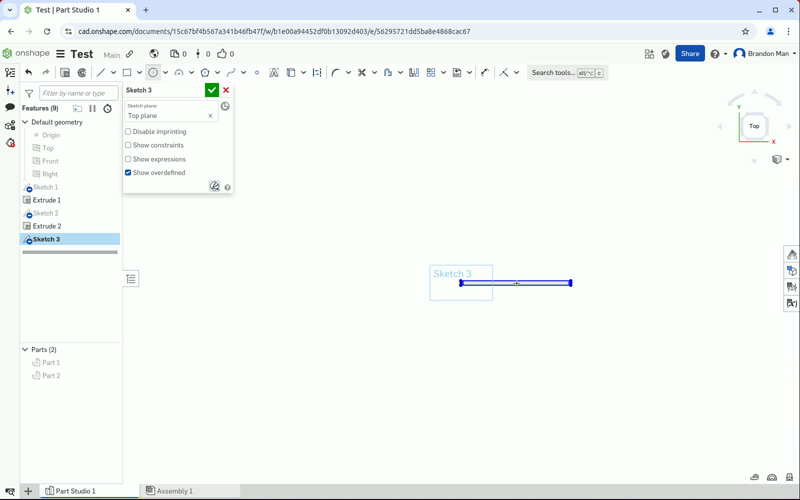
click(516, 282)
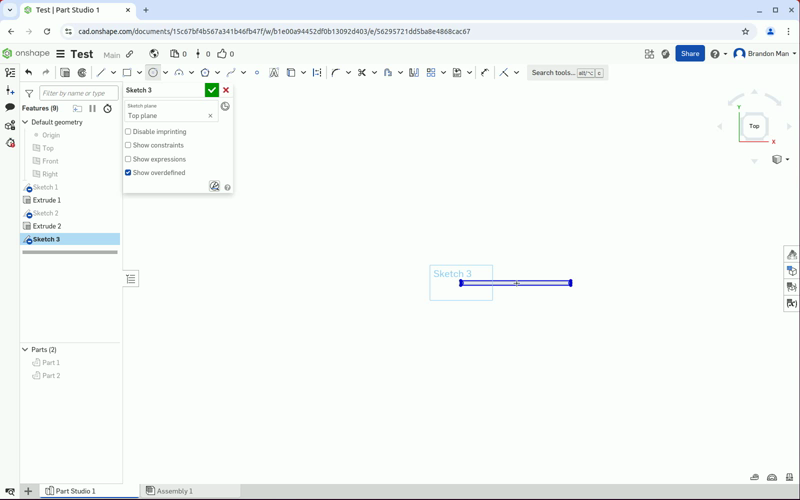
key_up(shift)
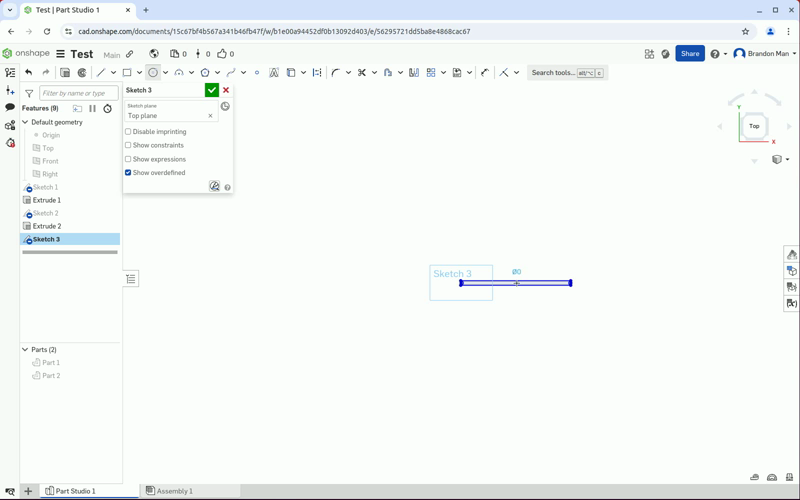
mouse_move(517, 282)
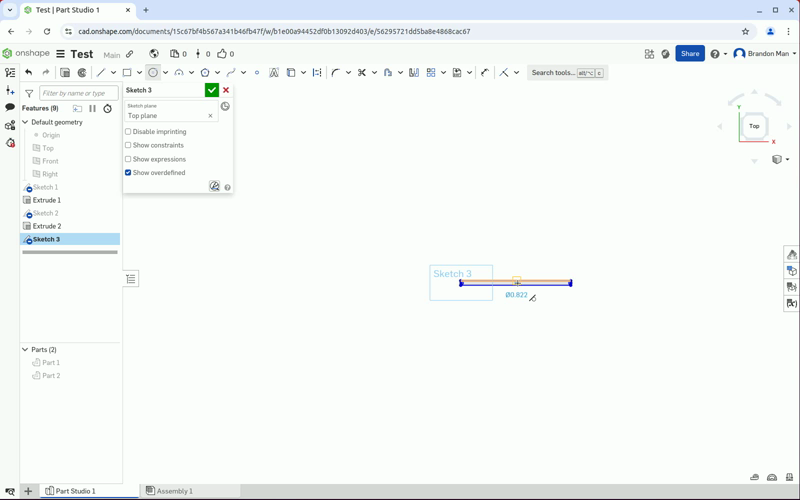
scroll(6)
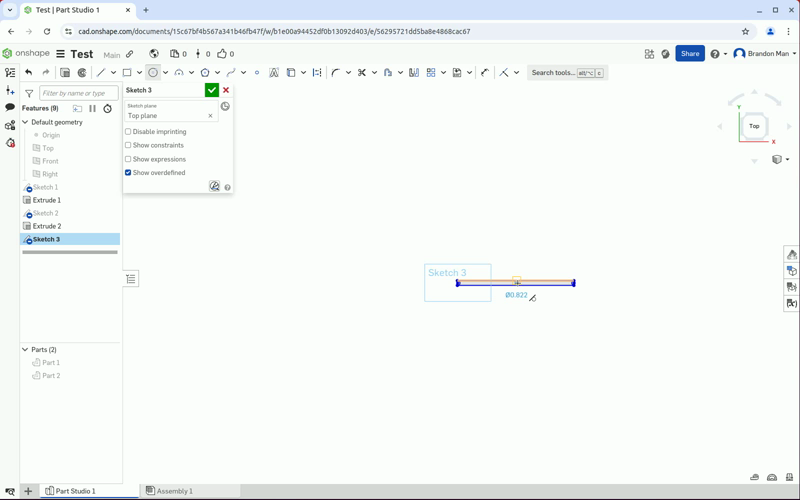
scroll(6)
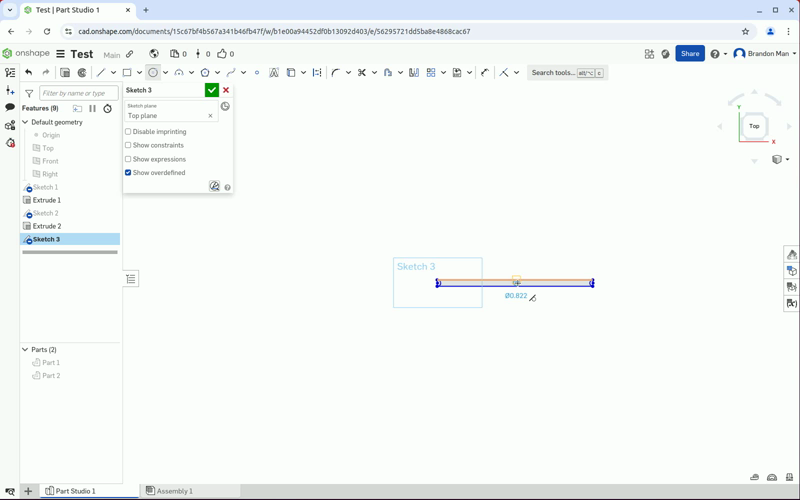
scroll(6)
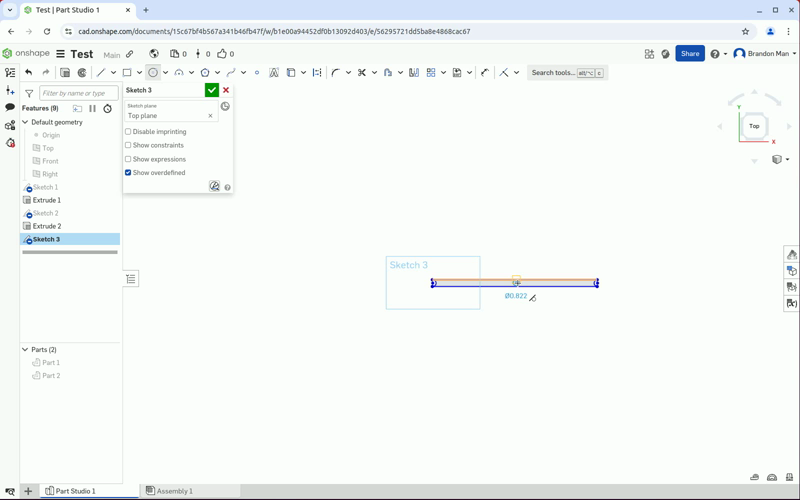
scroll(6)
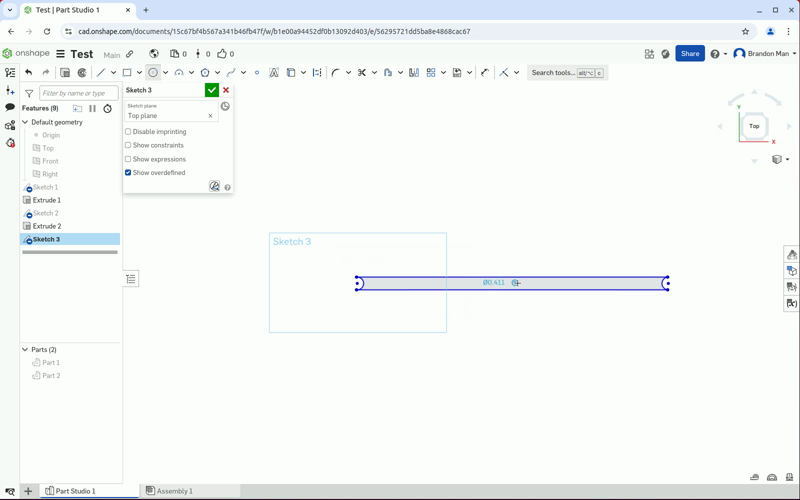
scroll(6)
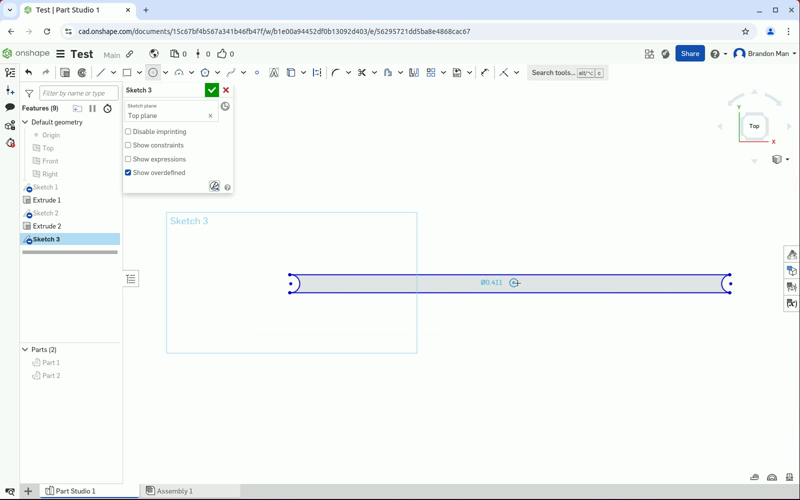
scroll(6)
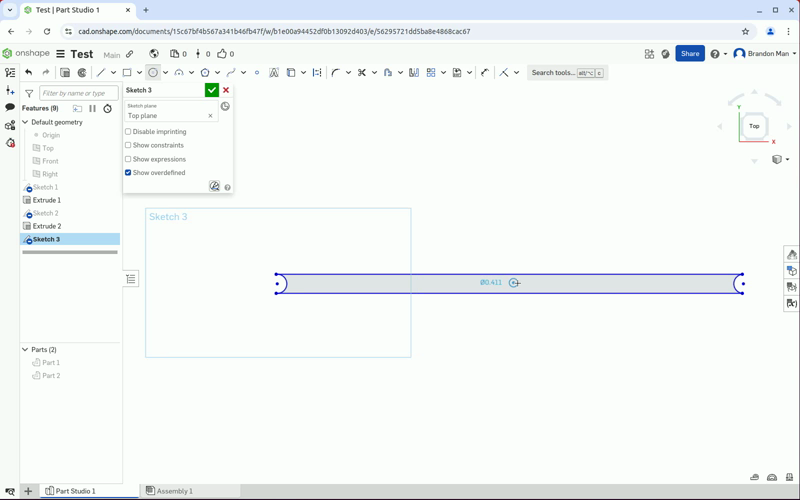
scroll(6)
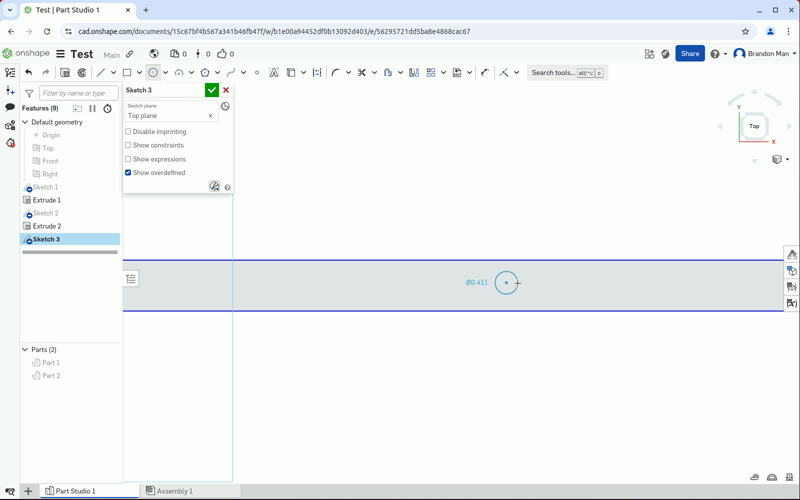
click(517, 282)
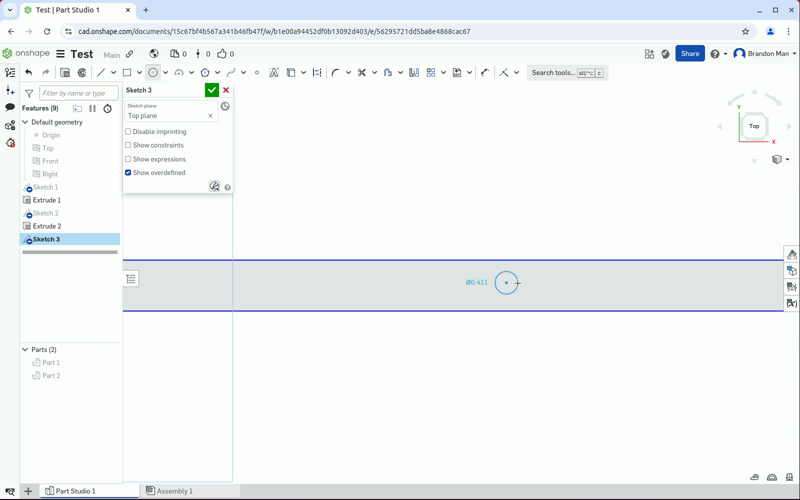
scroll(-6)
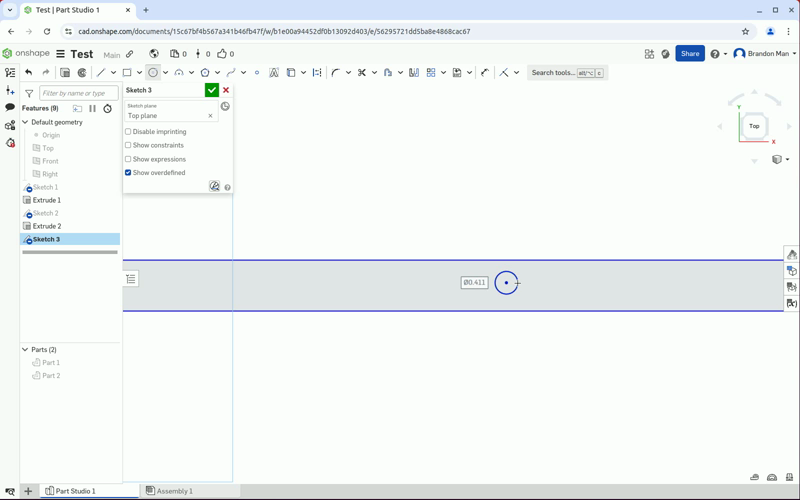
scroll(-6)
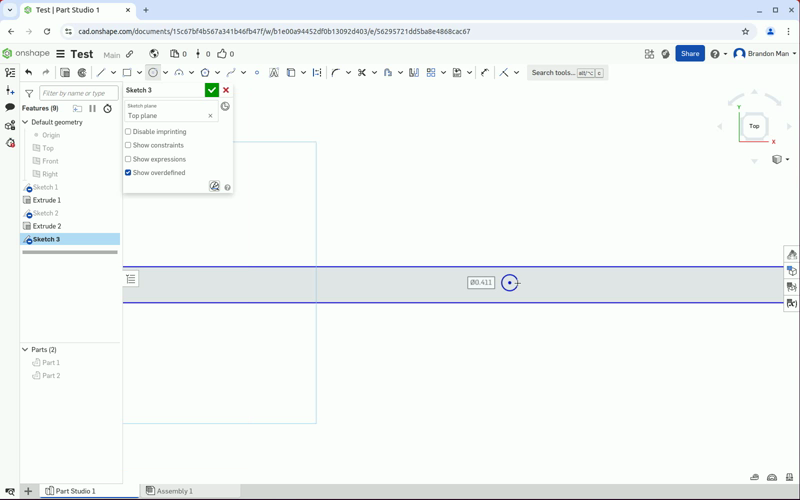
scroll(-6)
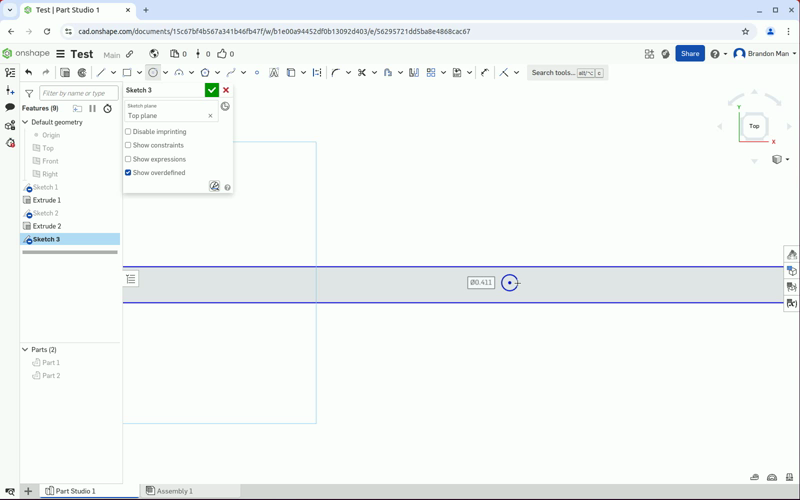
scroll(-6)
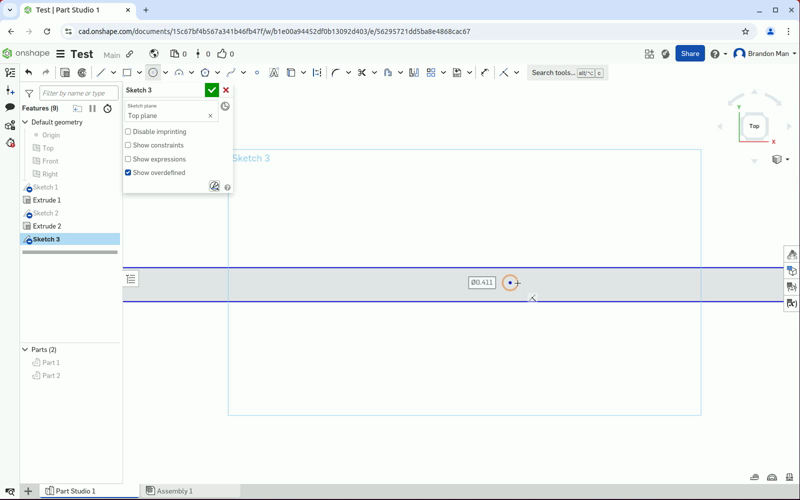
scroll(-6)
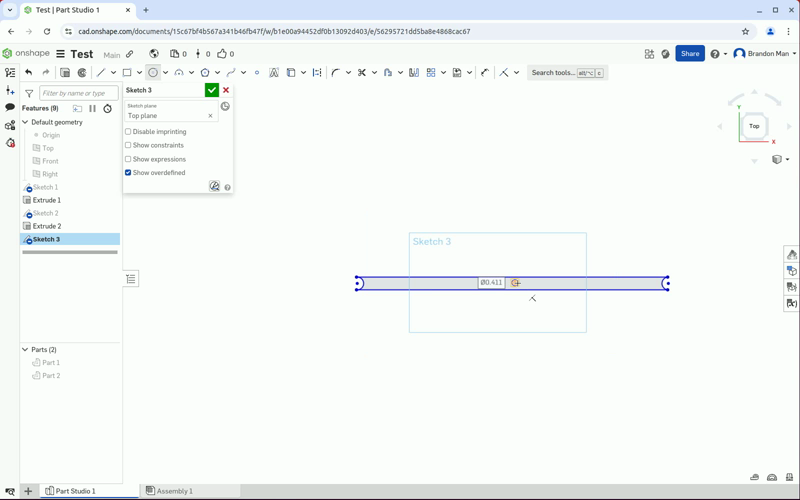
scroll(-6)
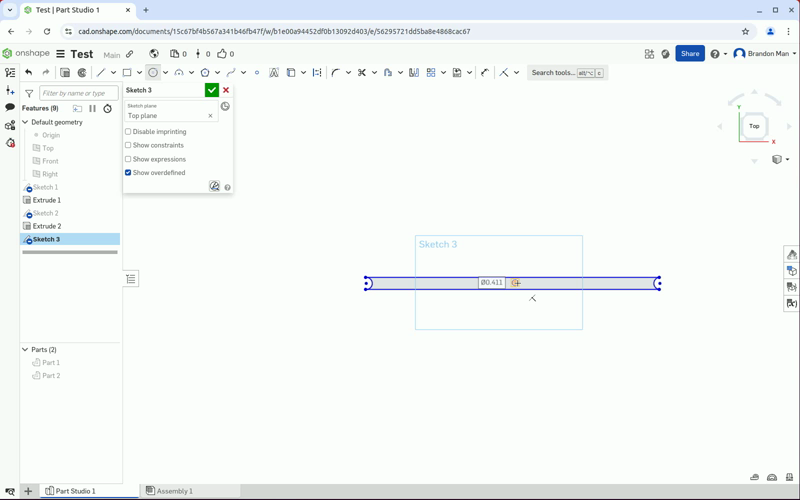
scroll(-6)
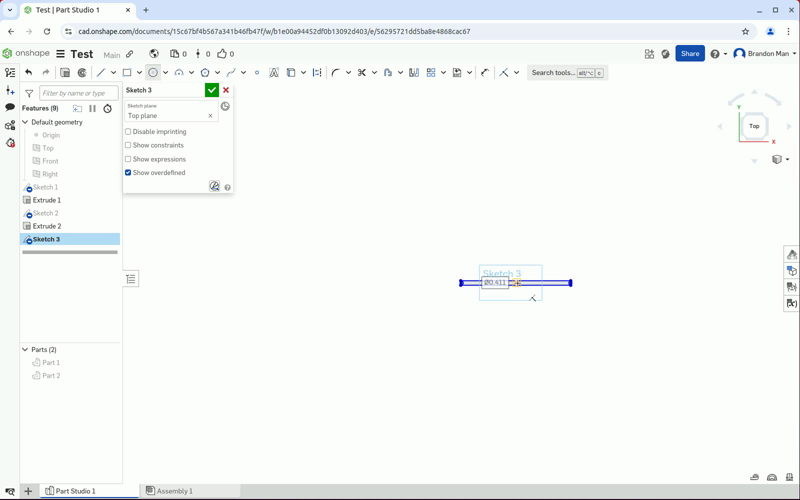
key(esc)
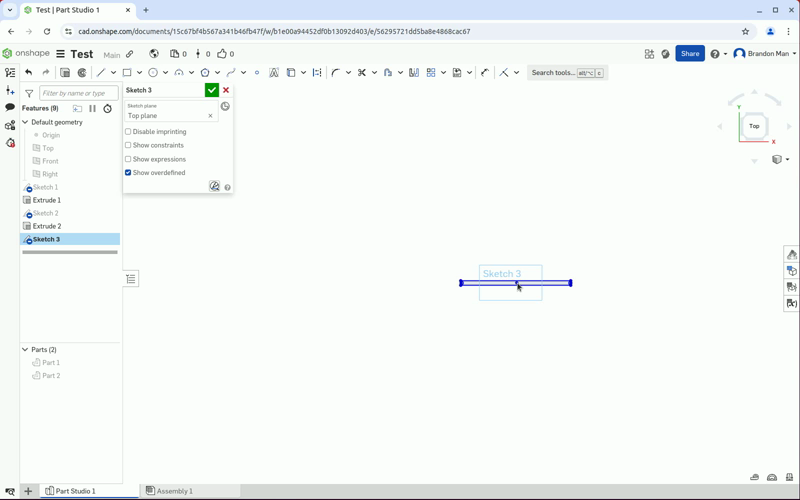
mouse_move(562, 281)
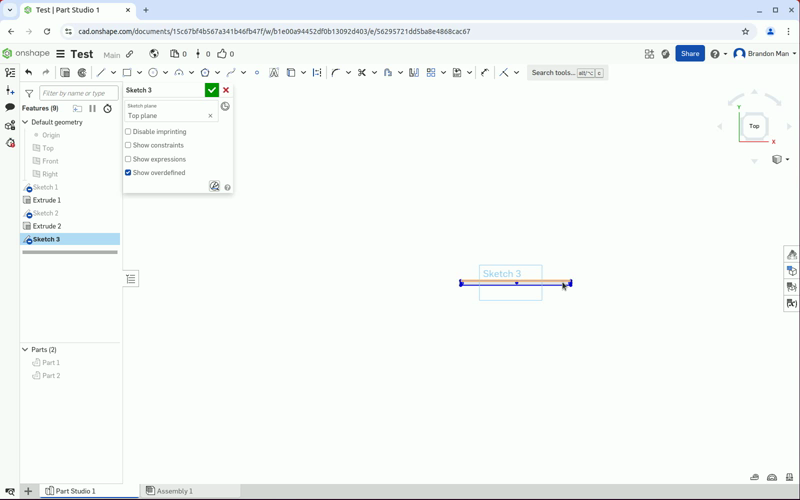
scroll(6)
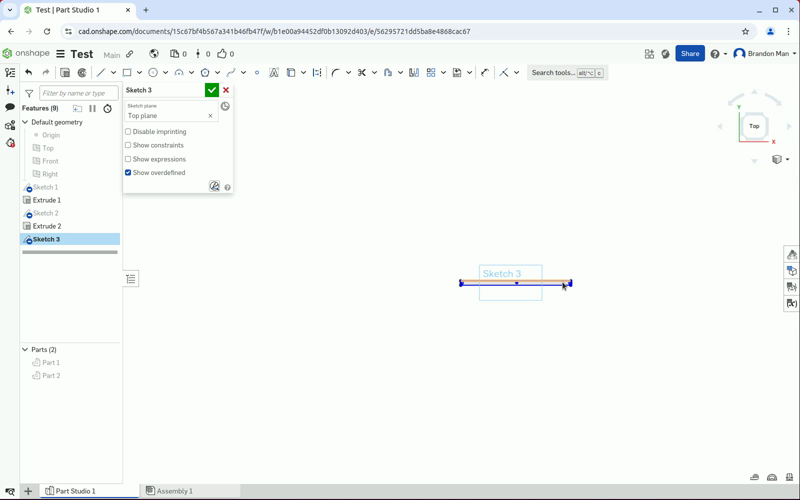
scroll(6)
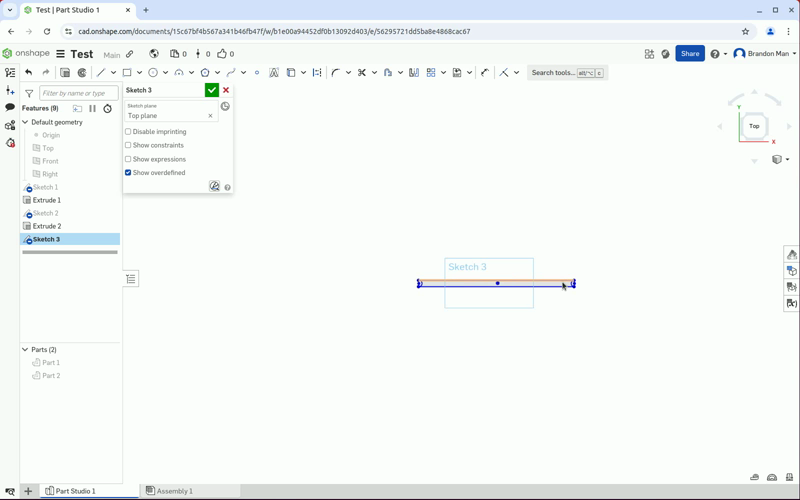
scroll(6)
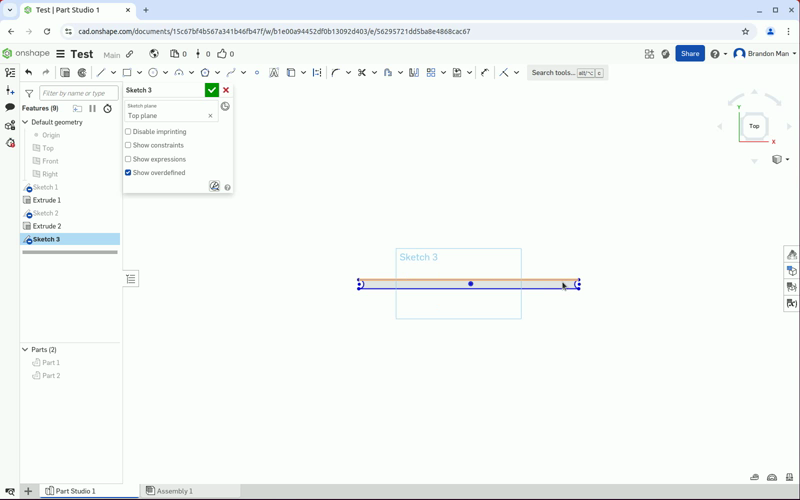
scroll(6)
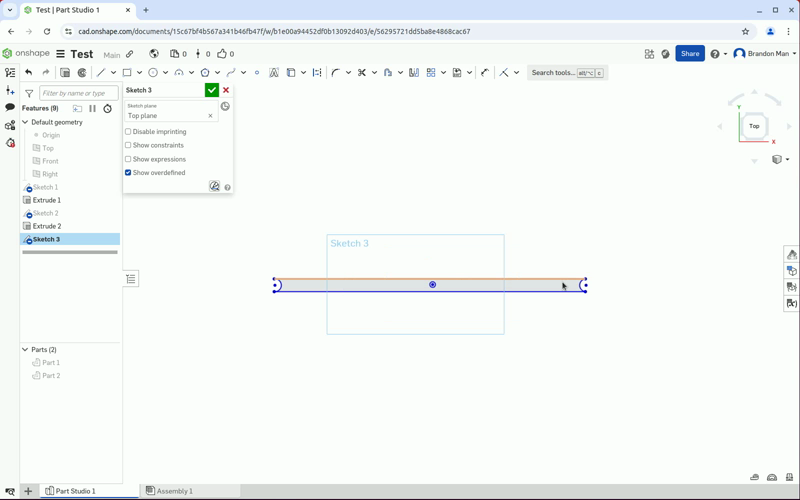
scroll(6)
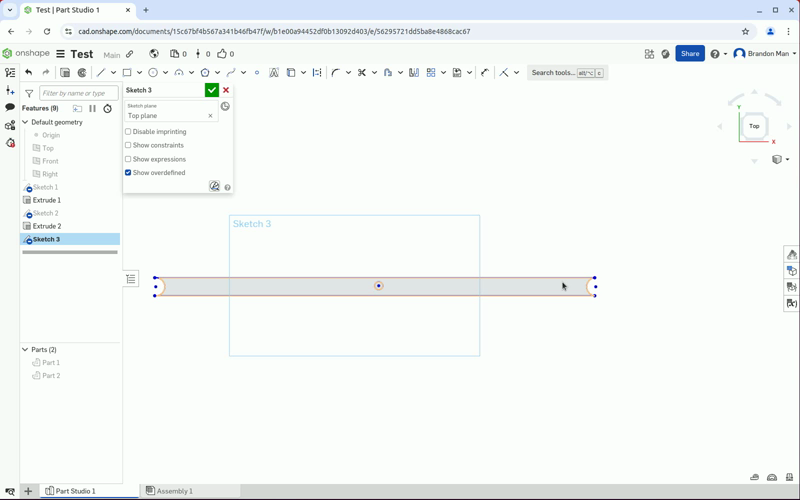
scroll(6)
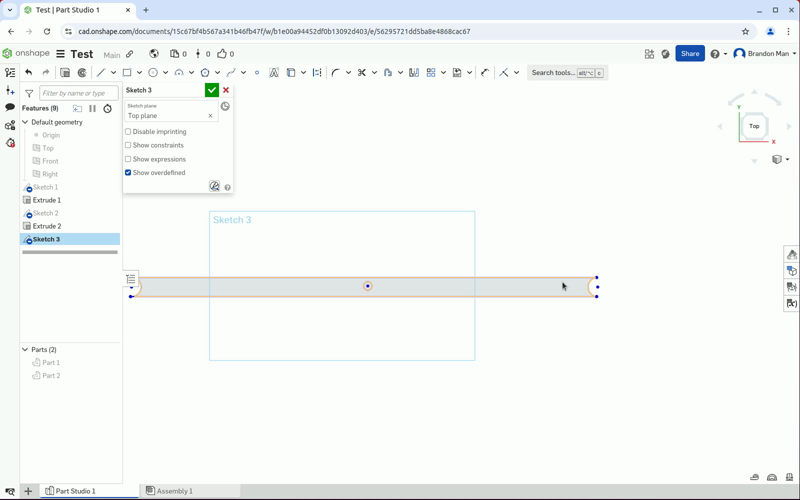
scroll(6)
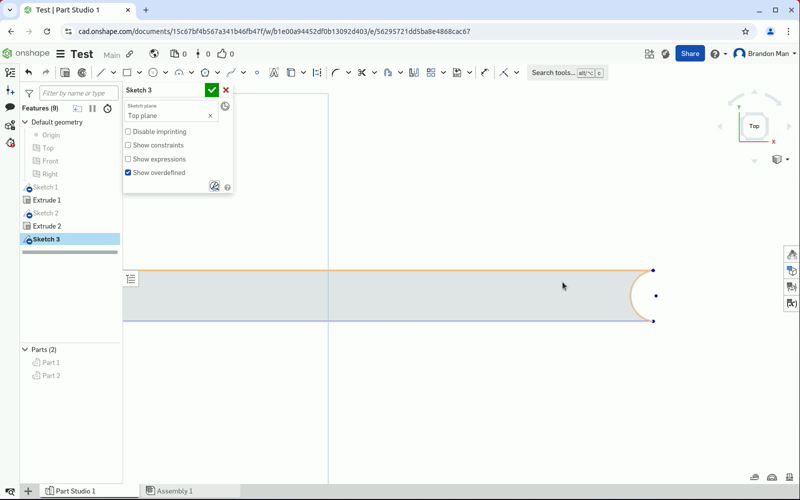
click(562, 281)
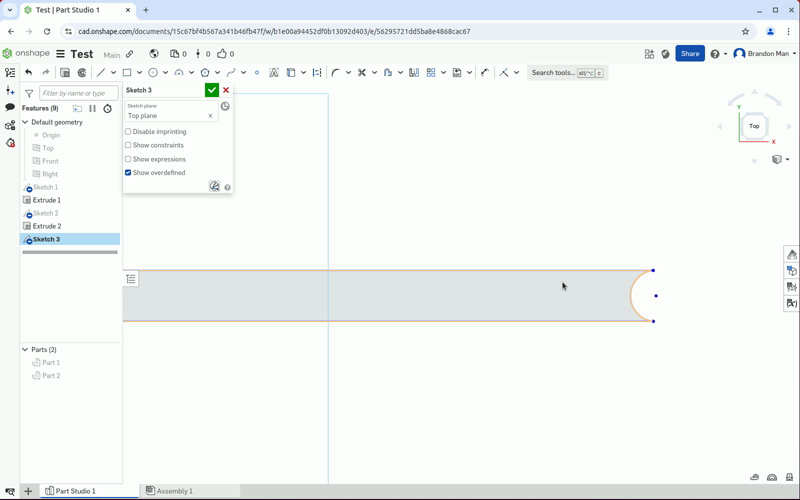
scroll(-6)
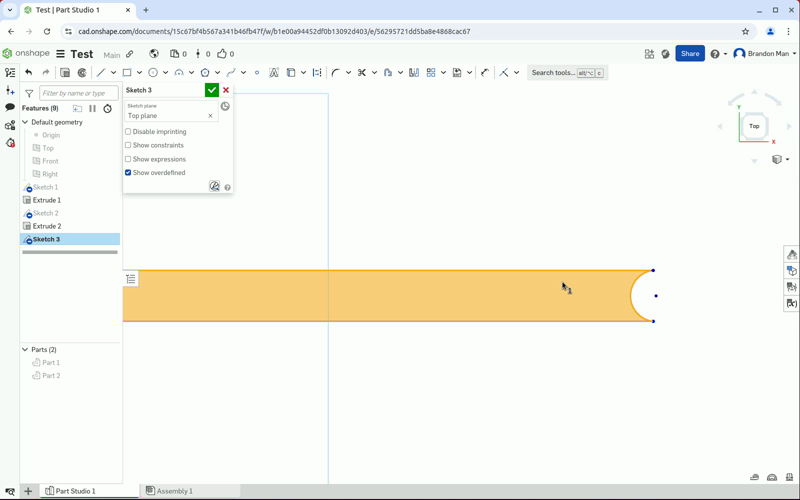
scroll(-6)
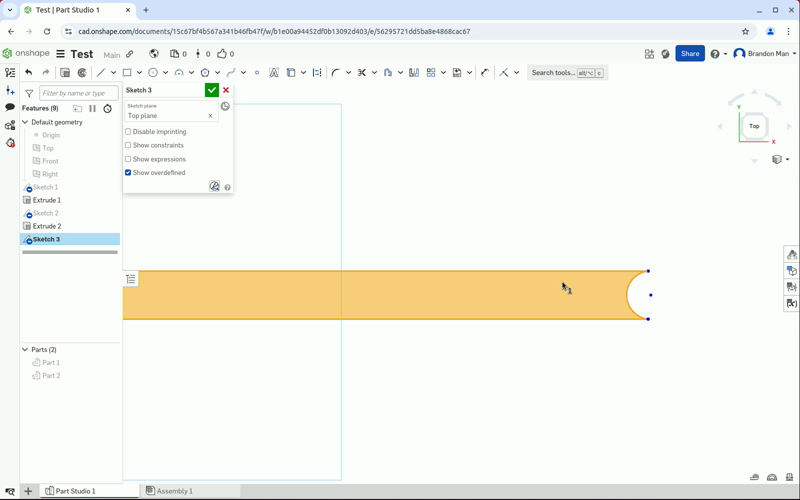
scroll(-6)
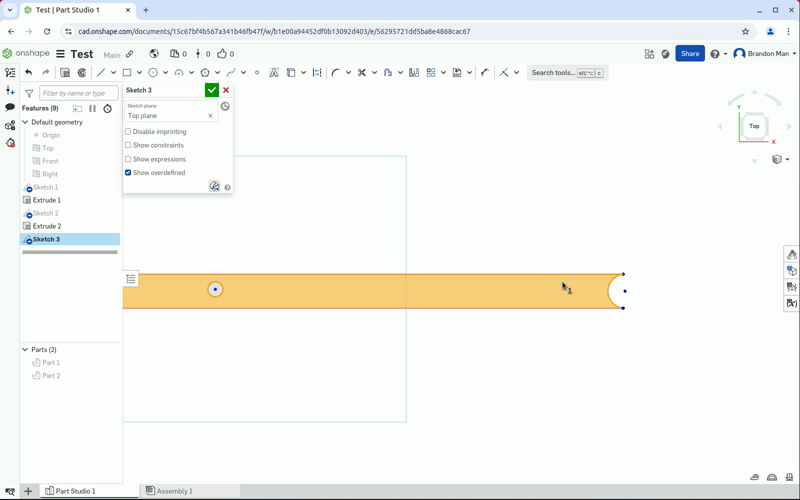
scroll(-6)
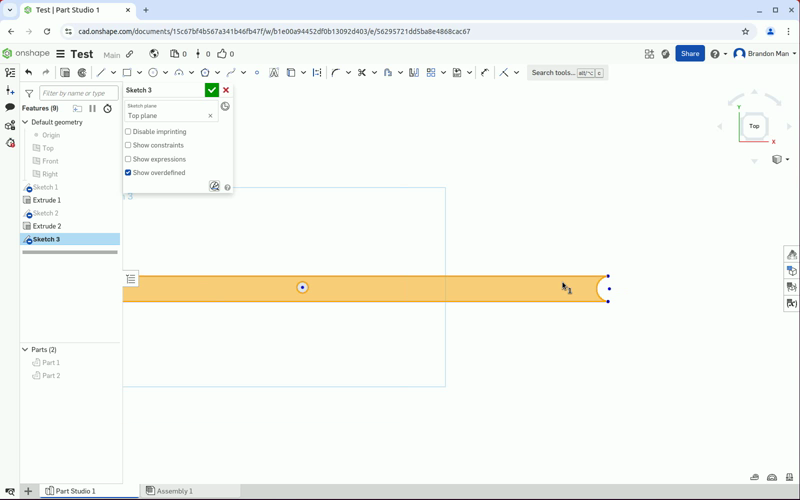
scroll(-6)
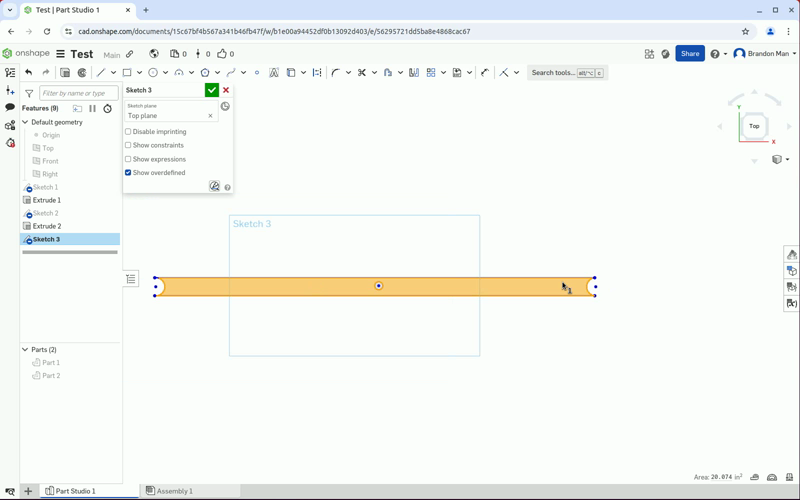
scroll(-6)
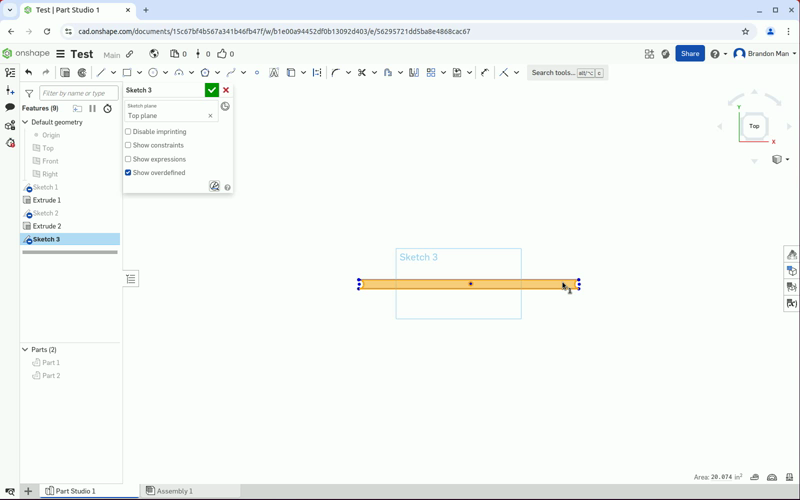
scroll(-6)
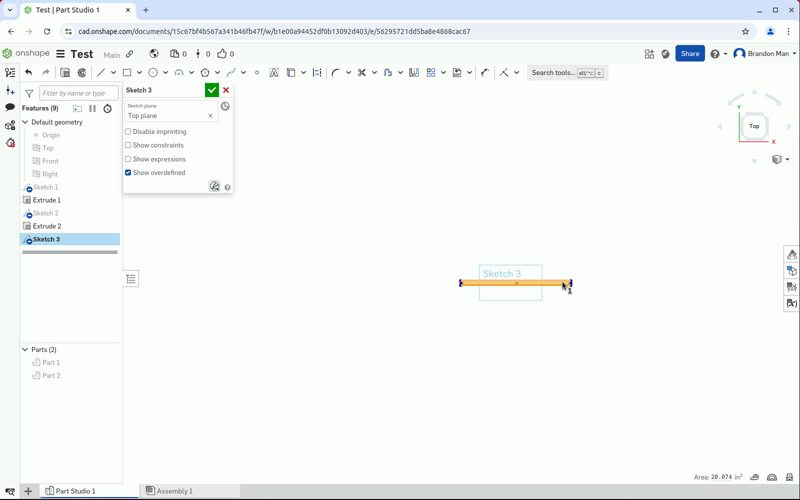
mouse_move(73, 352)
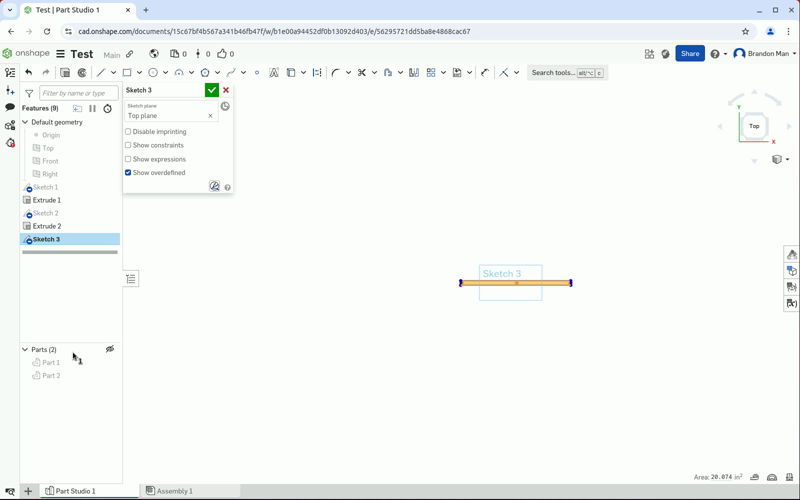
key(shift+y)
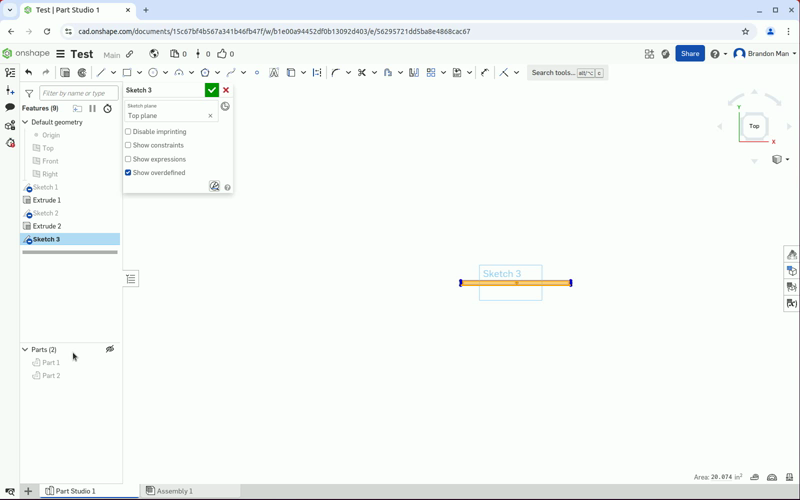
key(shift+e)
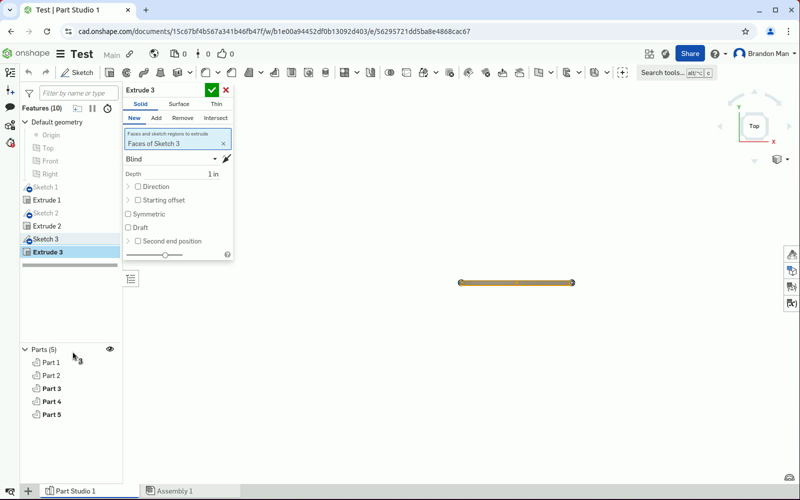
mouse_move(143, 106)
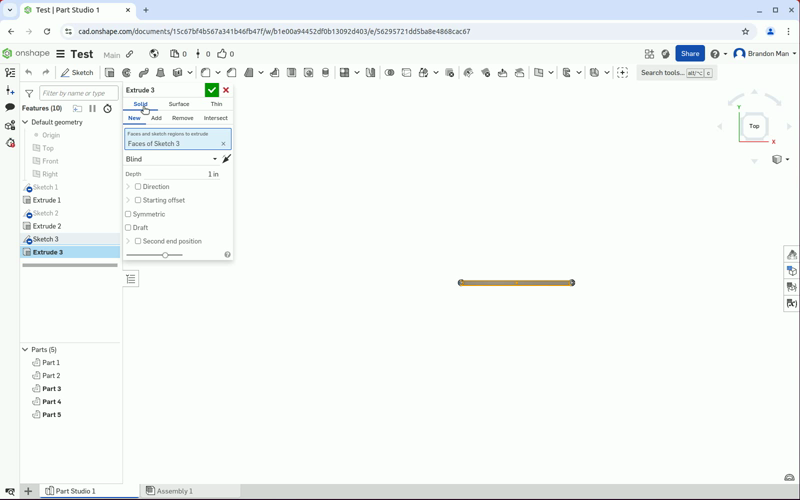
click(143, 106)
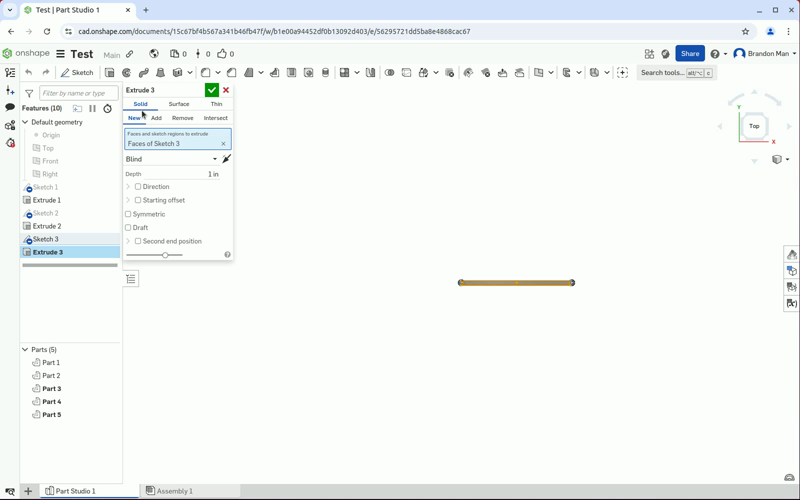
mouse_move(137, 120)
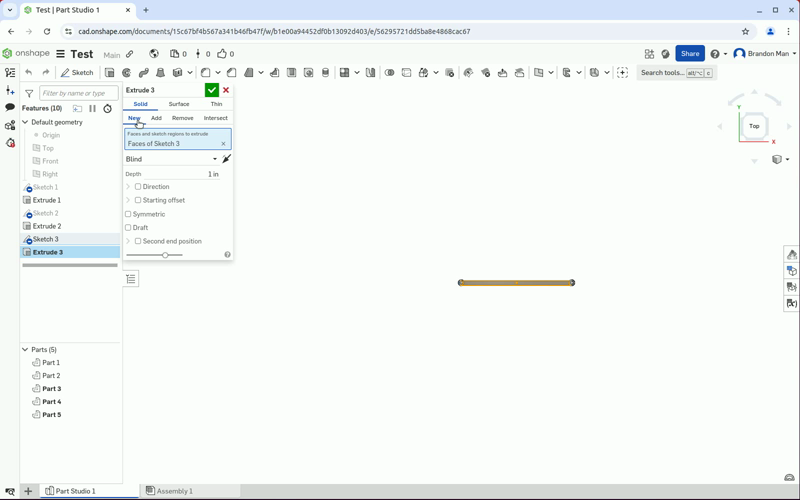
click(137, 120)
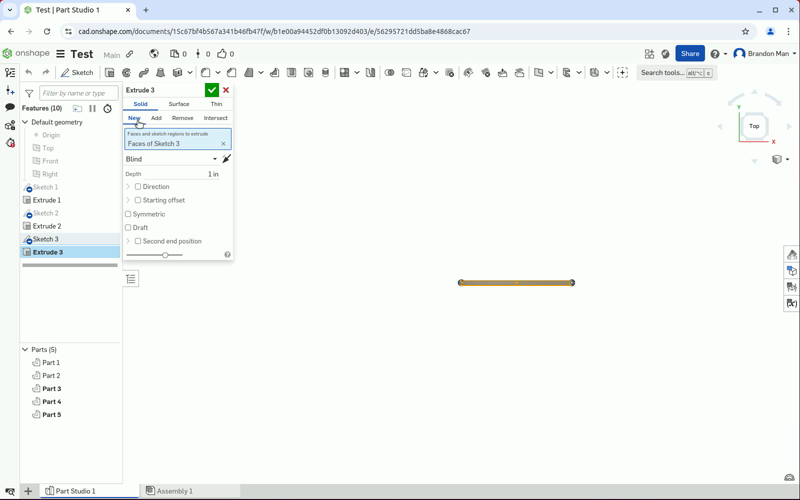
key(tab, 4)
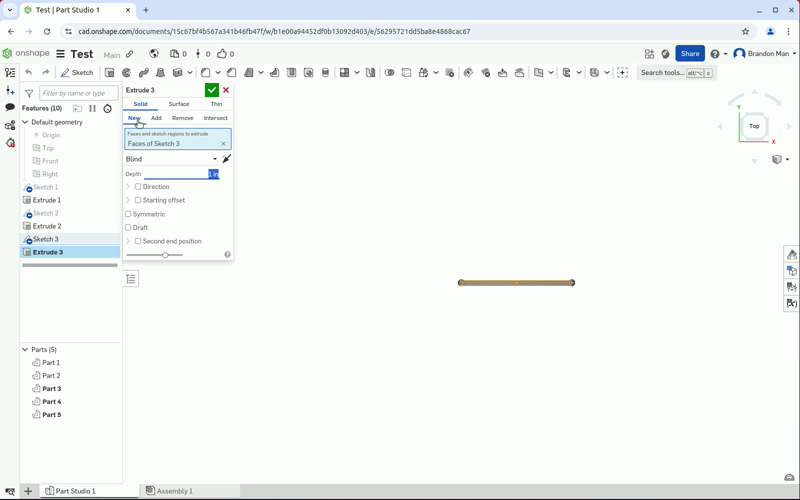
text(0.481)
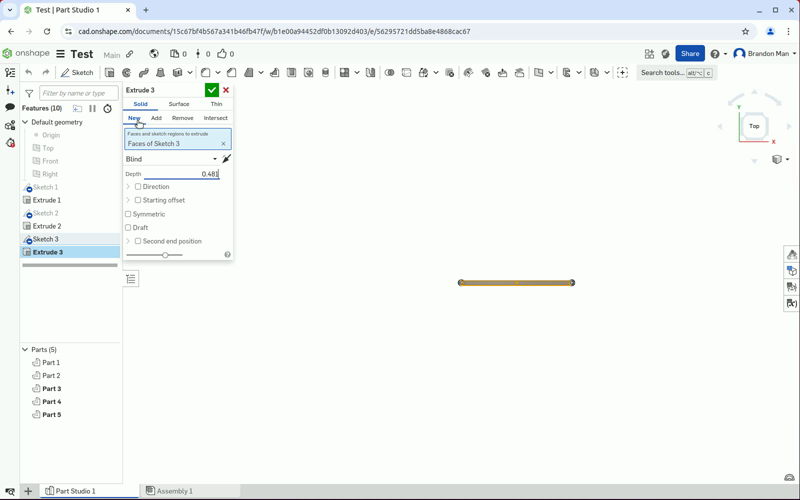
key(enter)
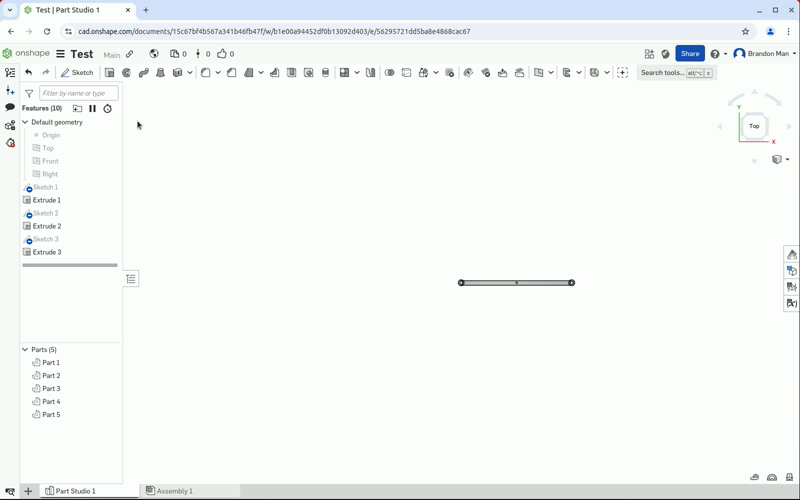
key(shift+h)
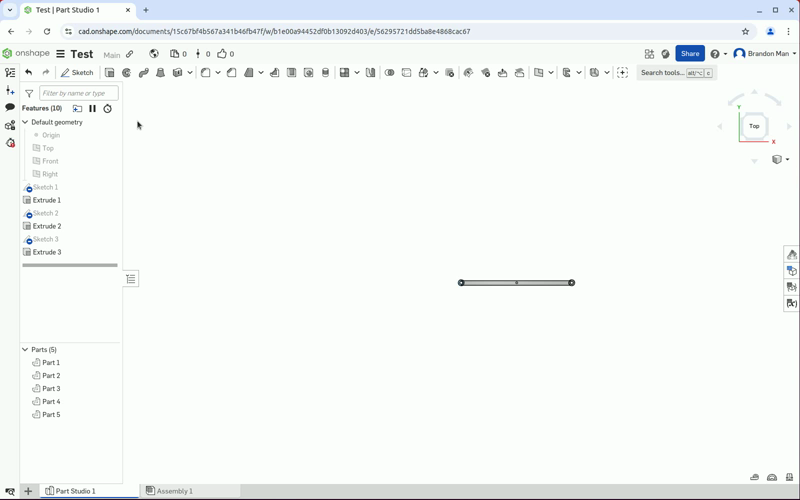
key(shift+h)
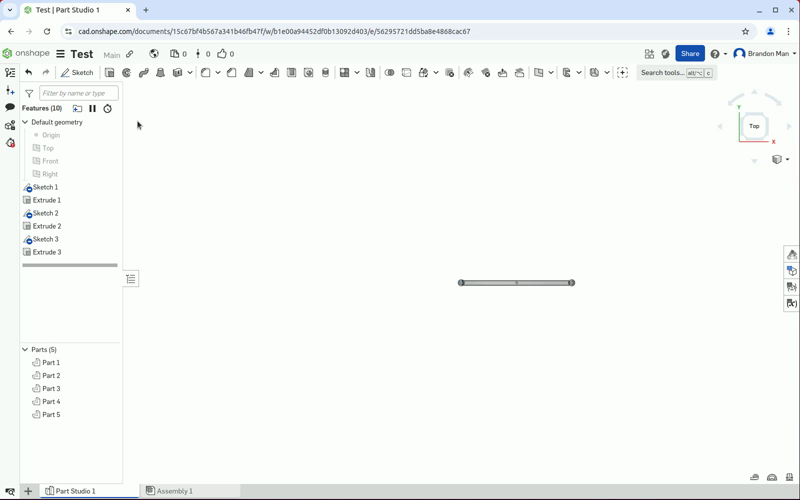
key(shift+7)
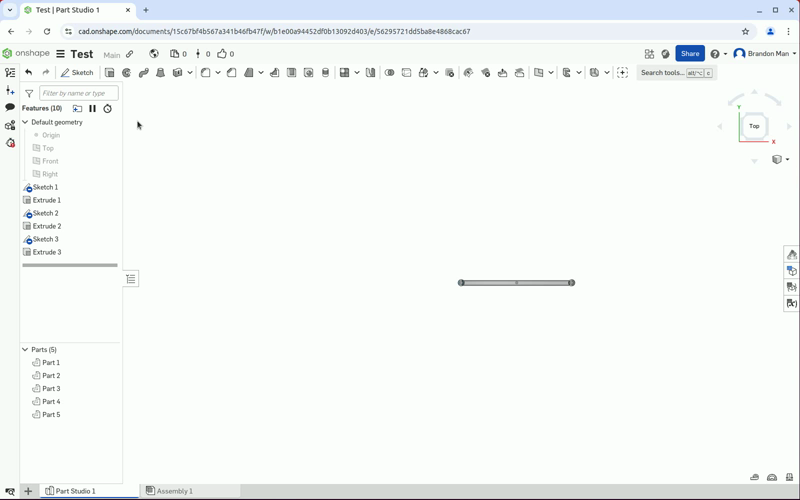
key(up, 3)
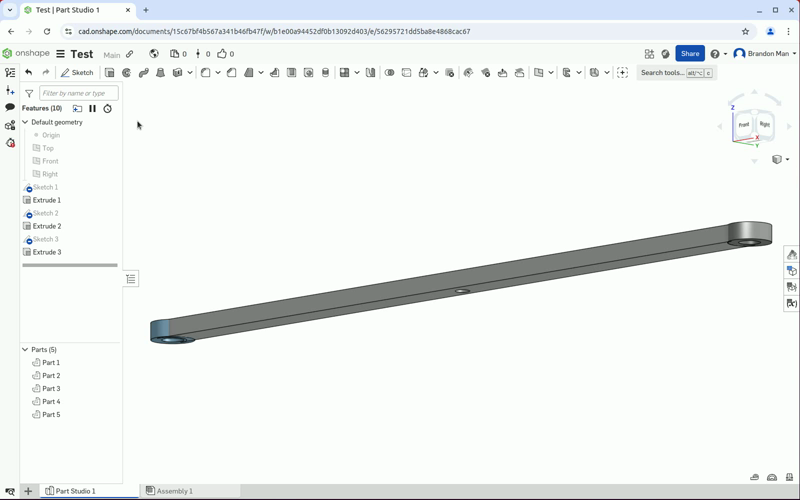
key(left, 3)
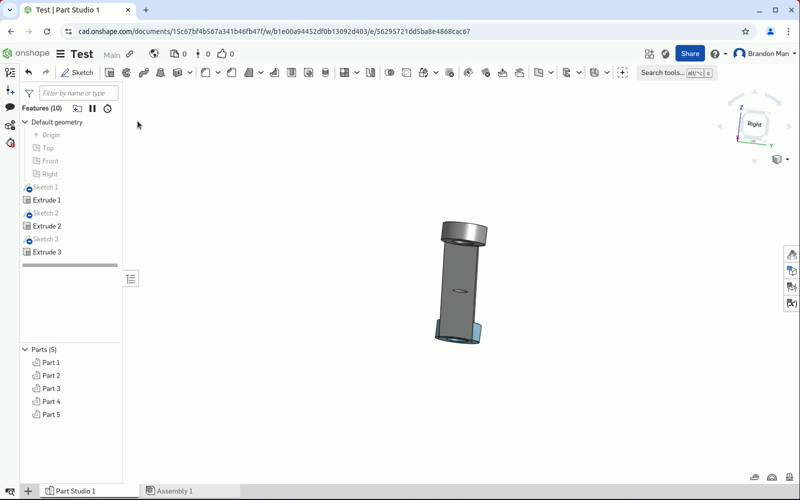
key(right, 3)
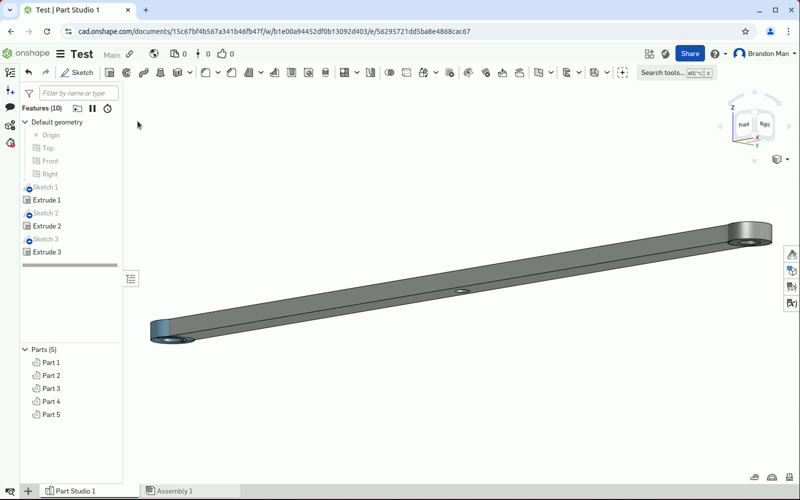
key(down, 3)
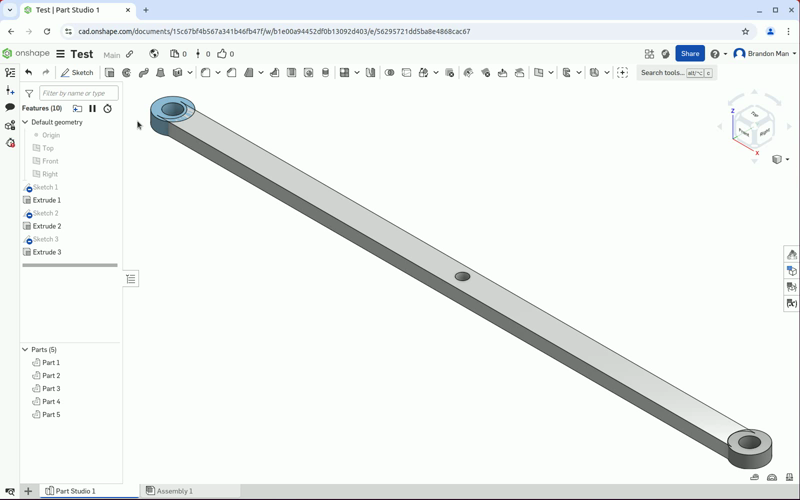
mouse_move(73, 189)
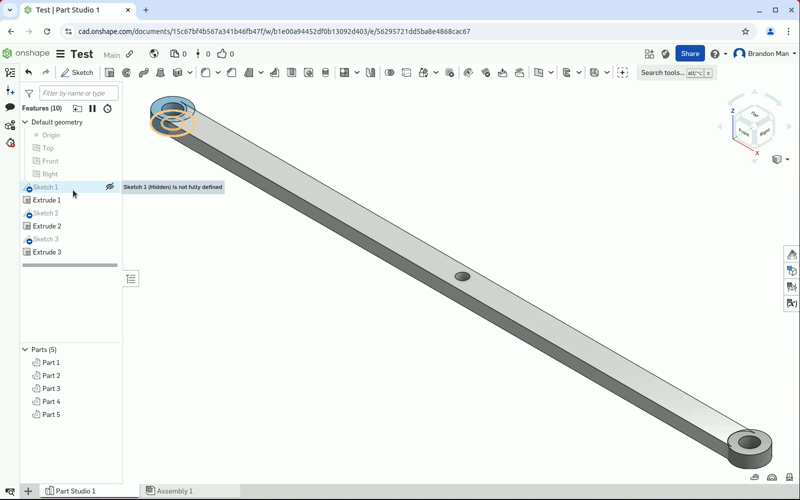
click(73, 189)